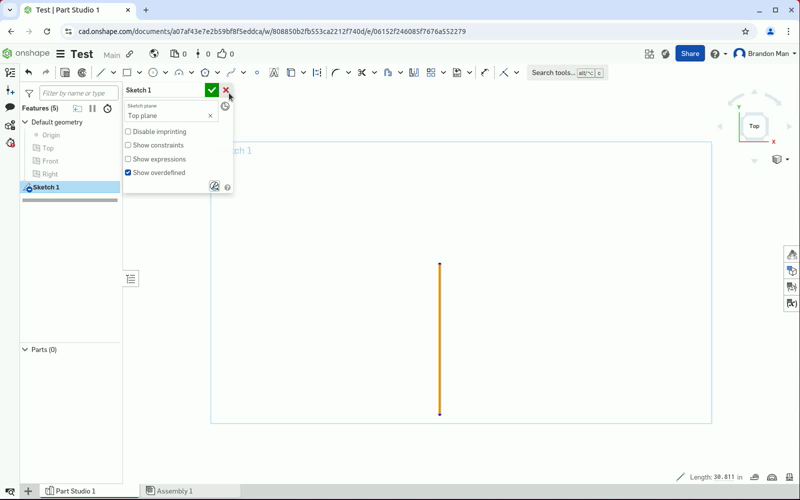
key(shift+h)
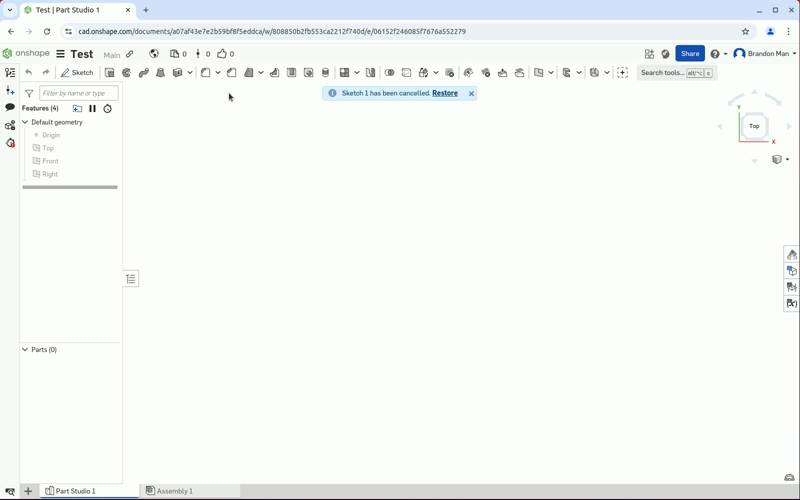
mouse_move(73, 352)
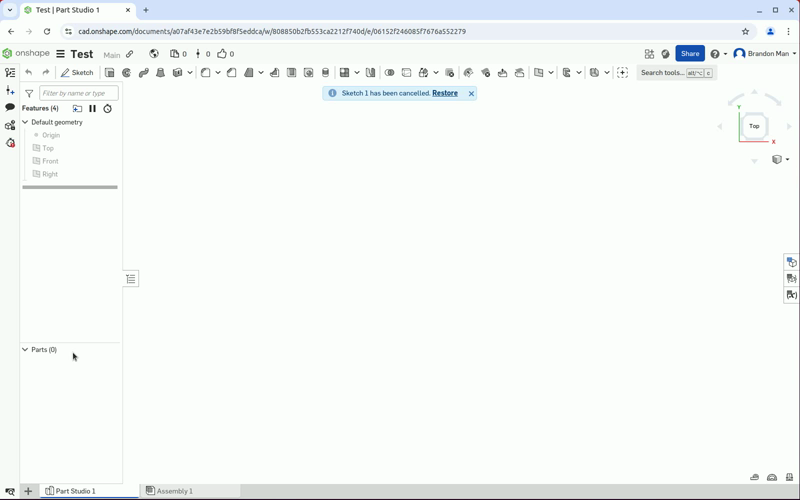
key(y)
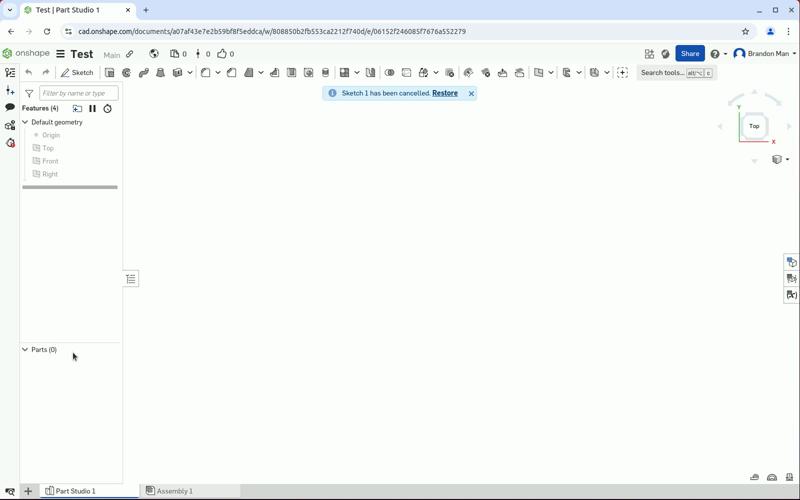
key(shift+p)
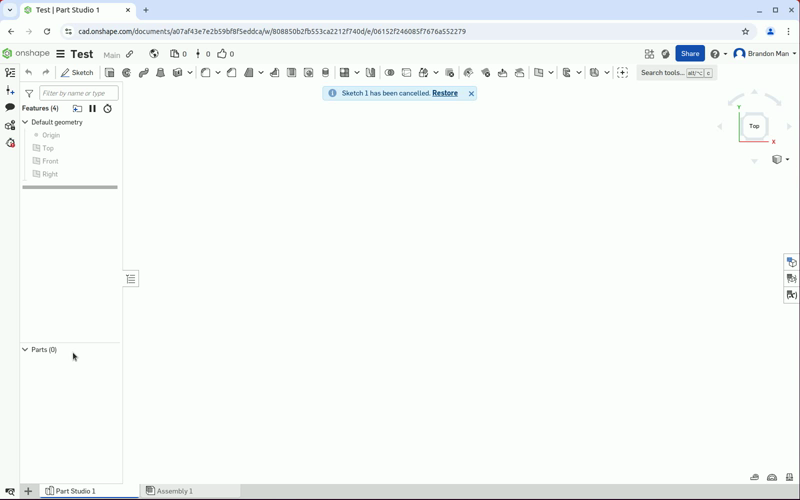
key(space)
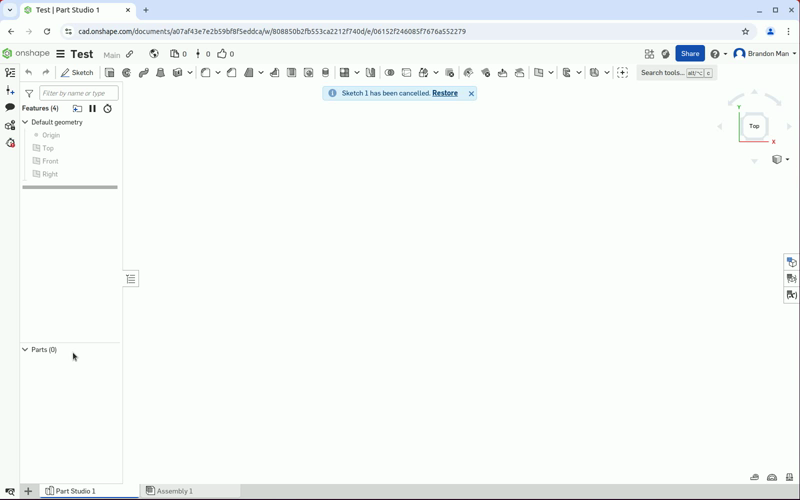
key_down(shift)
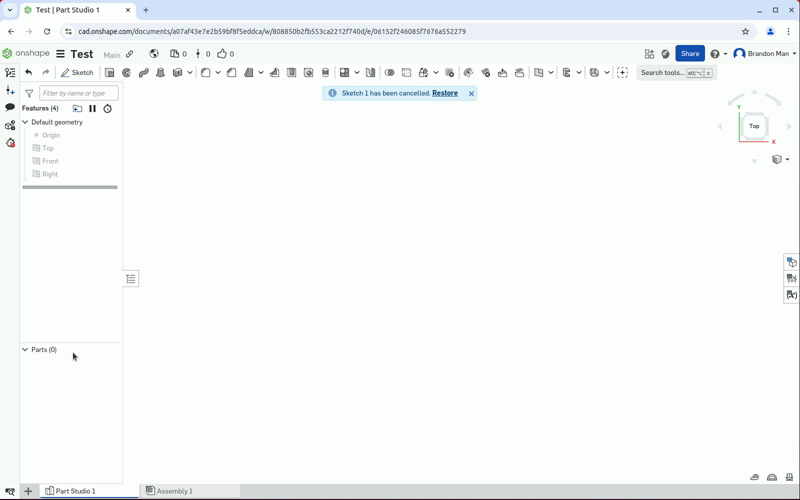
key(up)
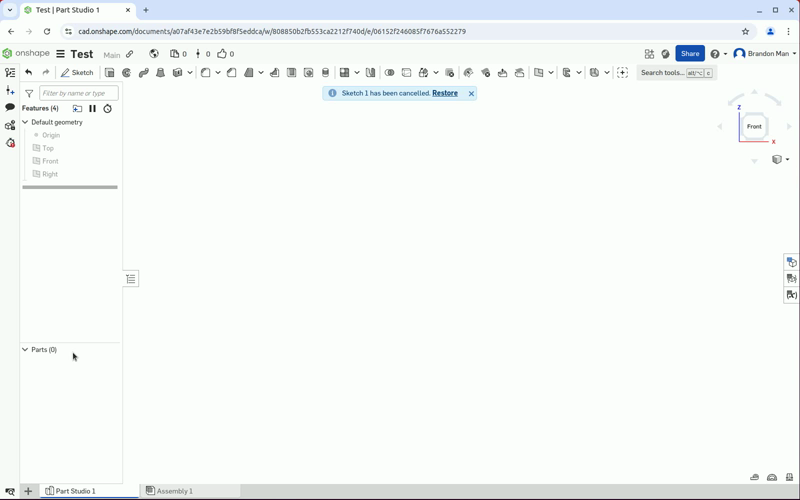
key_up(shift)
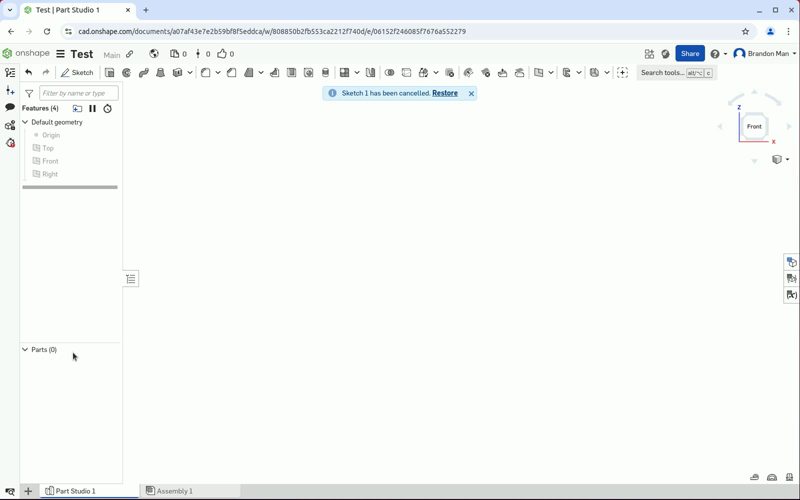
mouse_move(73, 352)
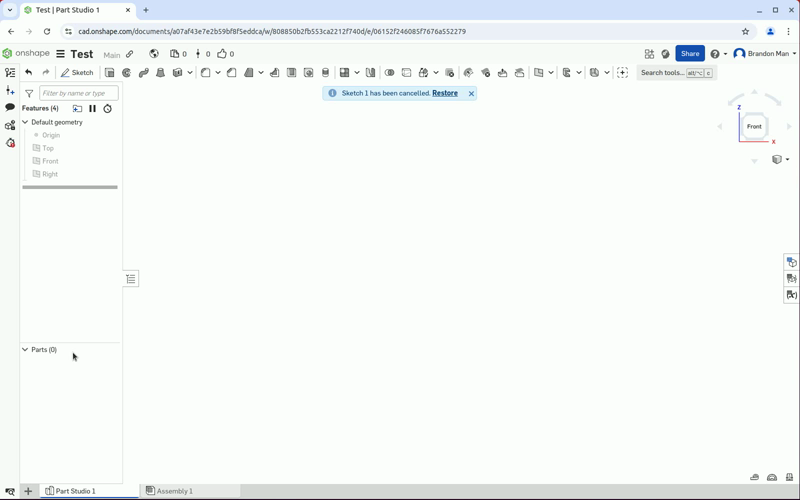
key(shift+y)
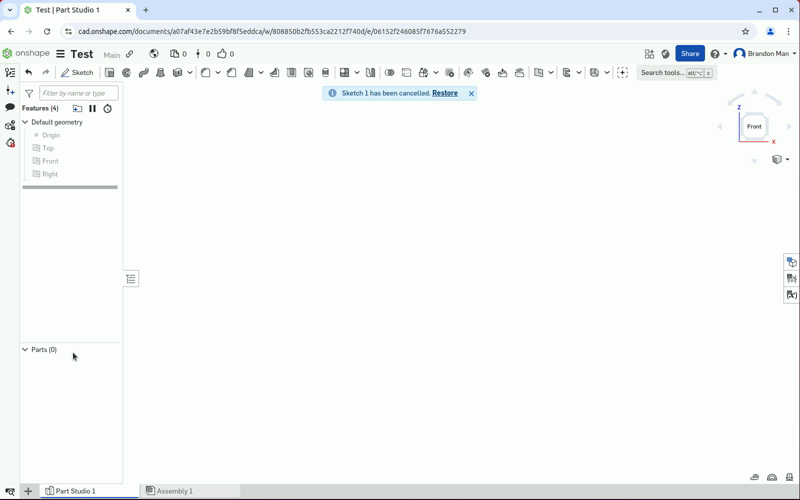
key(shift+s)
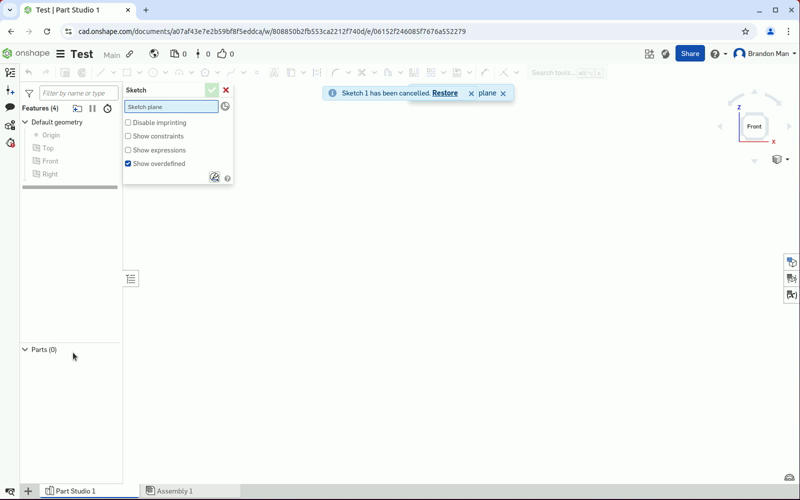
mouse_move(73, 163)
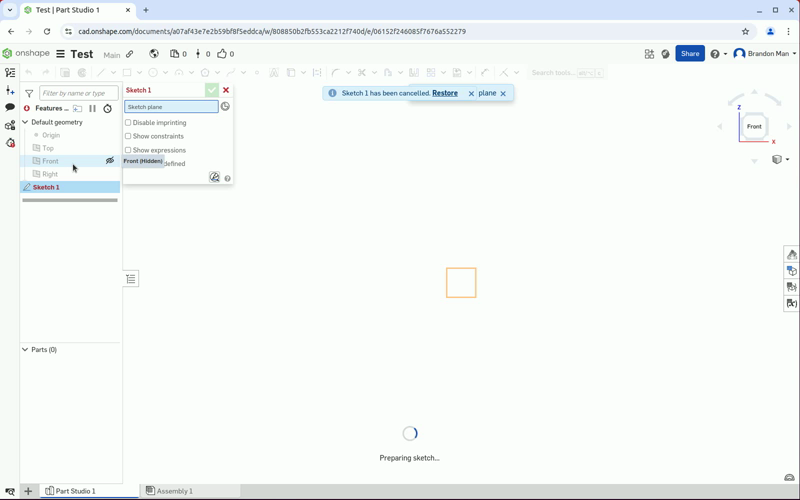
click(73, 163)
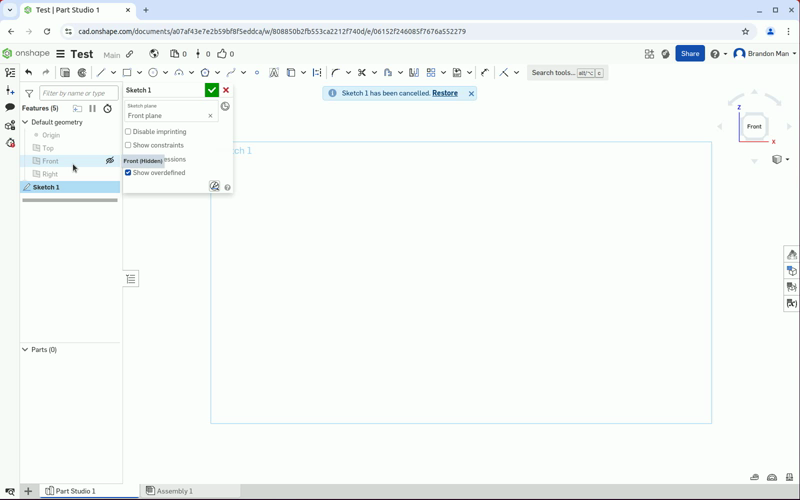
mouse_move(73, 352)
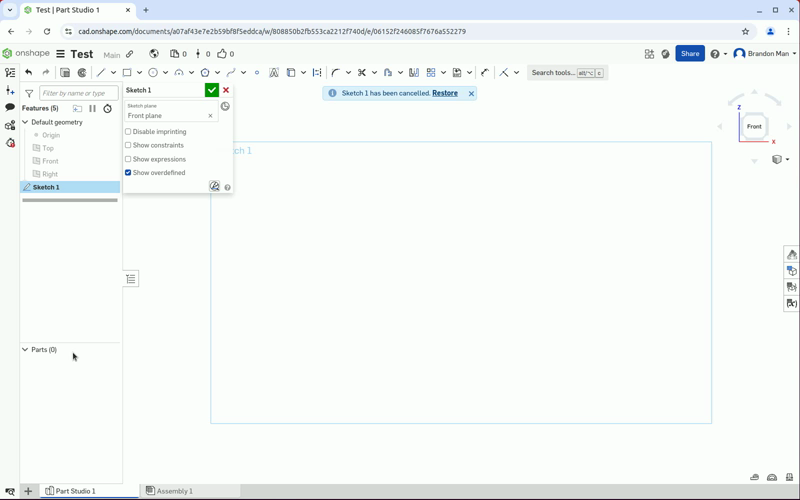
key(y)
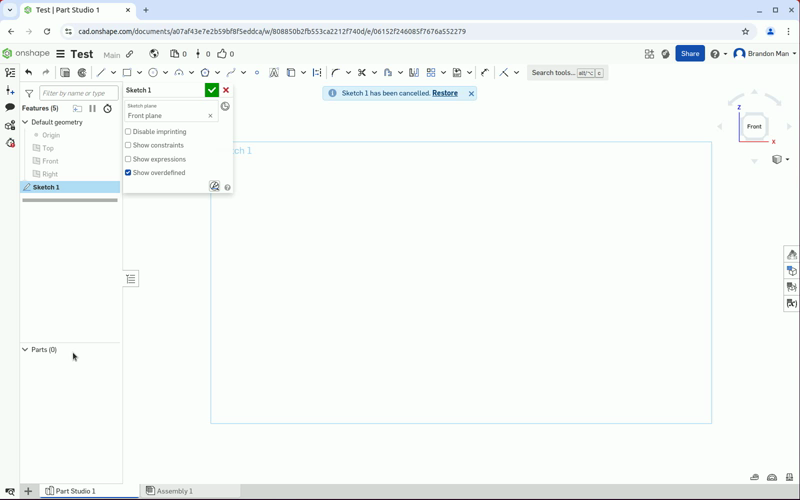
key(l)
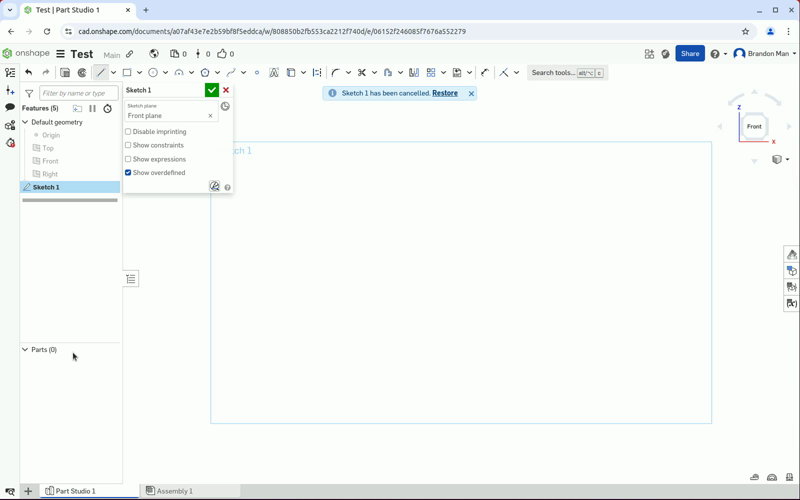
key_down(shift)
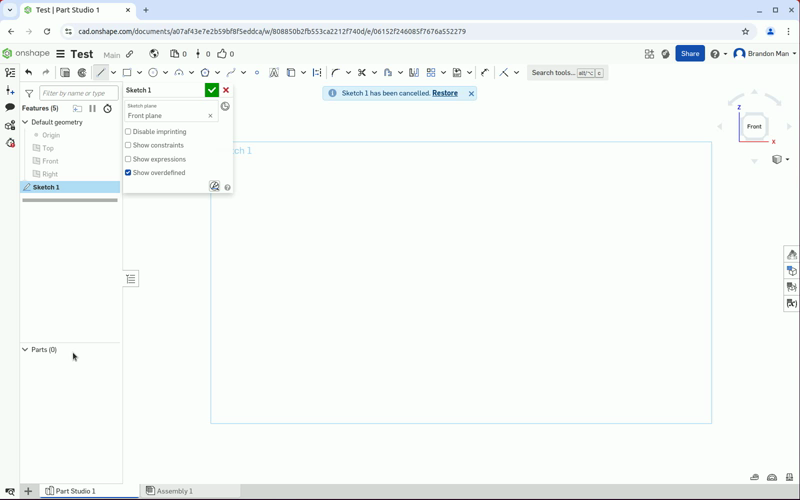
mouse_move(348, 326)
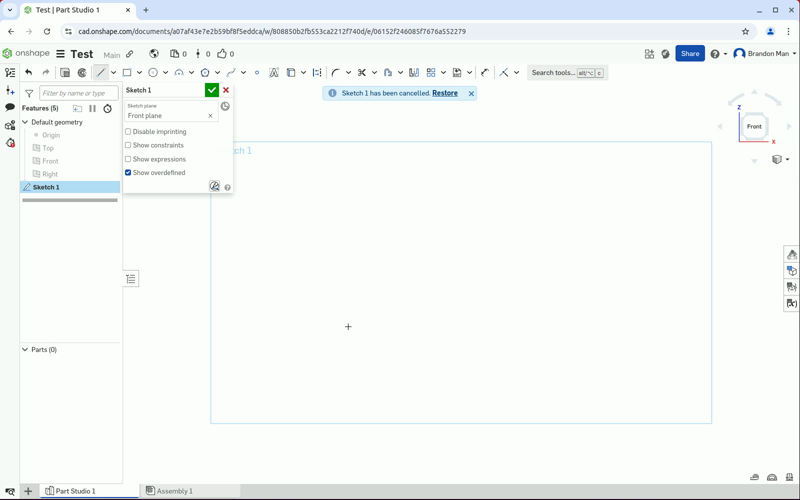
click(348, 326)
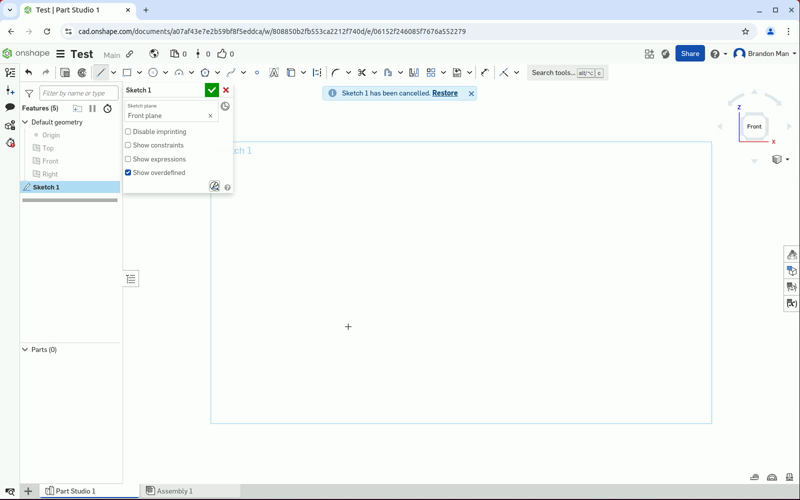
key_up(shift)
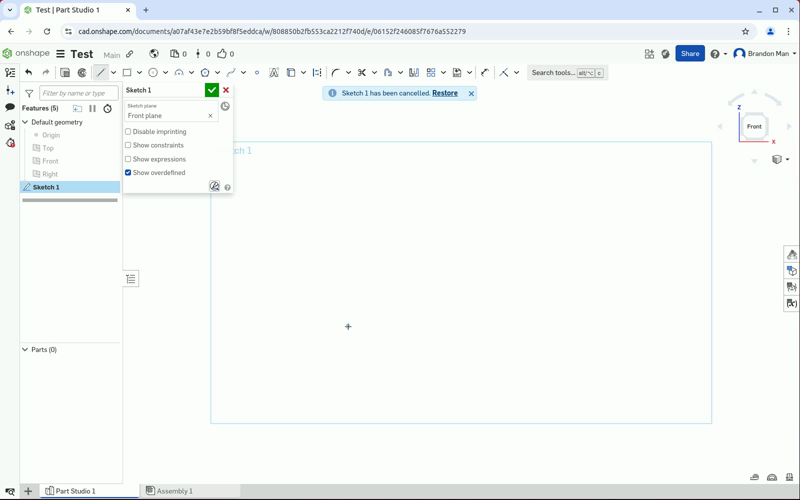
key_down(shift)
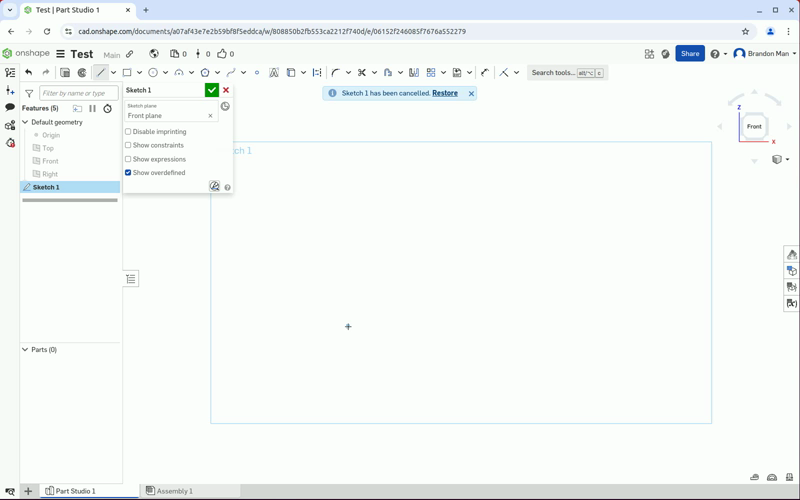
mouse_move(460, 326)
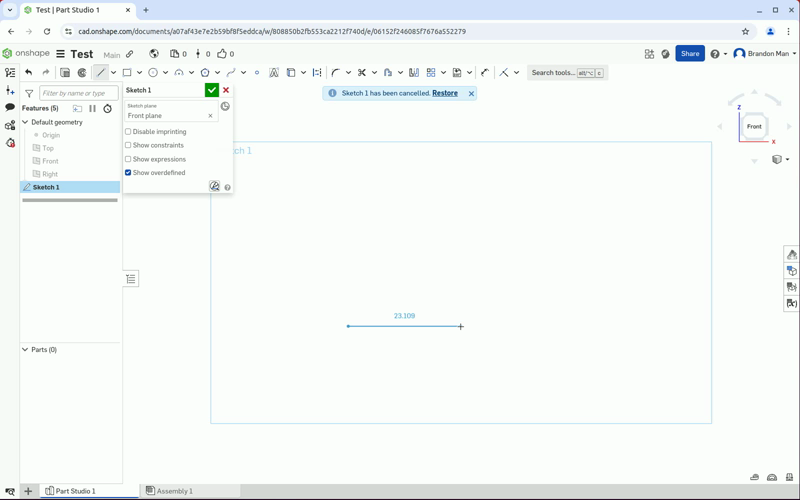
click(460, 326)
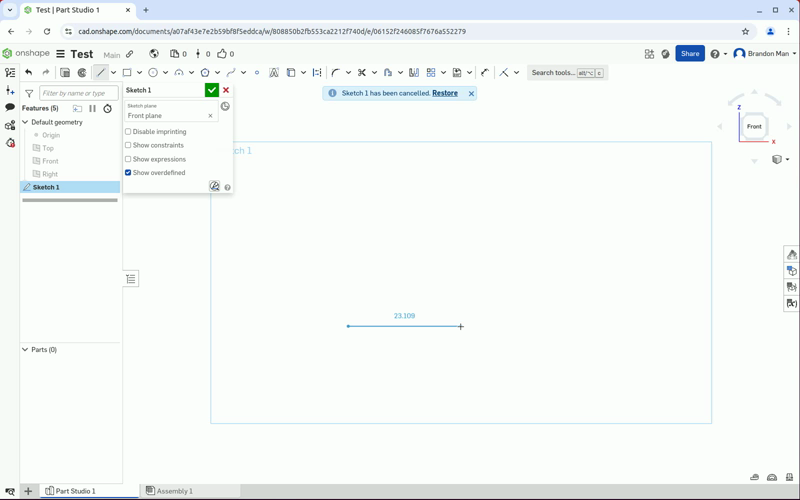
key_up(shift)
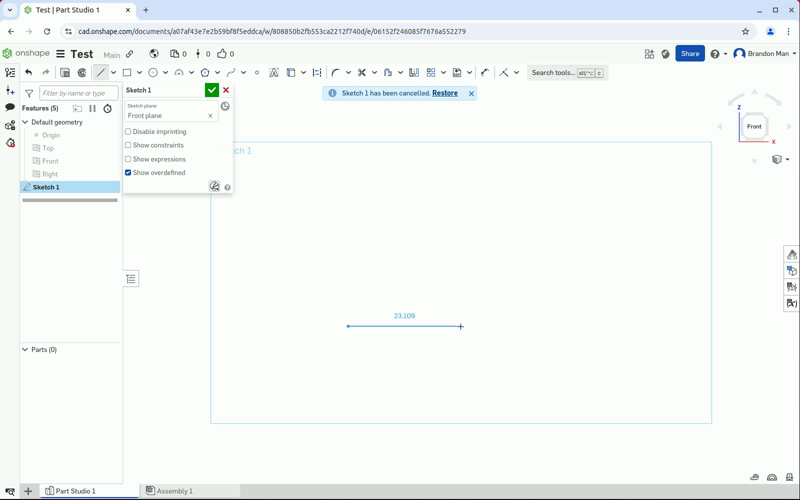
key_down(shift)
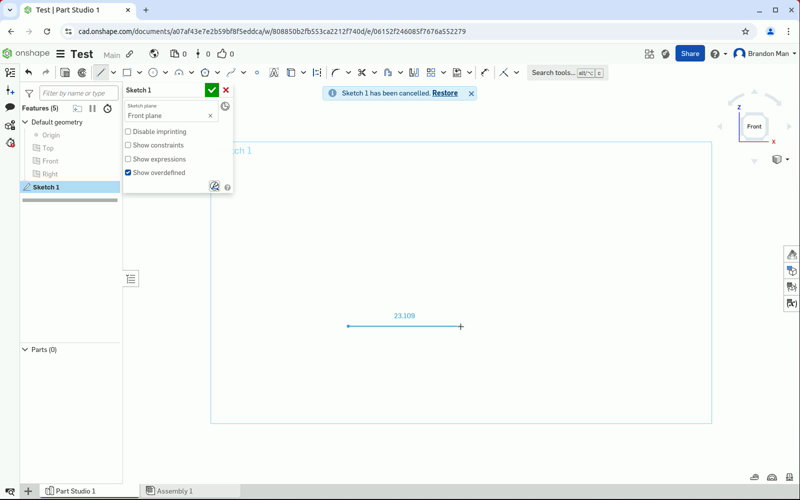
mouse_move(490, 326)
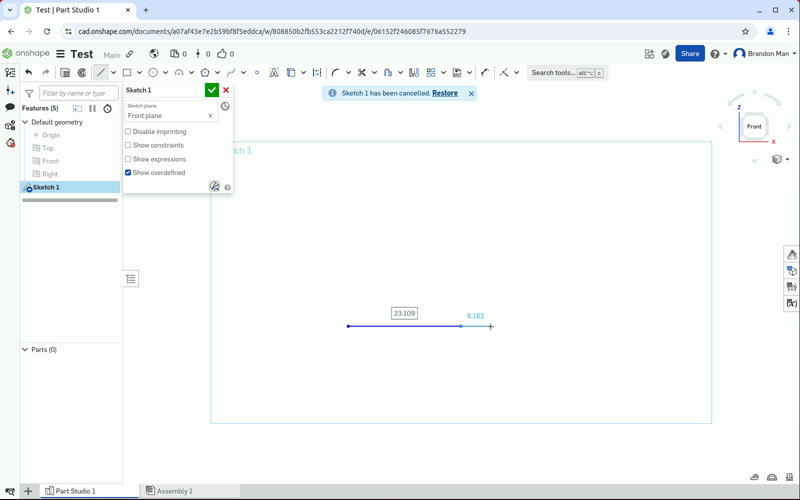
mouse_move(460, 297)
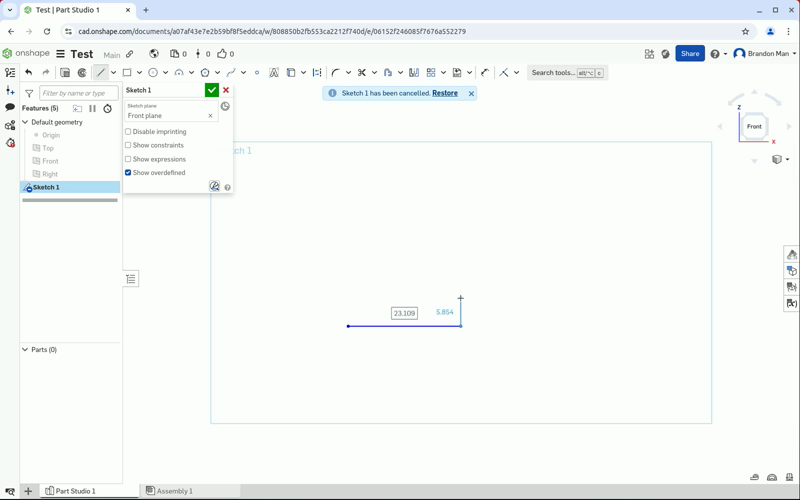
click(460, 297)
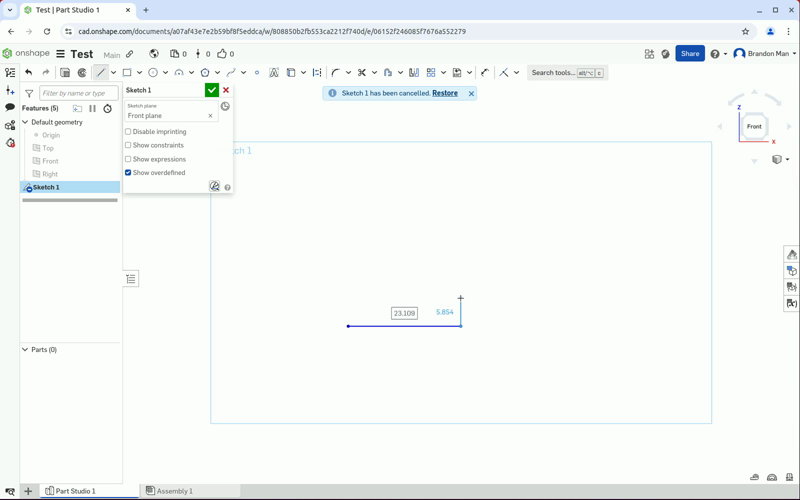
key_up(shift)
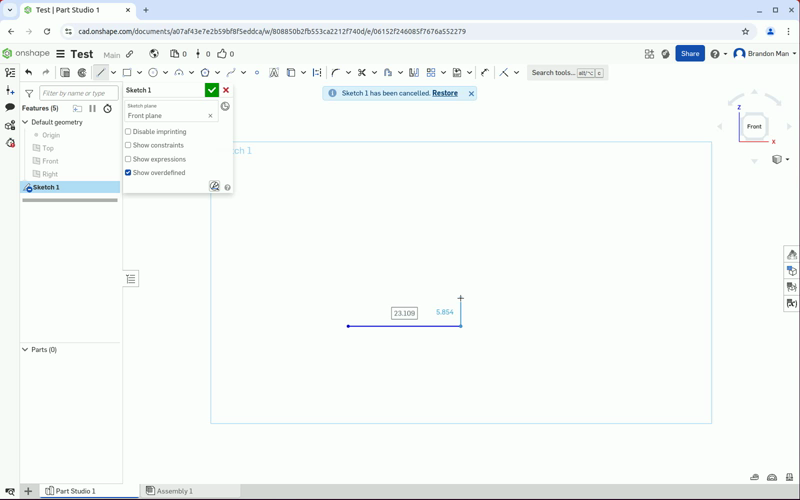
key_down(shift)
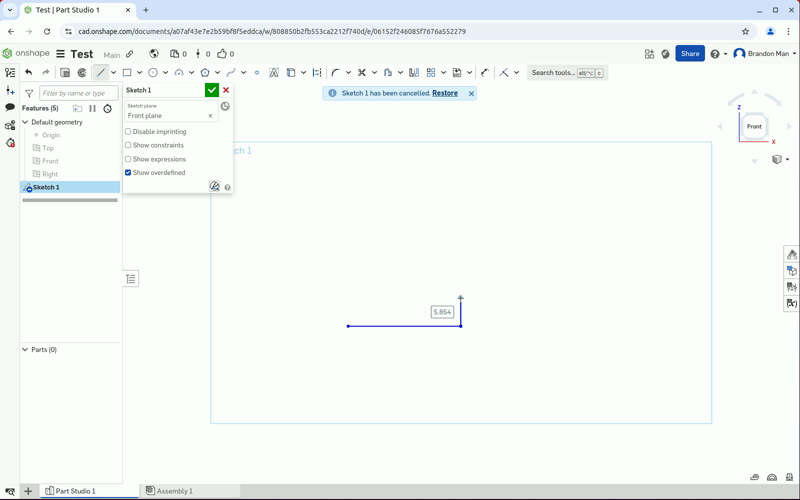
mouse_move(490, 297)
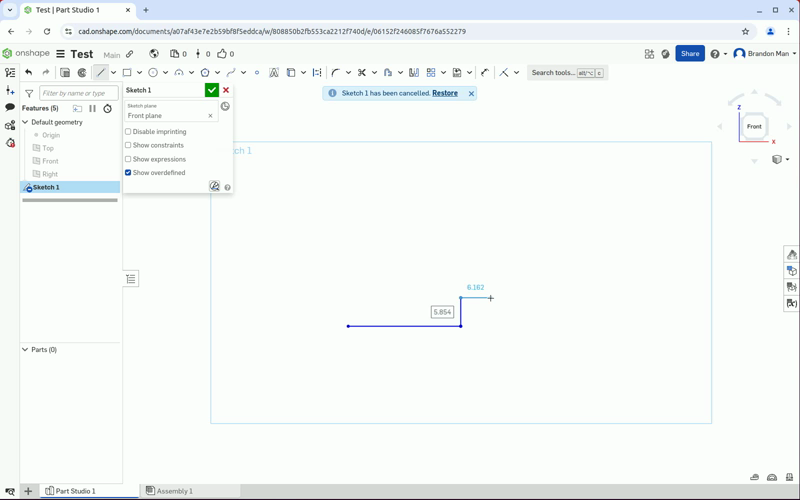
mouse_move(460, 269)
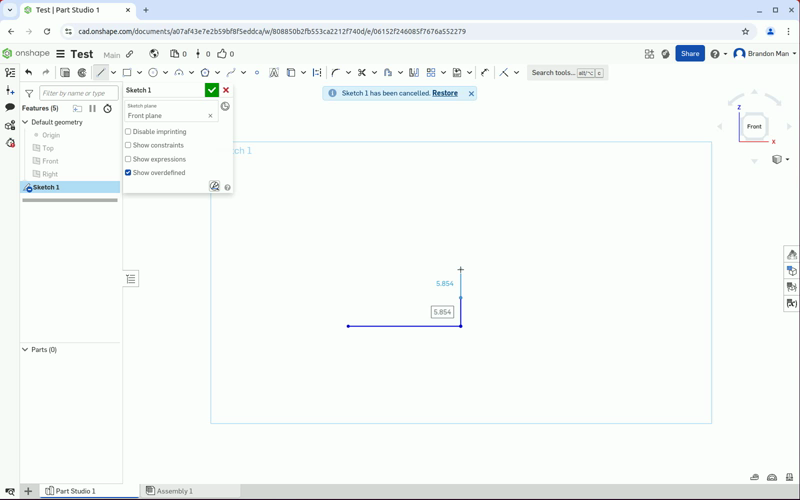
click(460, 269)
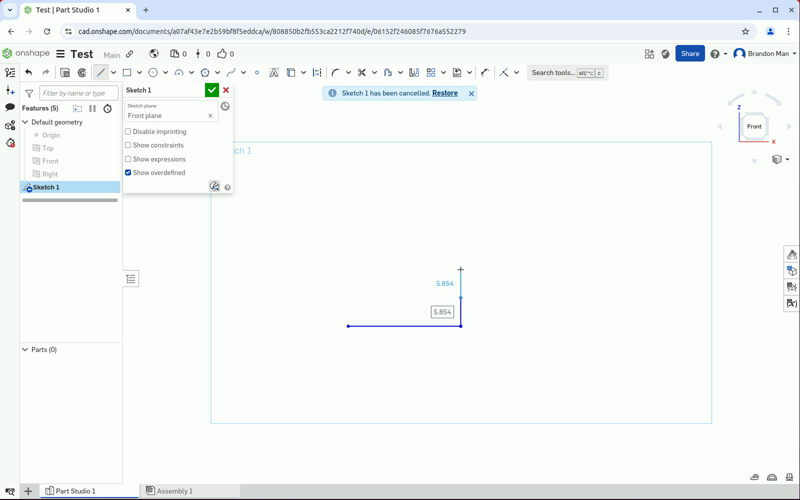
key_up(shift)
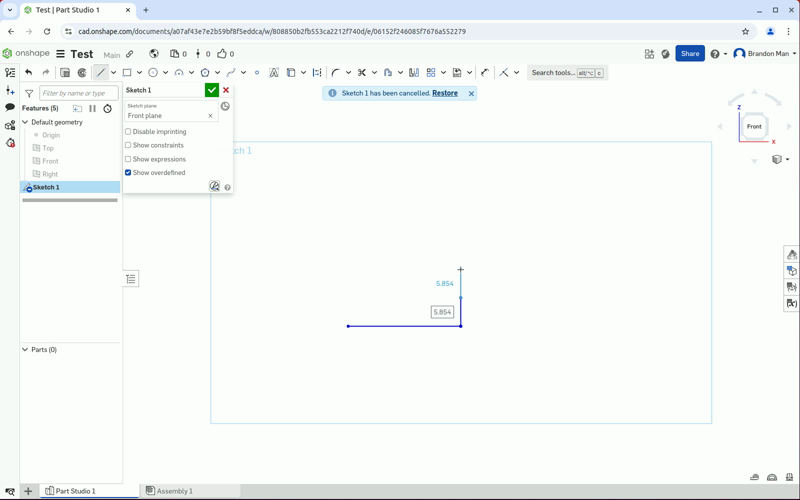
key_down(shift)
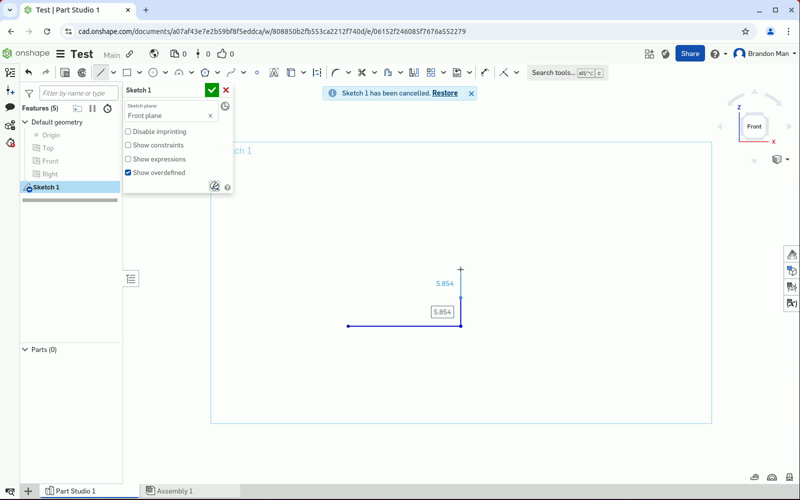
mouse_move(348, 269)
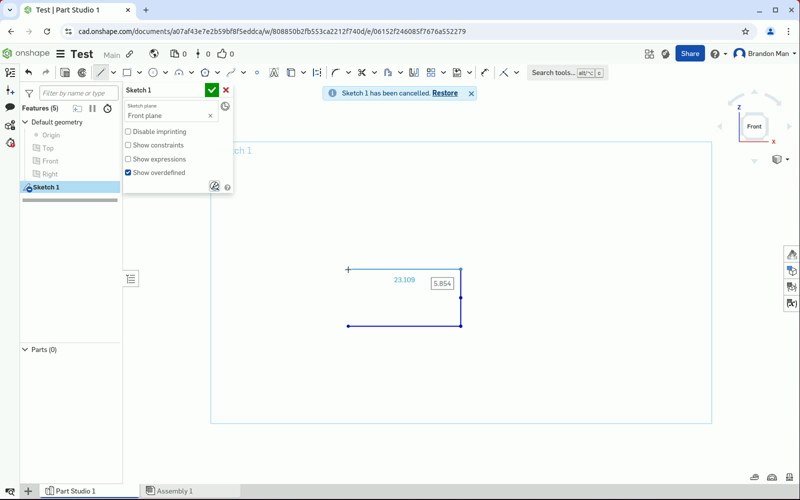
click(348, 269)
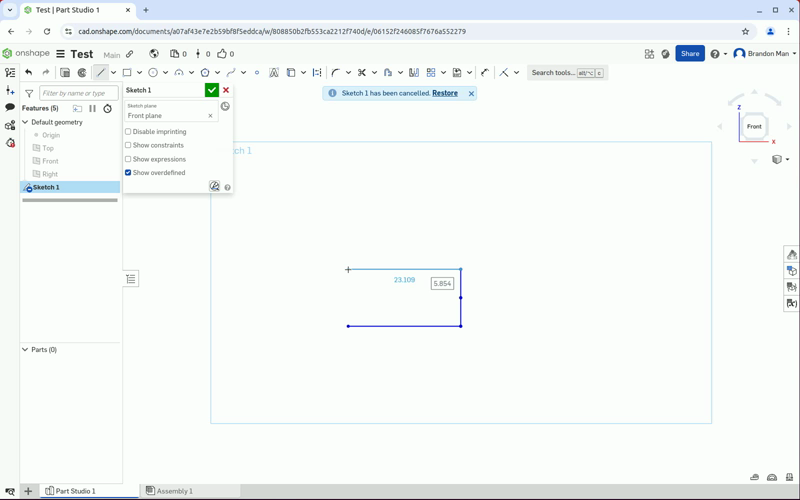
key_up(shift)
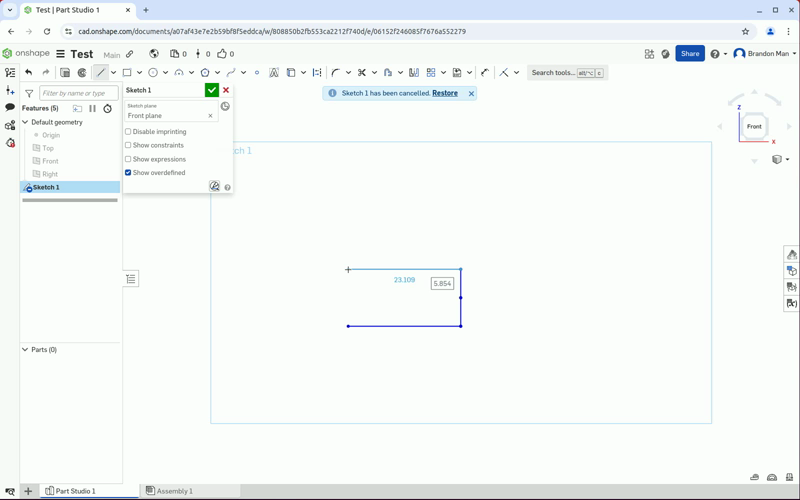
mouse_move(378, 269)
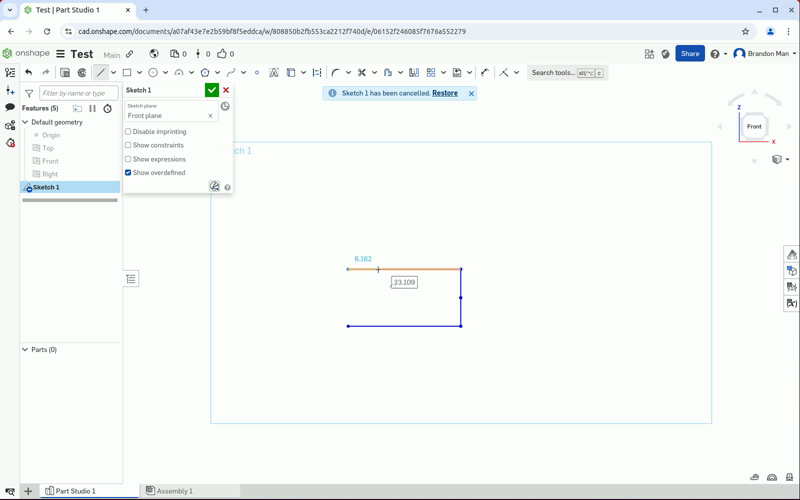
key_down(shift)
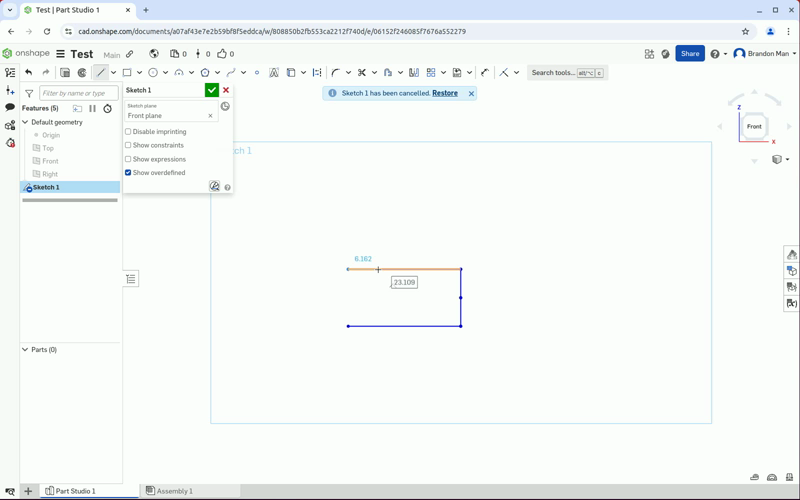
mouse_move(348, 326)
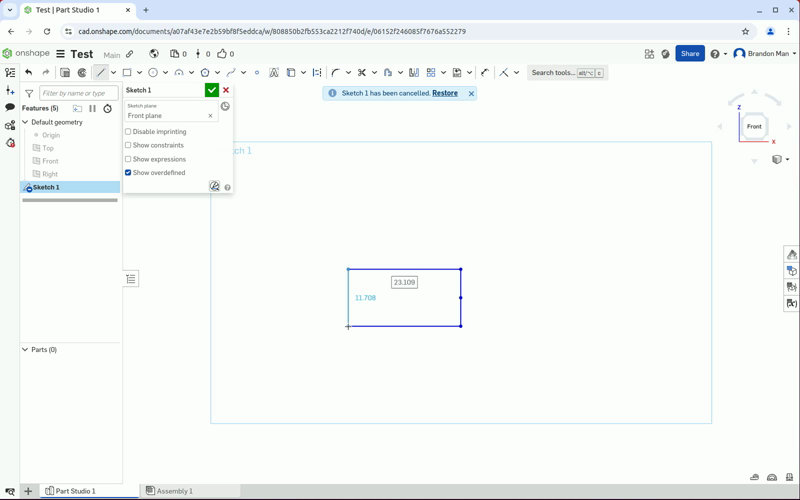
key_up(shift)
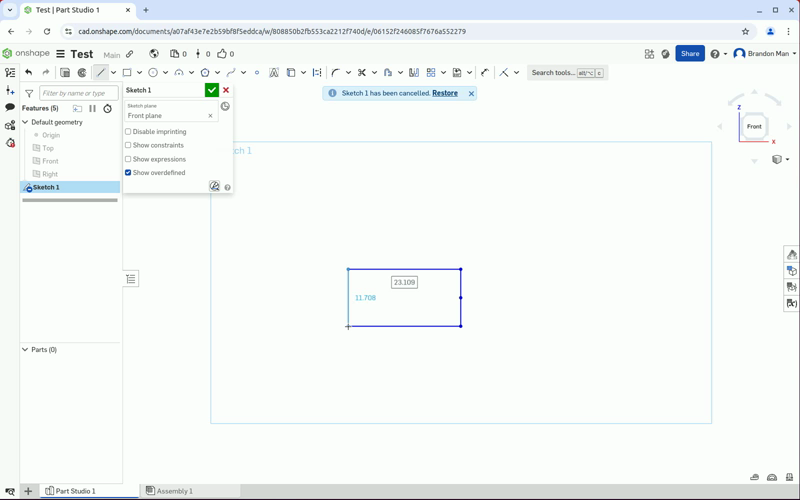
click(348, 326)
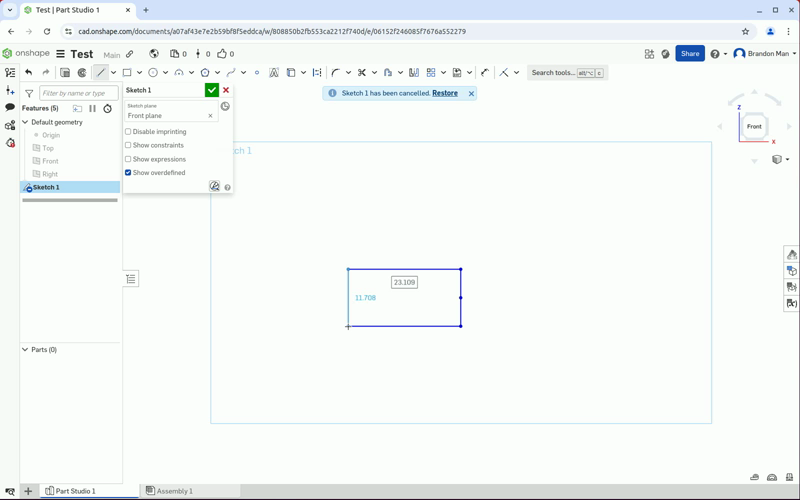
key(esc)
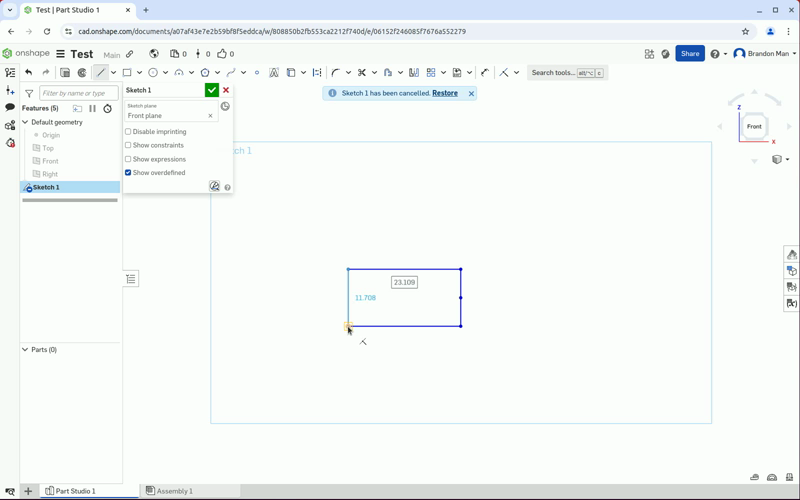
mouse_move(404, 279)
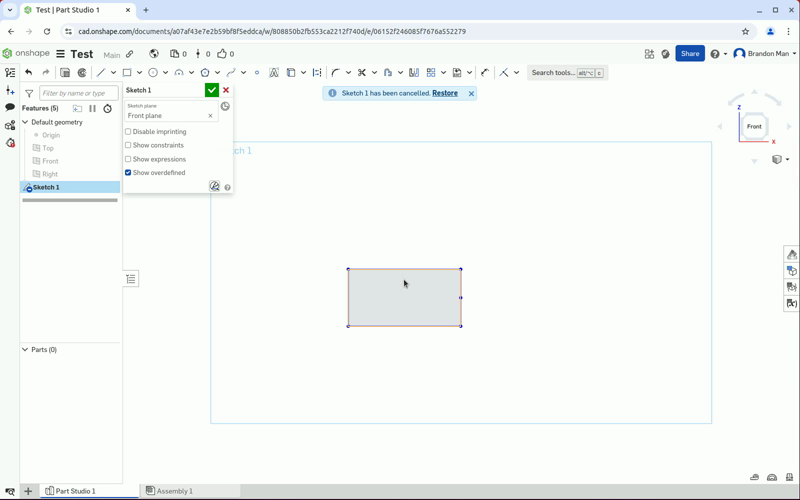
click(404, 279)
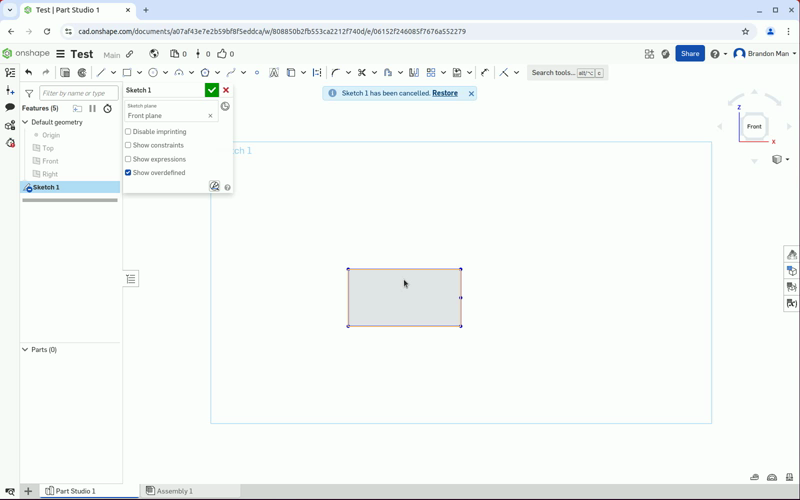
mouse_move(73, 352)
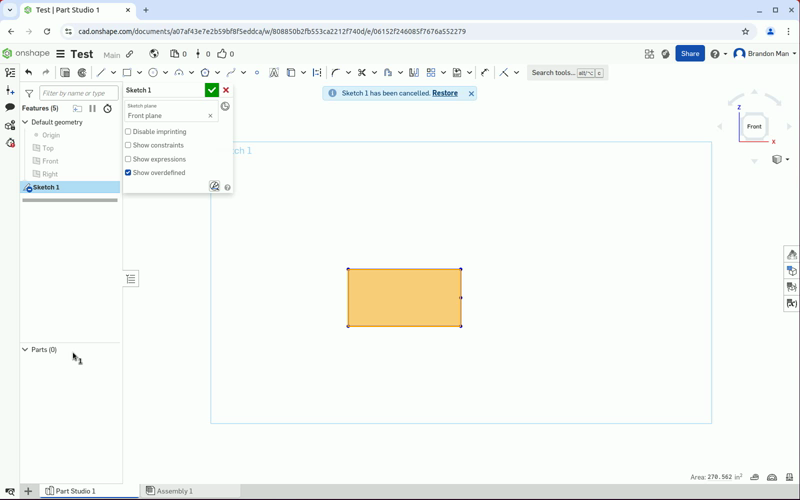
key(shift+y)
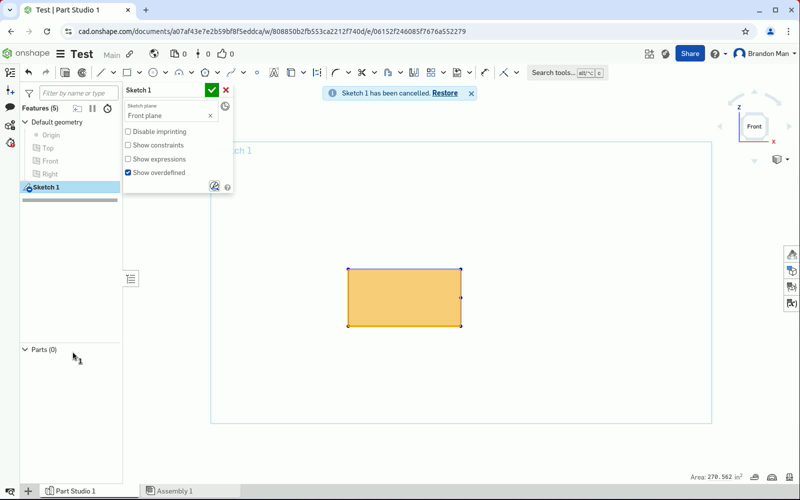
key(shift+e)
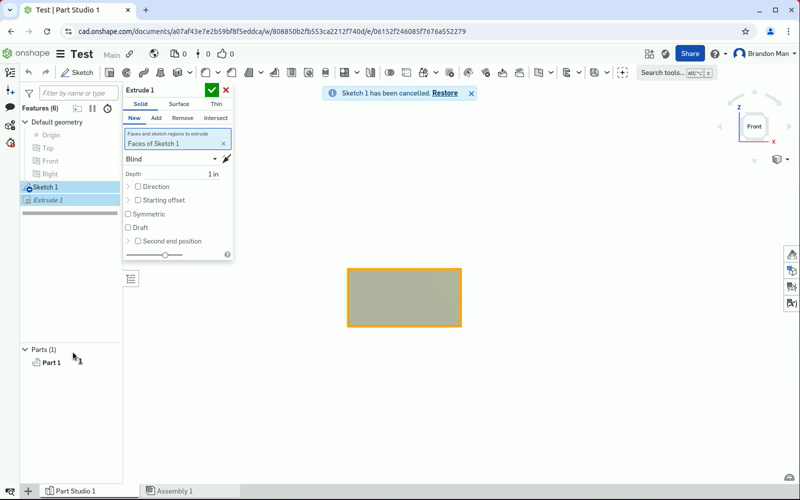
mouse_move(143, 106)
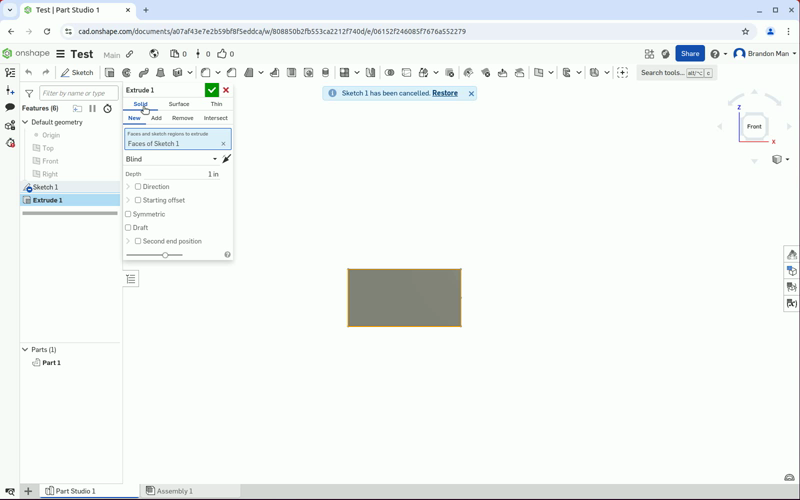
click(143, 106)
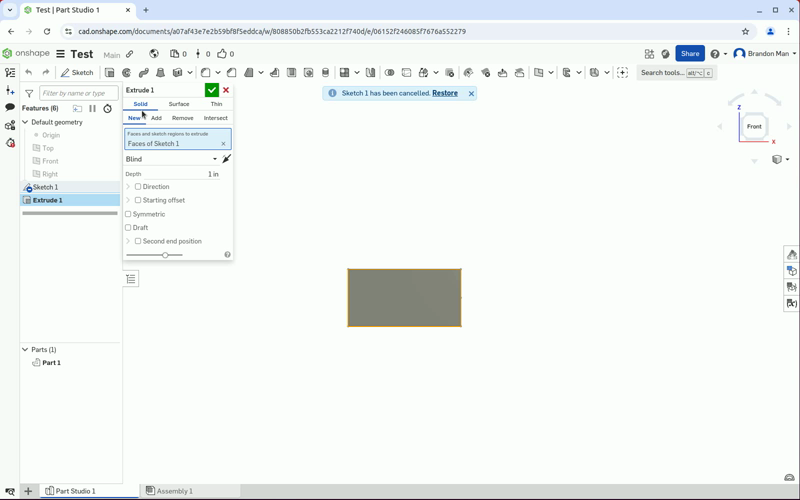
mouse_move(137, 120)
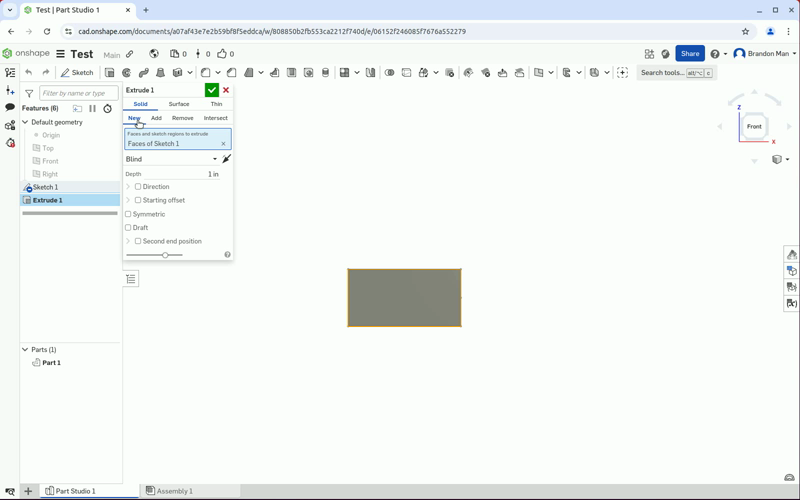
click(137, 120)
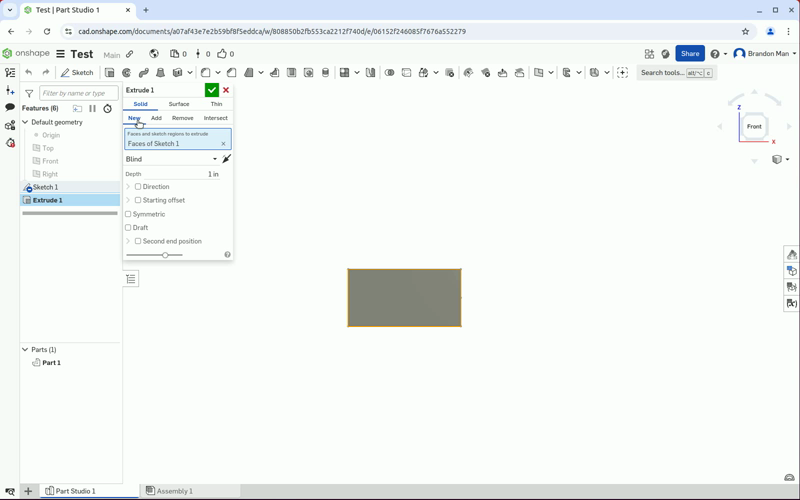
key(tab, 4)
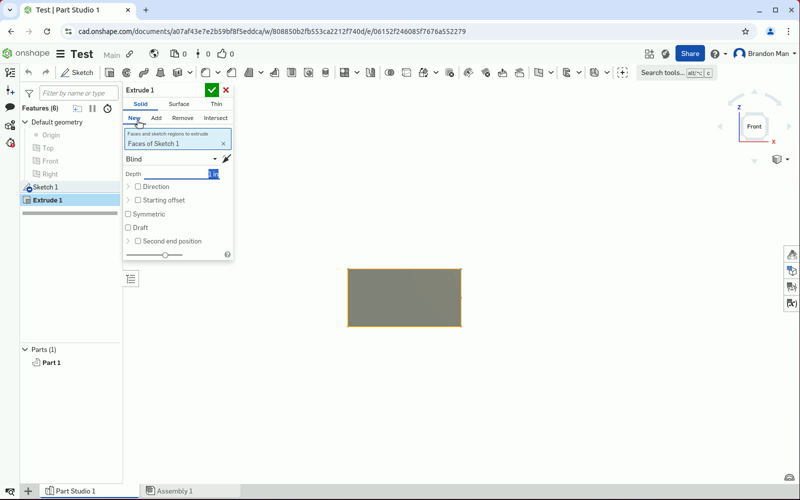
text(17.331)
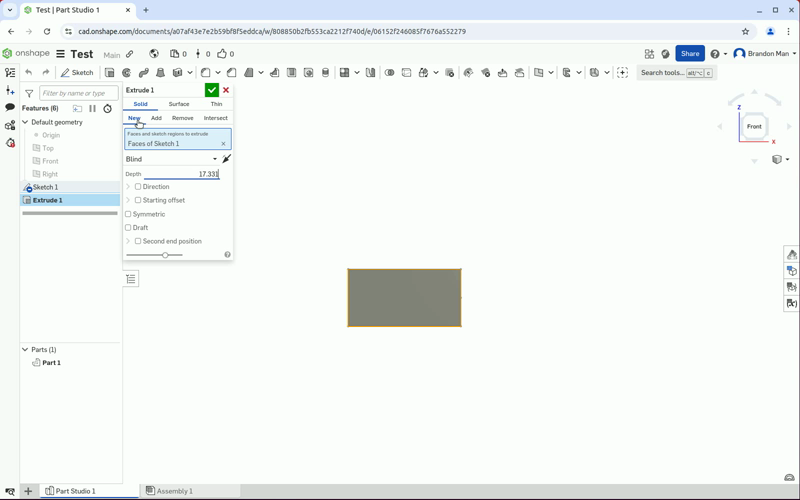
key(enter)
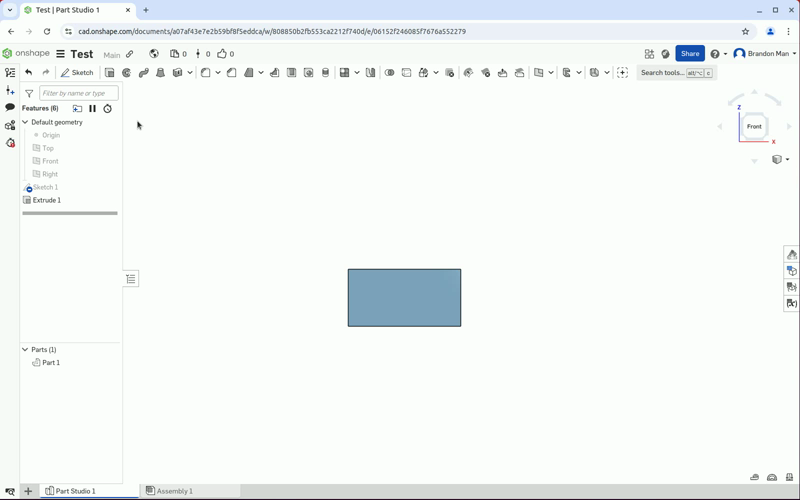
key(shift+h)
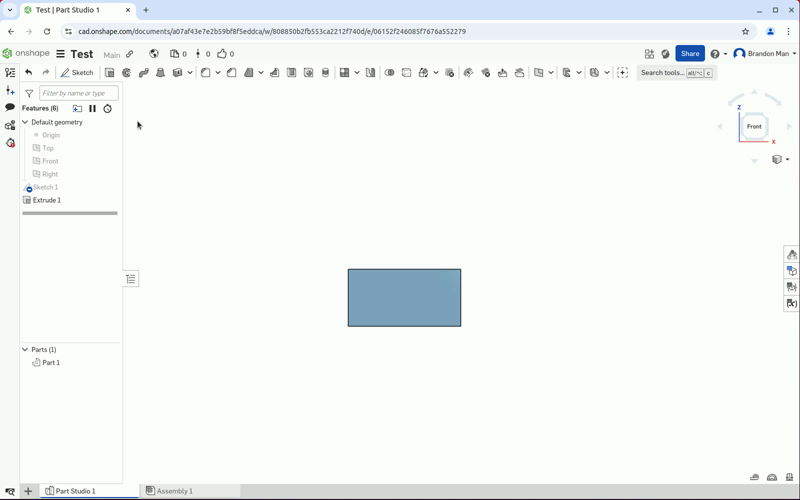
key(shift+h)
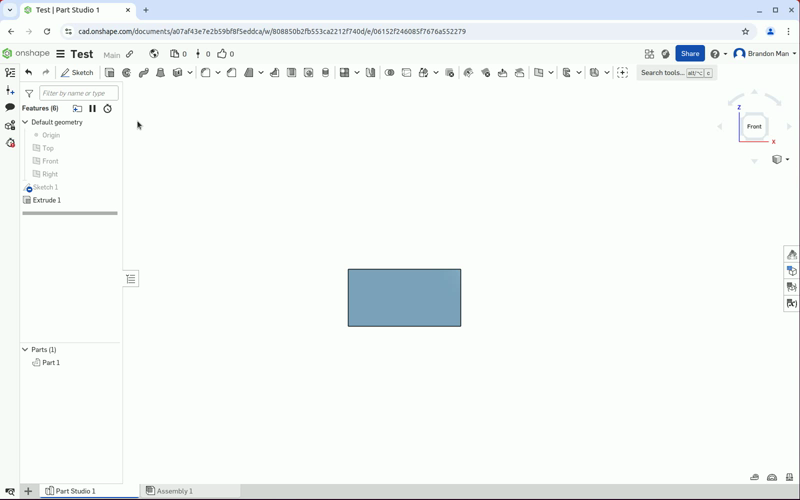
mouse_move(73, 189)
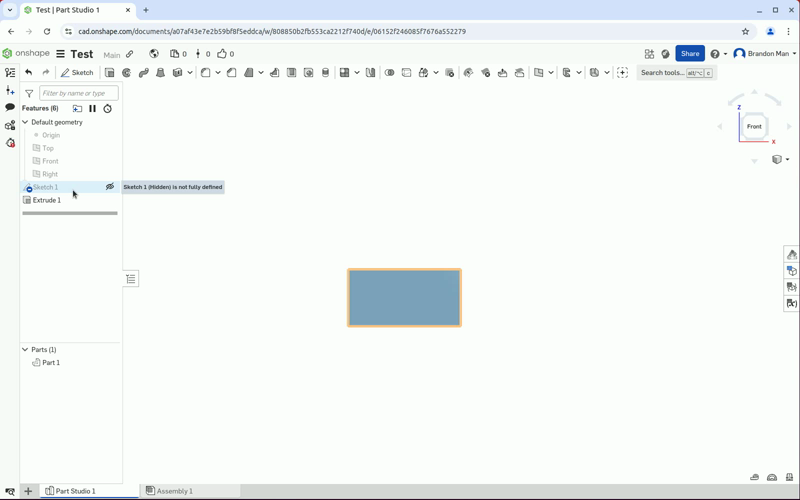
click(73, 189)
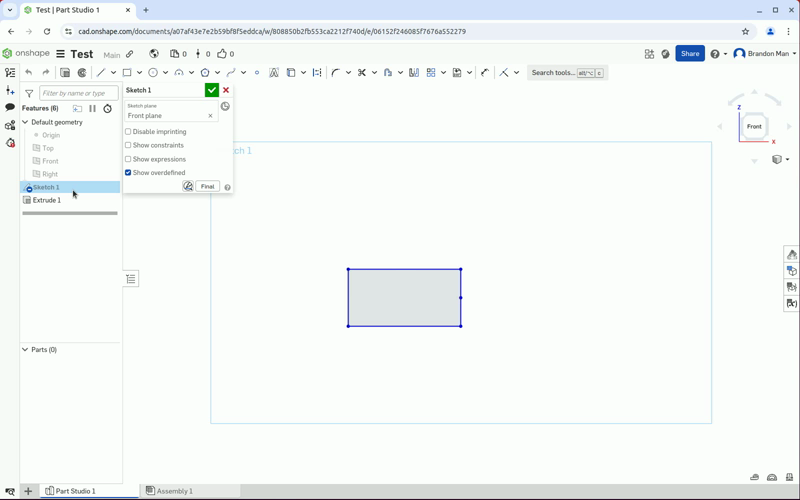
mouse_move(229, 92)
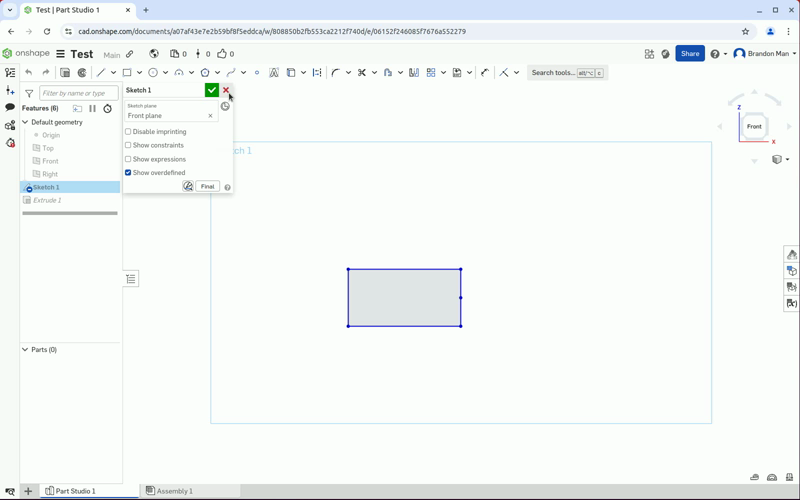
click(229, 92)
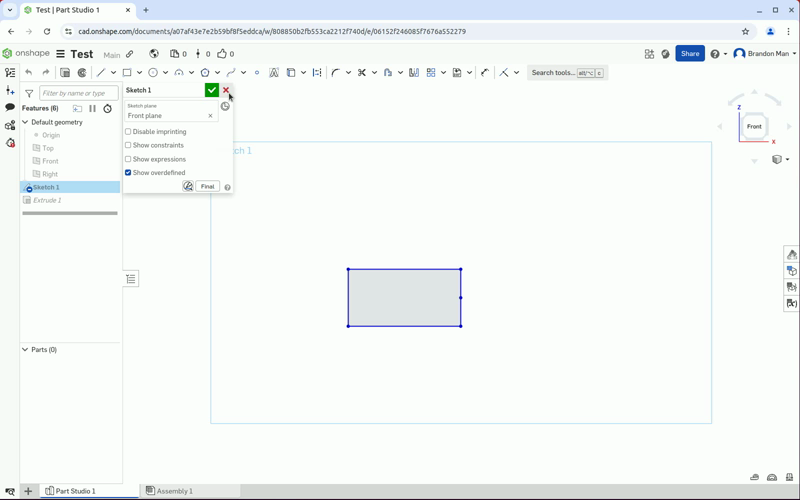
key(shift+s)
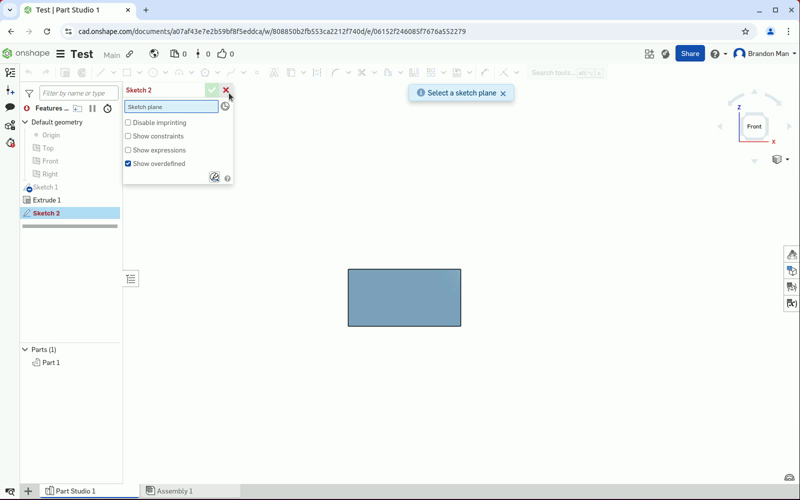
mouse_move(73, 163)
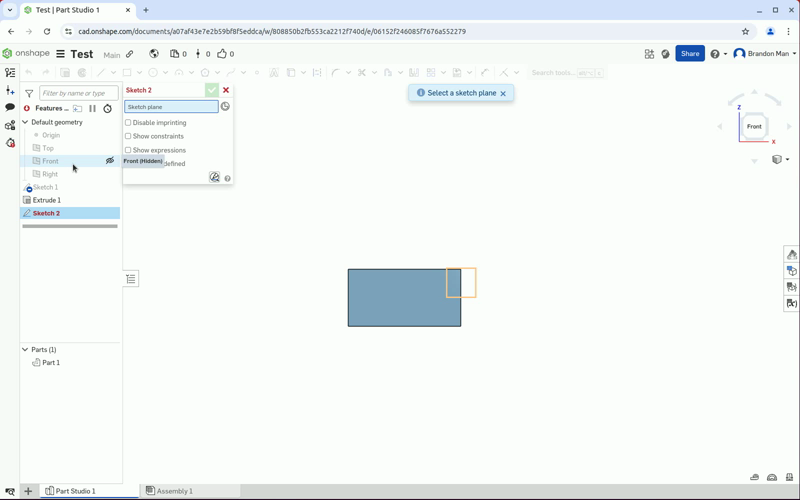
click(73, 163)
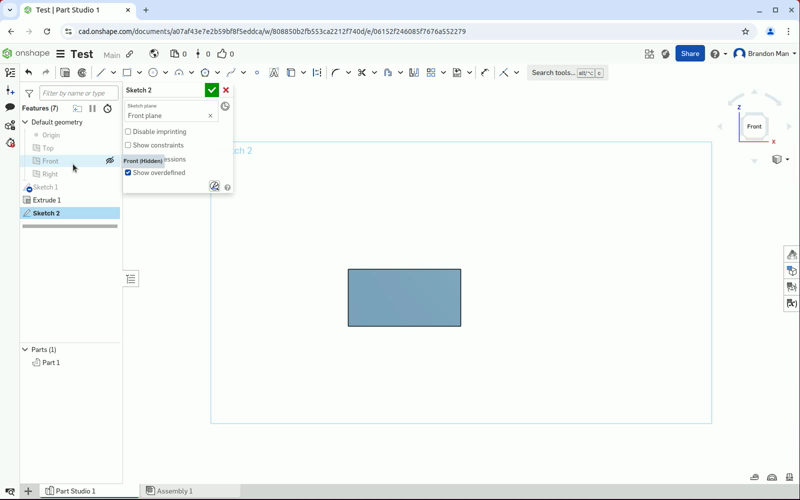
mouse_move(73, 352)
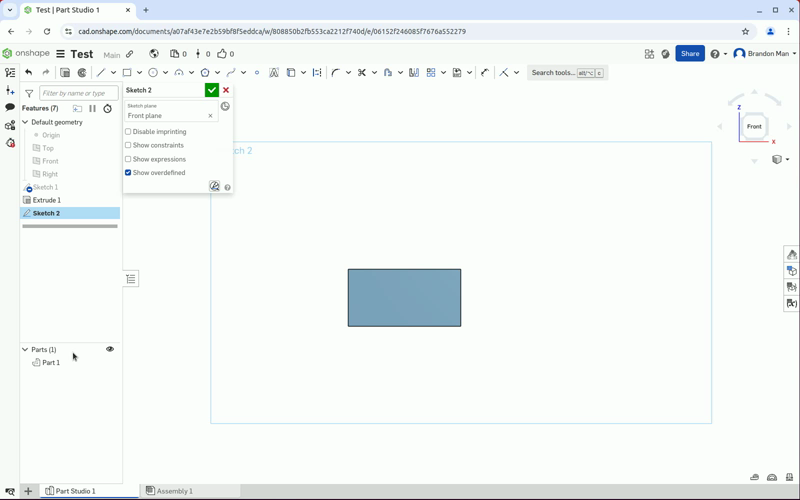
key(y)
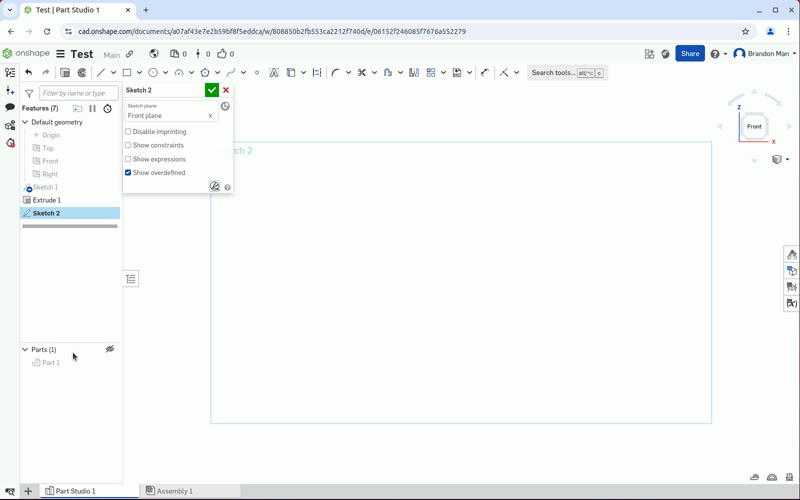
key(l)
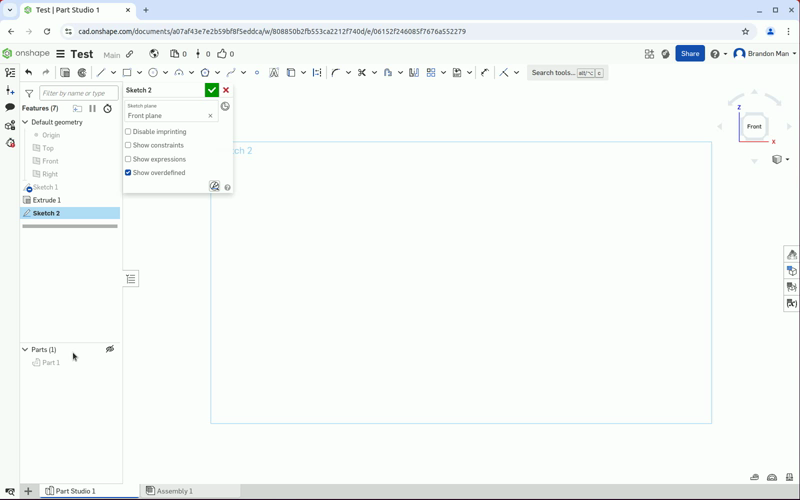
key_down(shift)
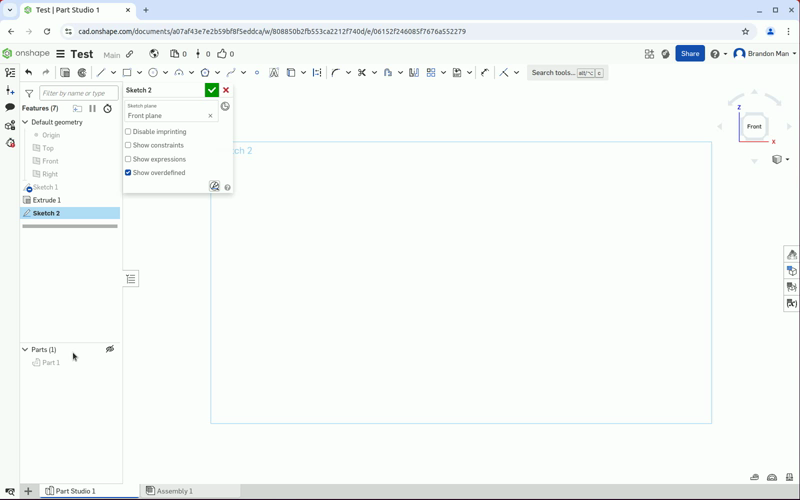
mouse_move(460, 326)
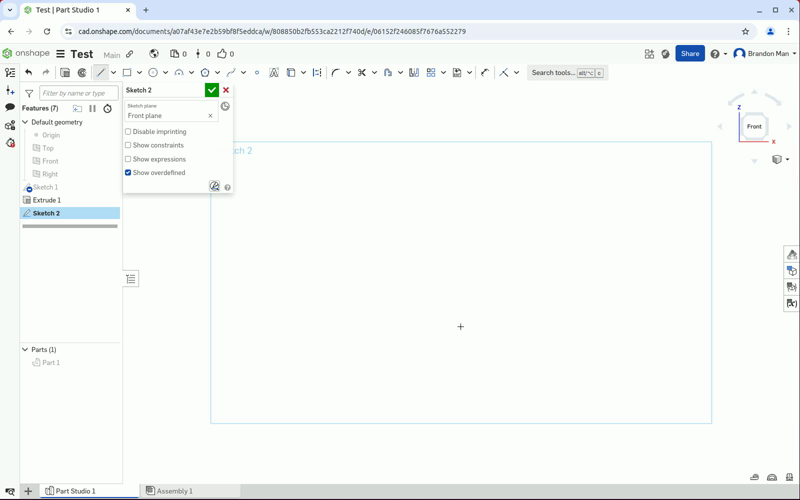
click(460, 326)
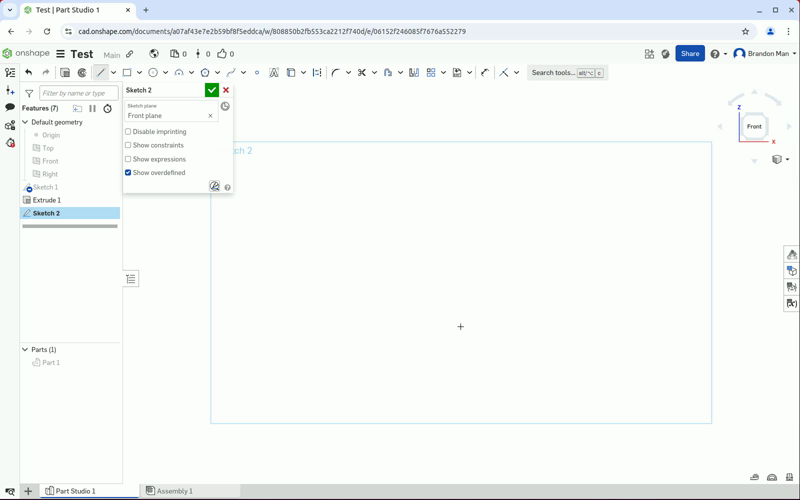
key_up(shift)
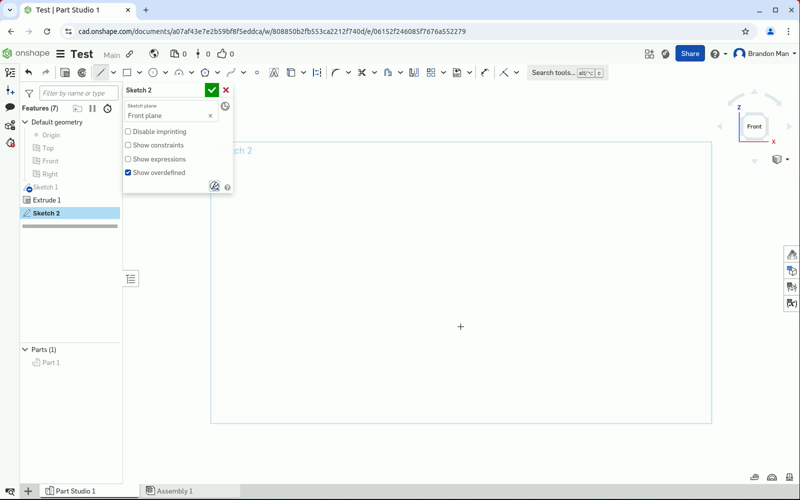
key_down(shift)
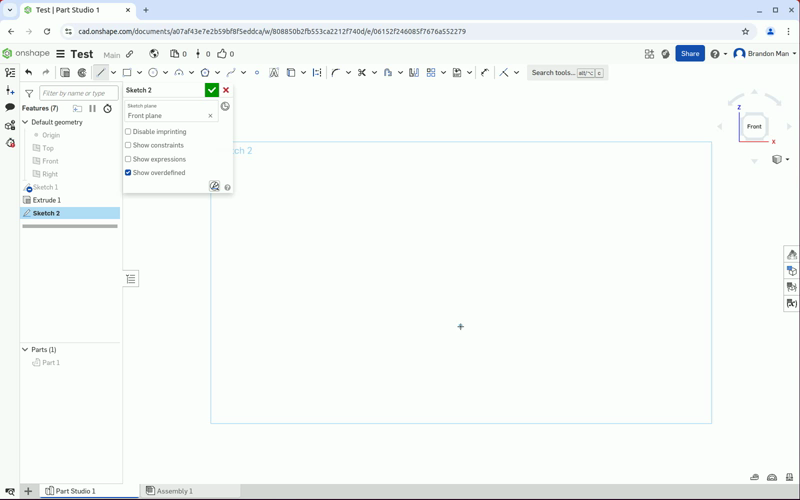
mouse_move(490, 326)
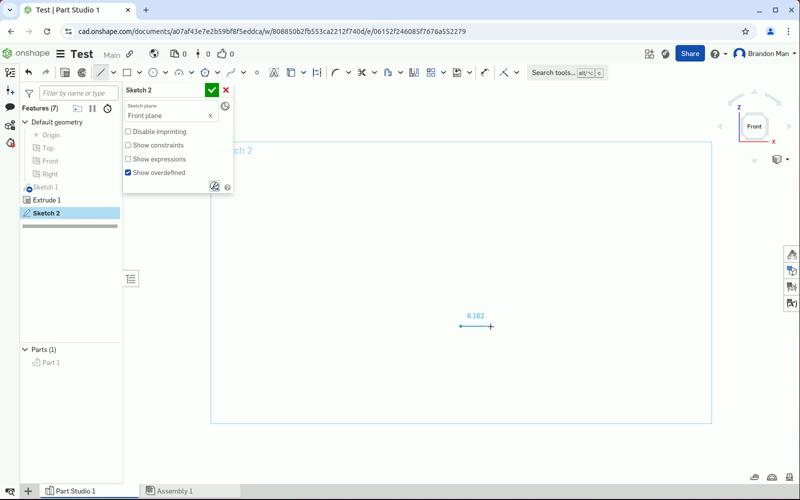
mouse_move(489, 326)
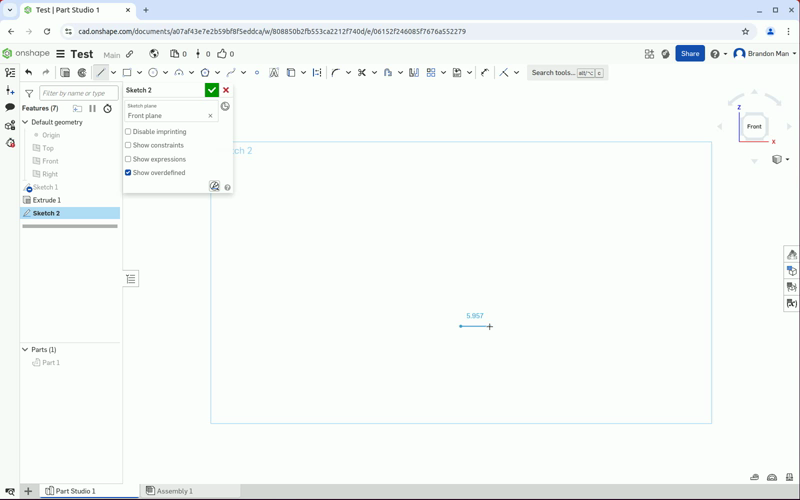
click(489, 326)
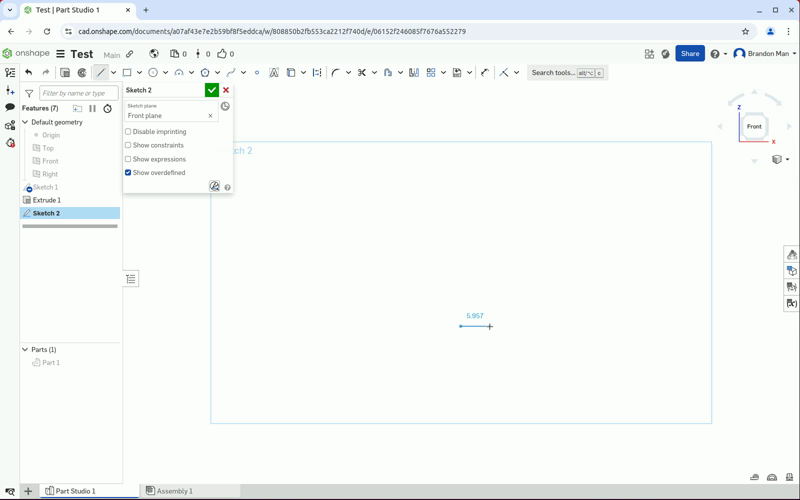
key_up(shift)
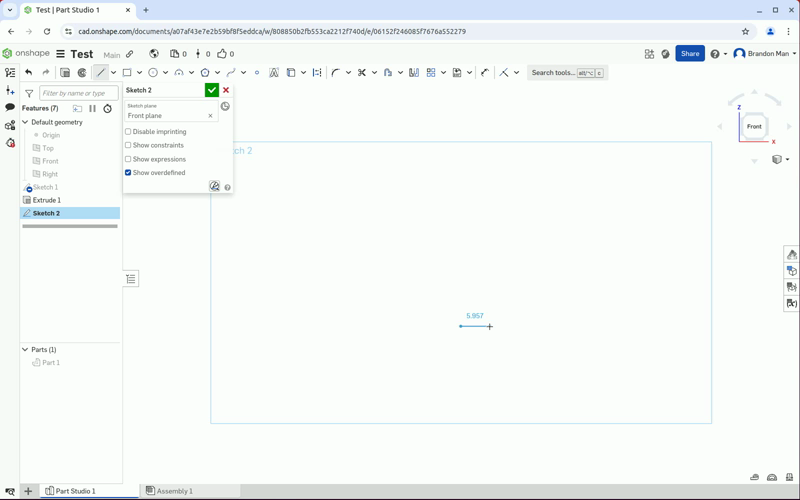
key_down(shift)
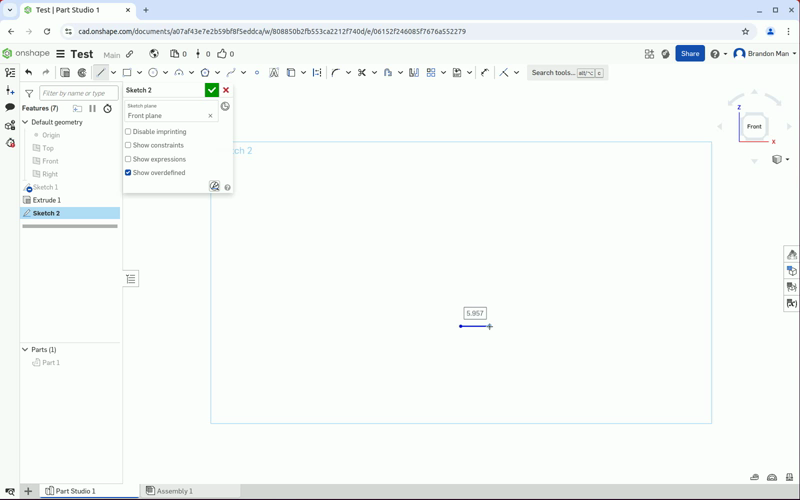
mouse_move(519, 326)
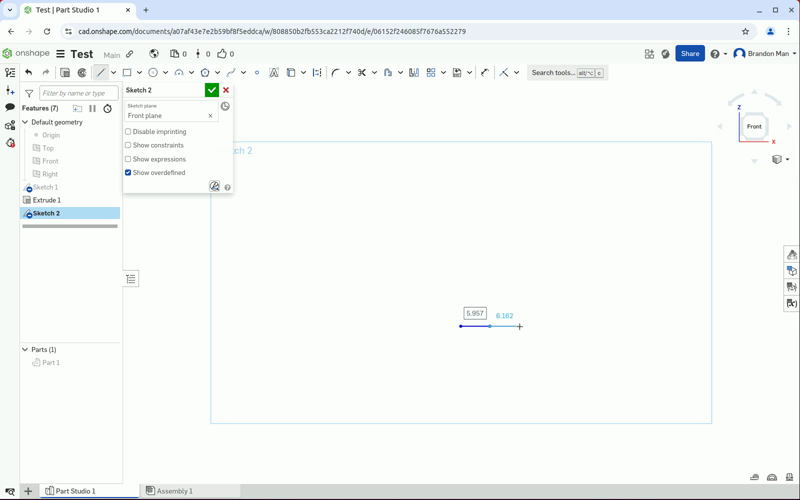
mouse_move(489, 297)
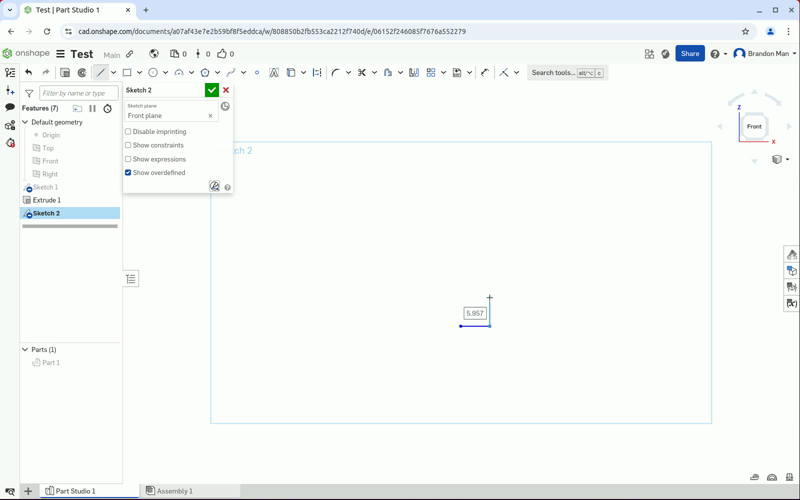
click(489, 297)
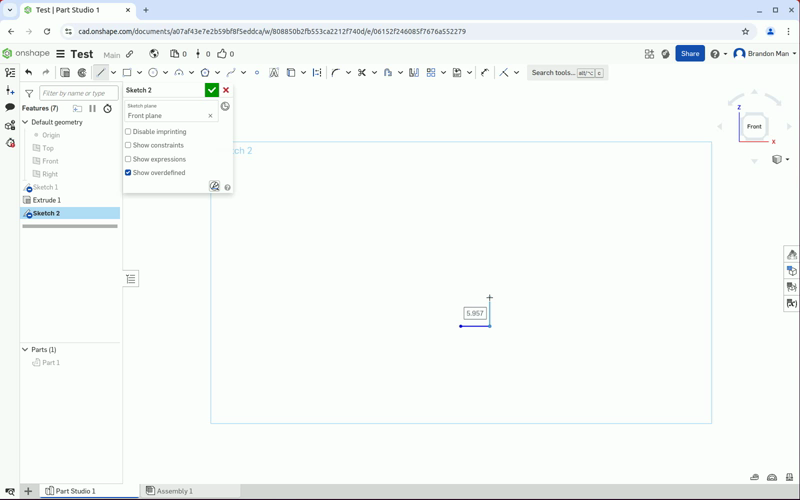
key_up(shift)
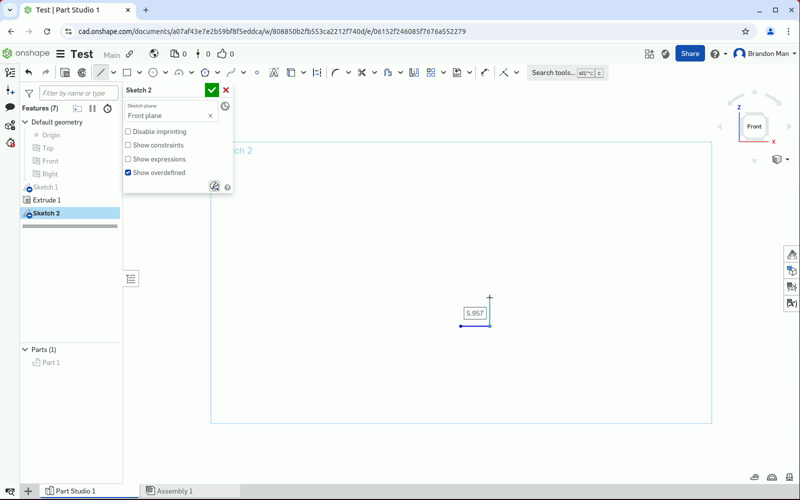
key_down(shift)
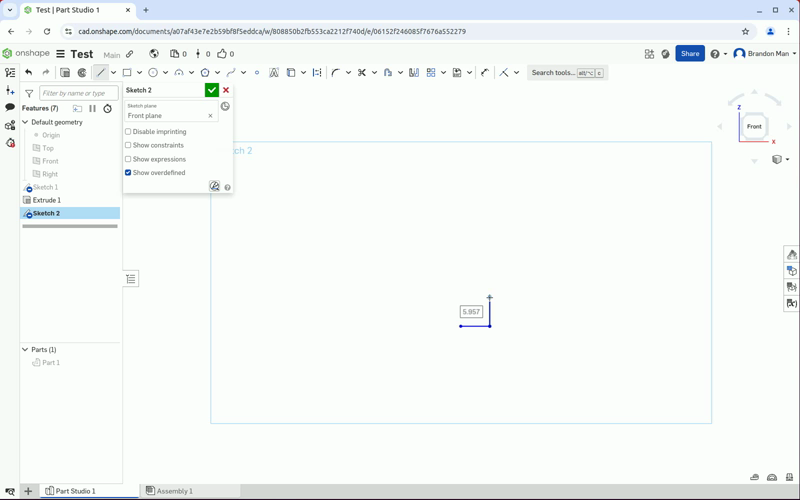
mouse_move(519, 297)
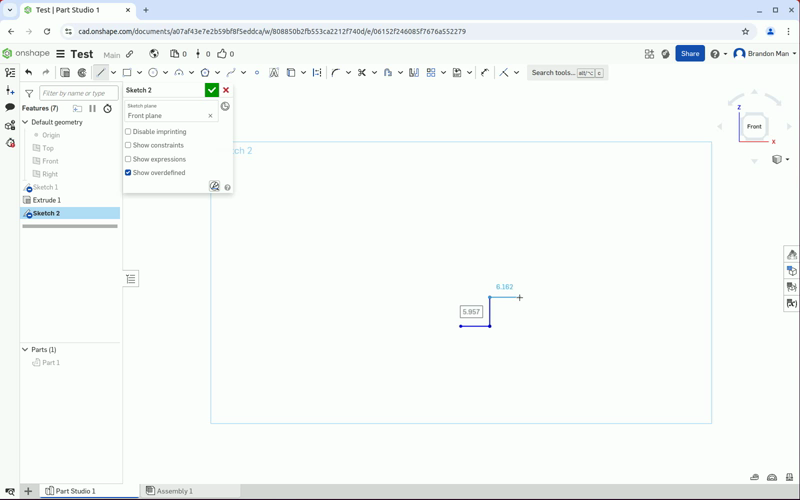
mouse_move(460, 297)
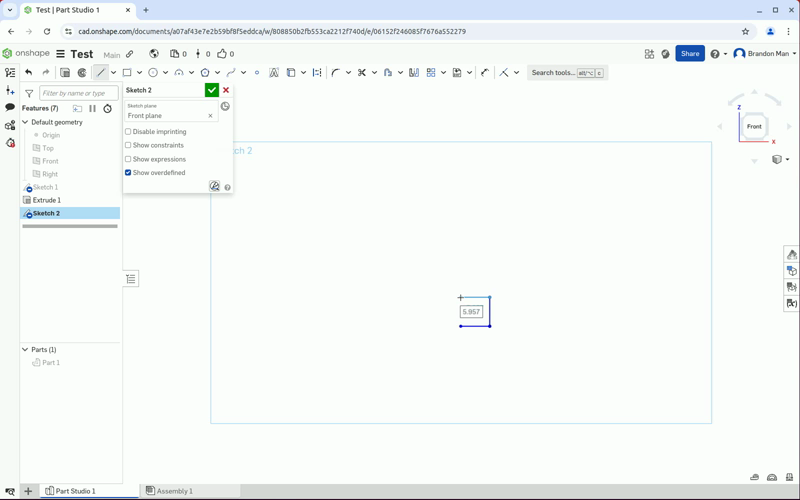
click(460, 297)
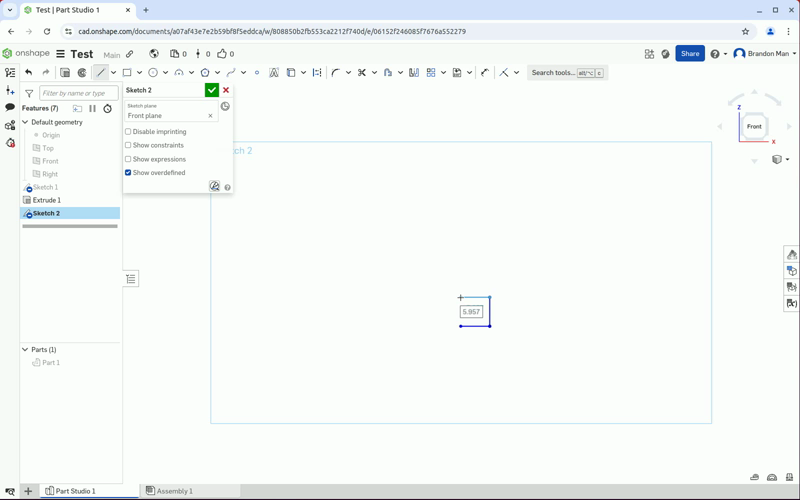
key_up(shift)
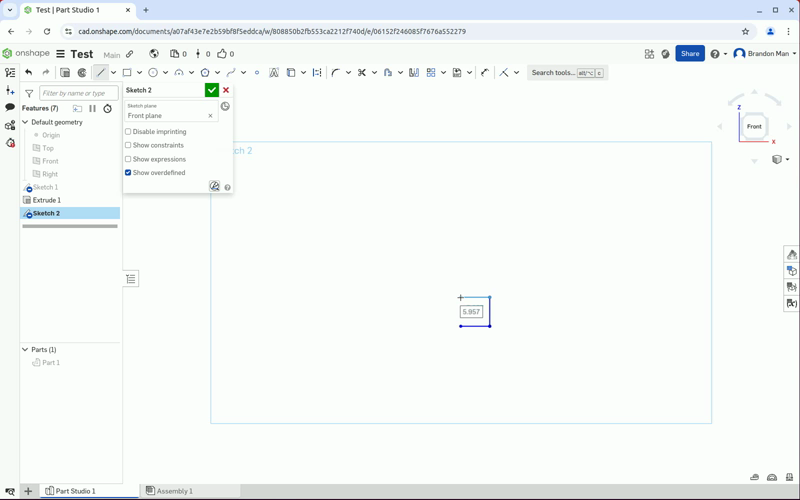
mouse_move(490, 297)
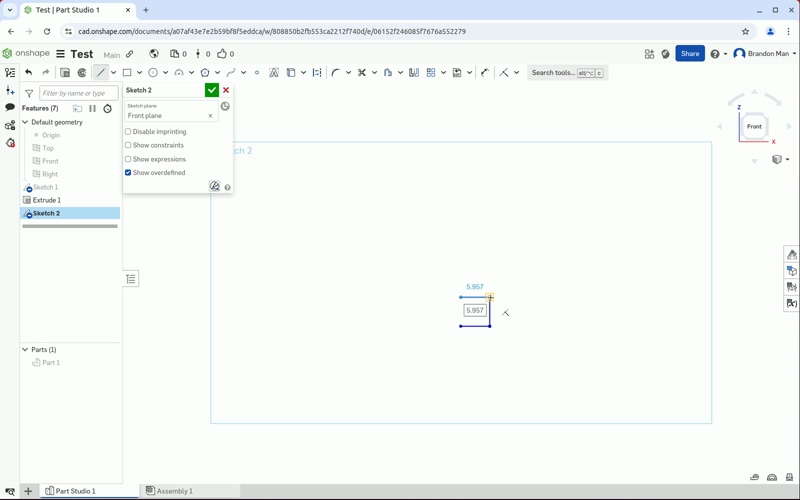
key_down(shift)
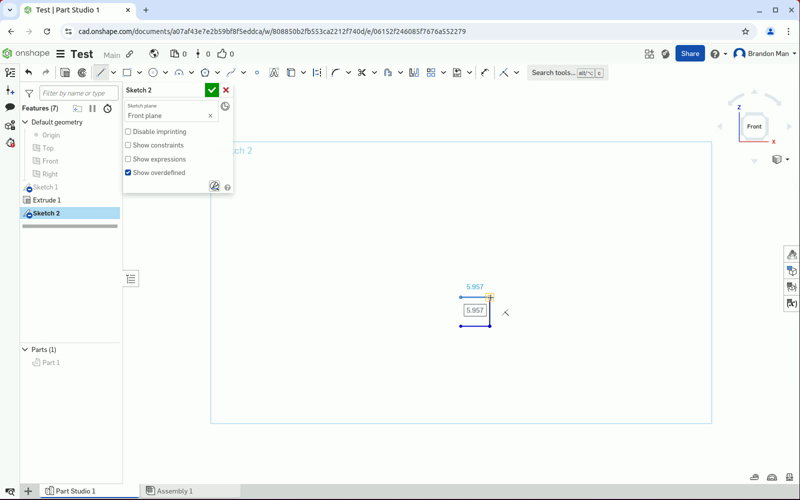
mouse_move(460, 326)
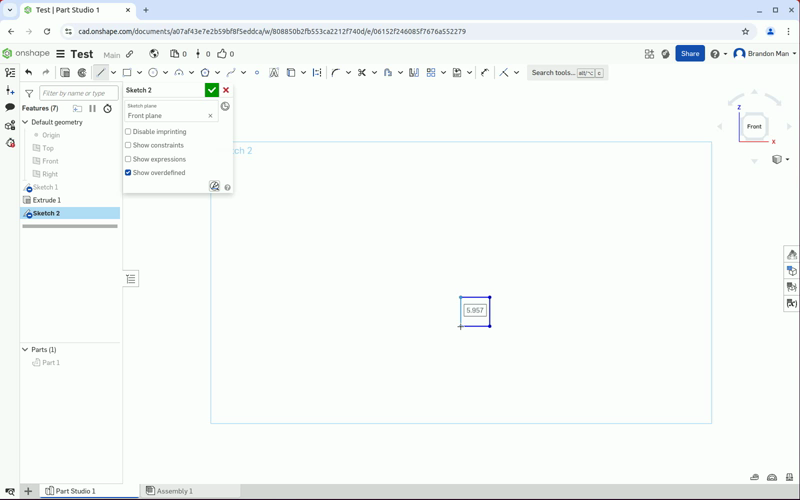
key_up(shift)
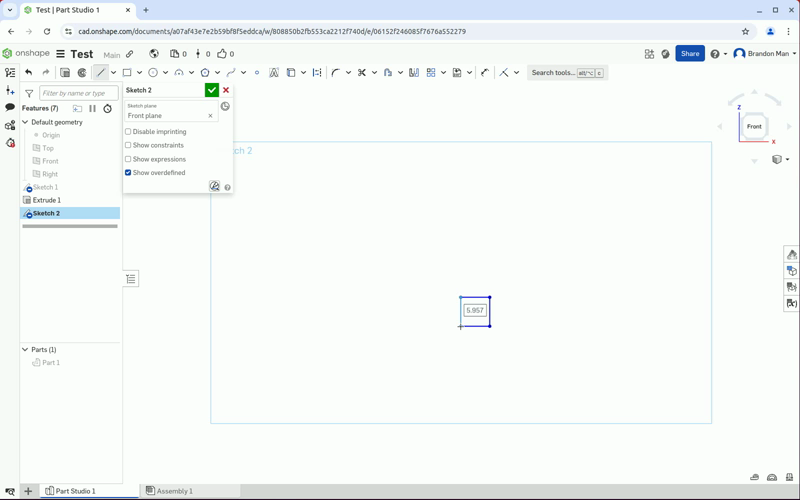
click(460, 326)
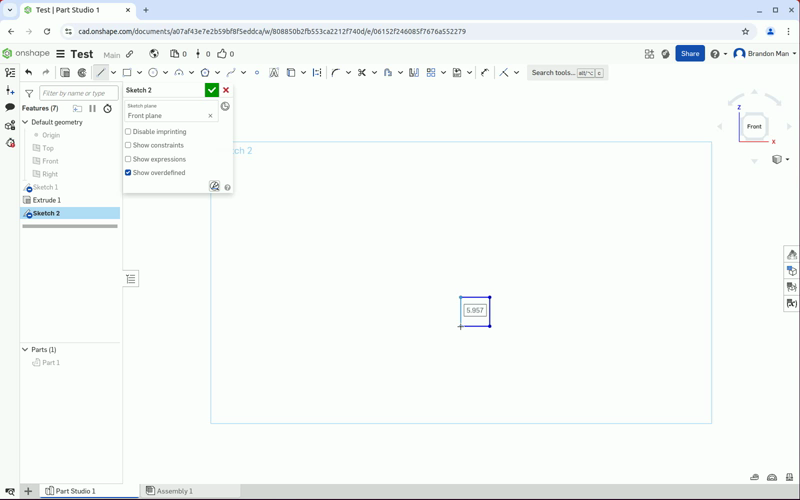
key(esc)
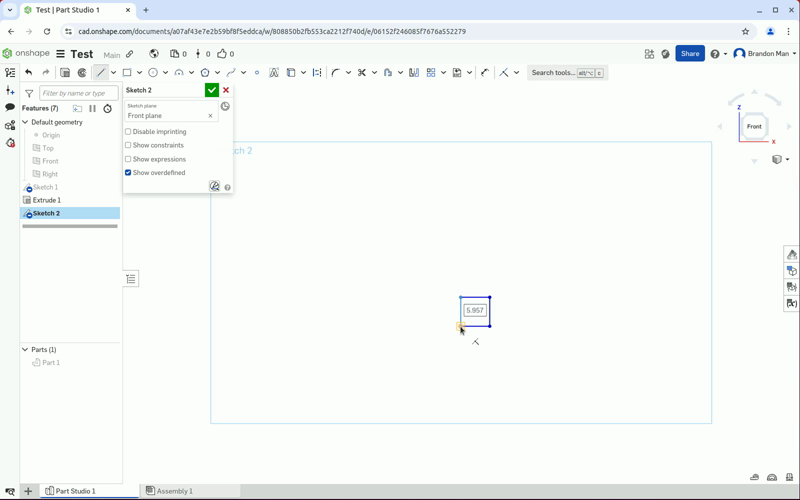
mouse_move(465, 300)
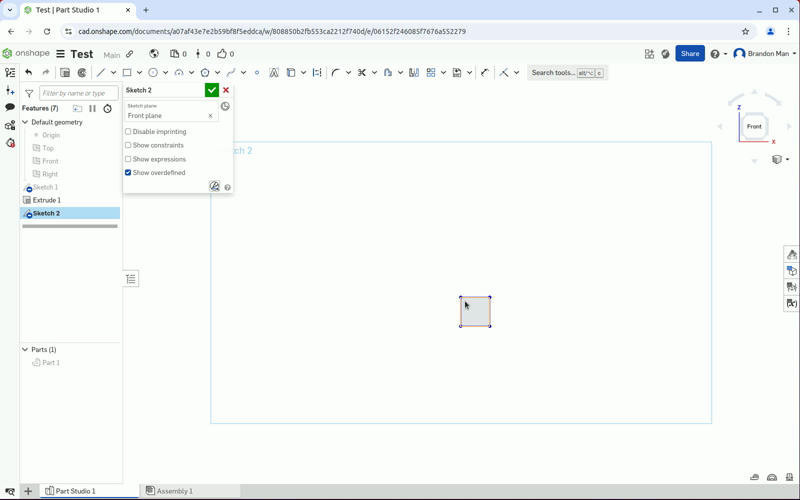
scroll(6)
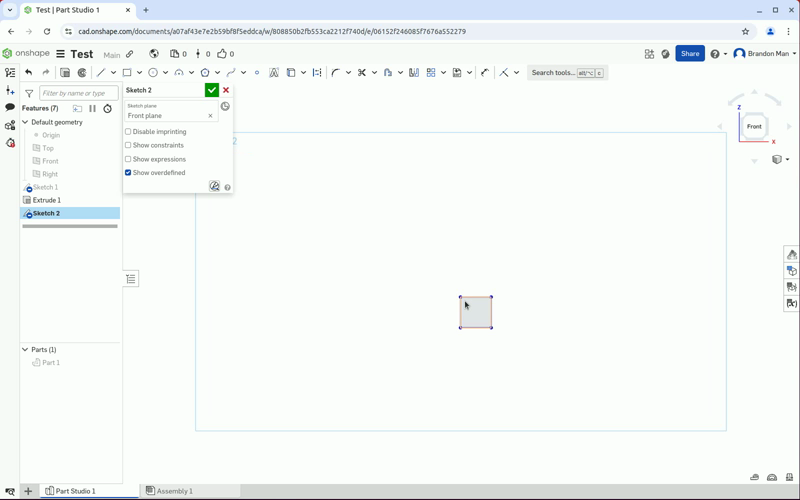
scroll(6)
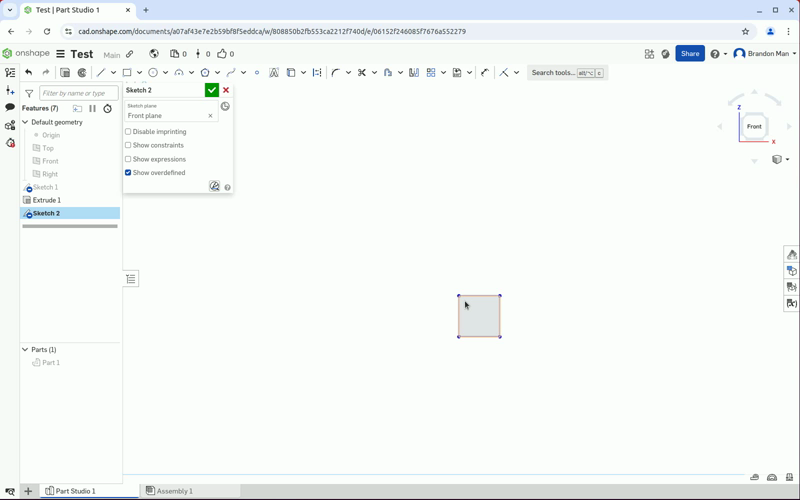
scroll(6)
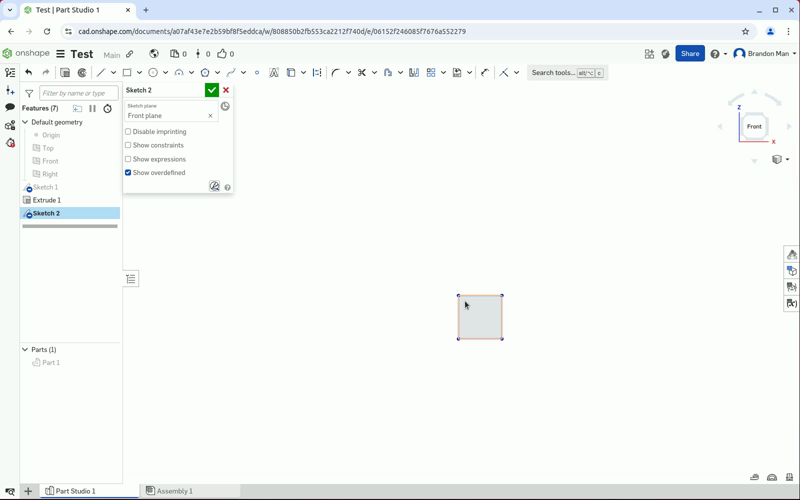
scroll(6)
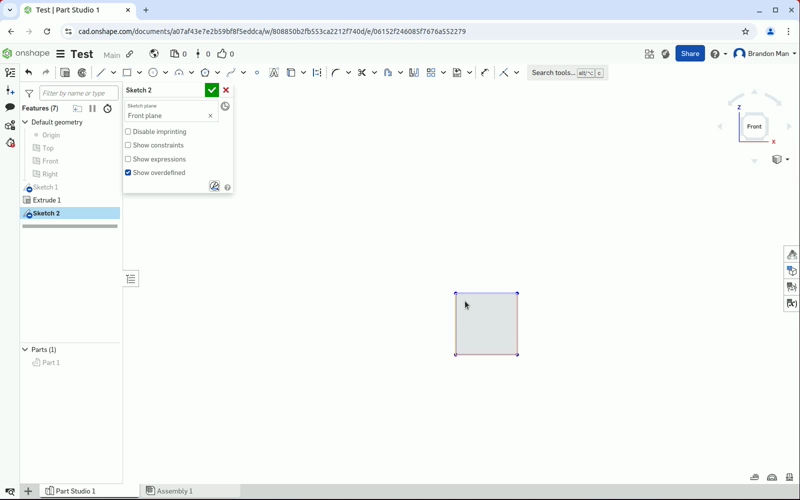
scroll(6)
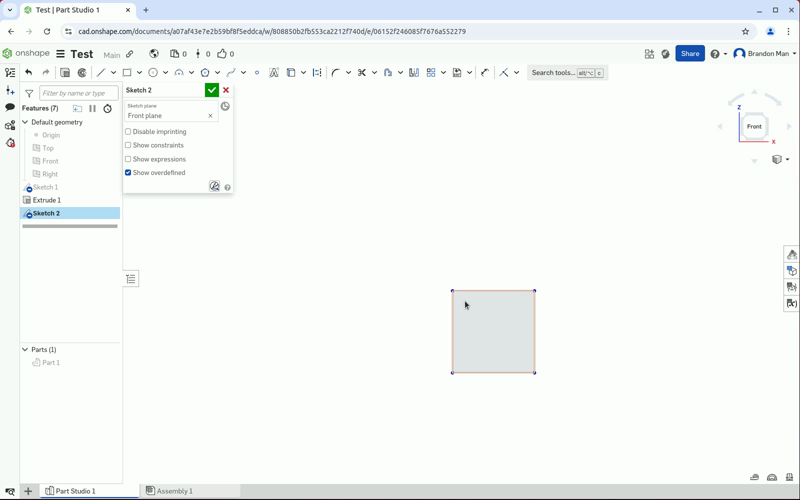
scroll(6)
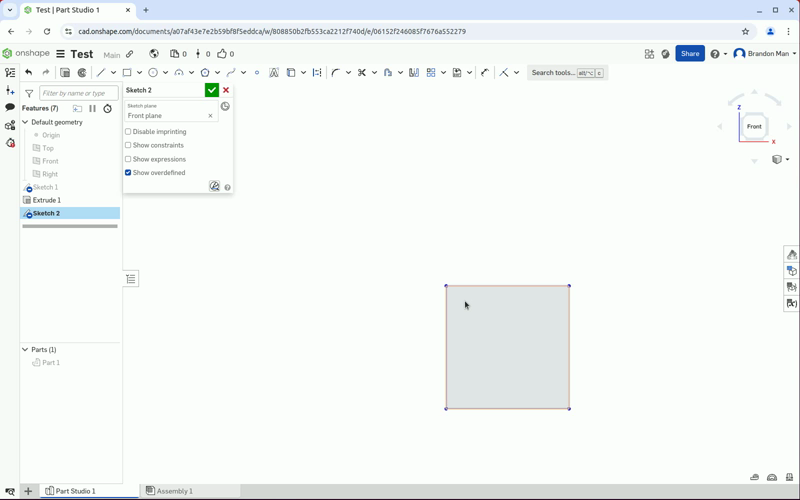
scroll(6)
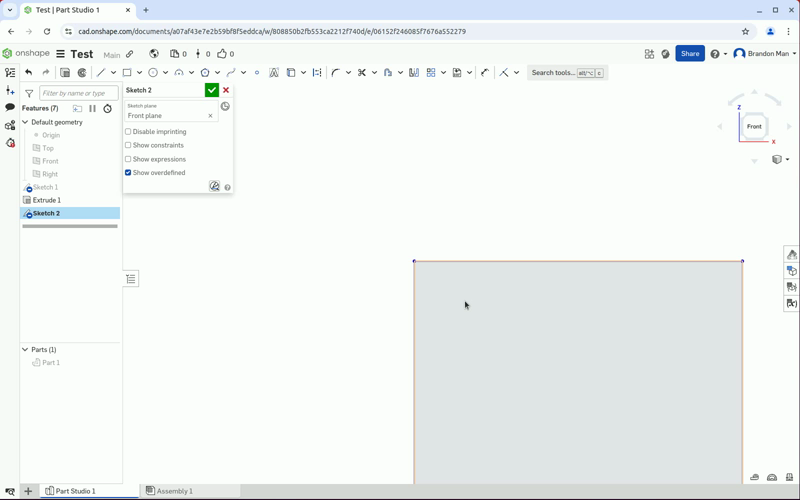
click(465, 300)
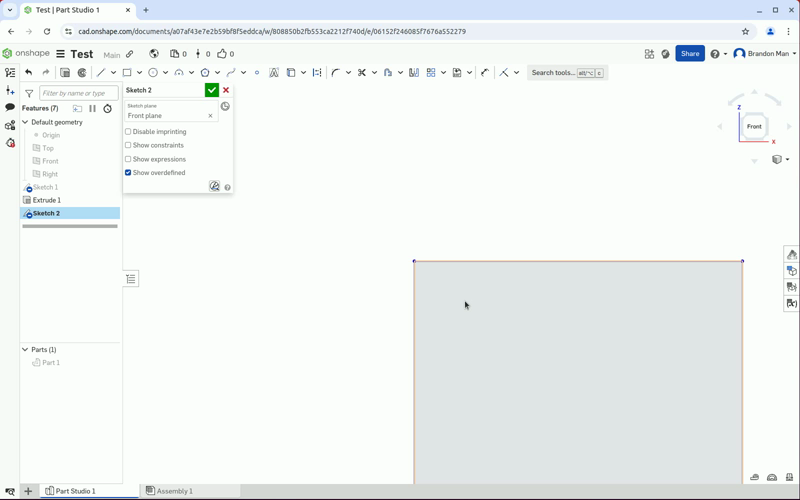
scroll(-6)
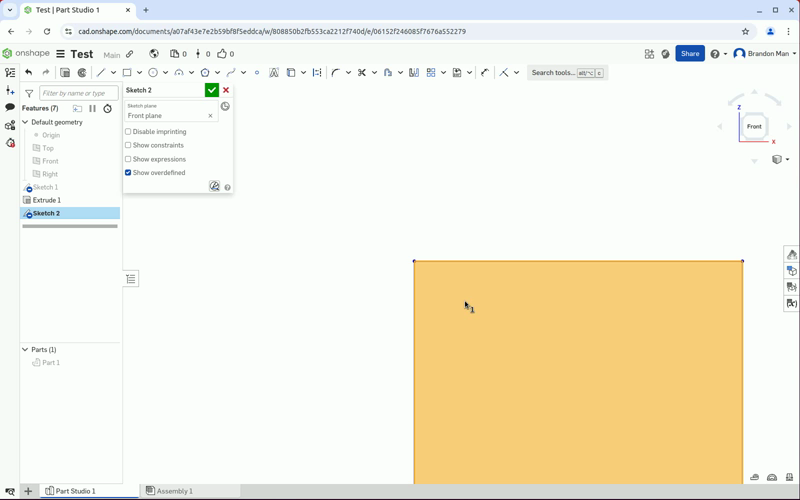
scroll(-6)
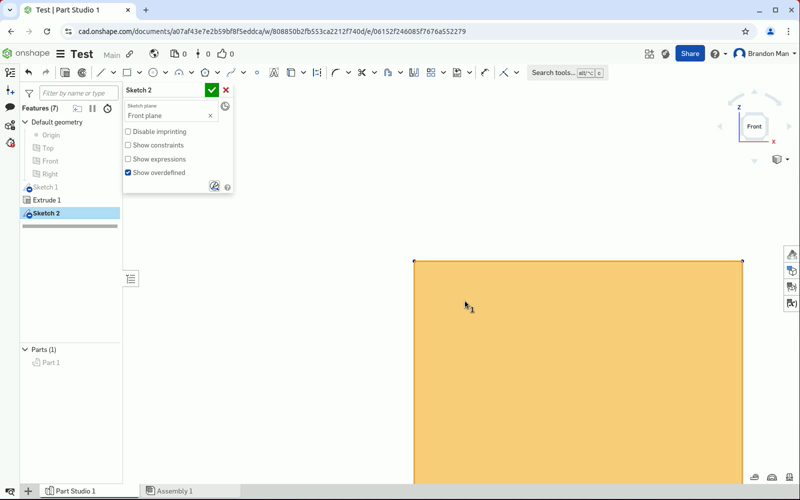
scroll(-6)
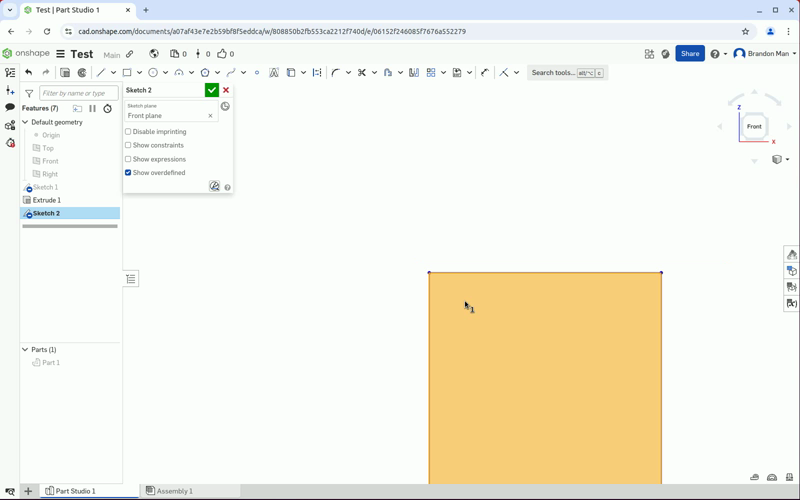
scroll(-6)
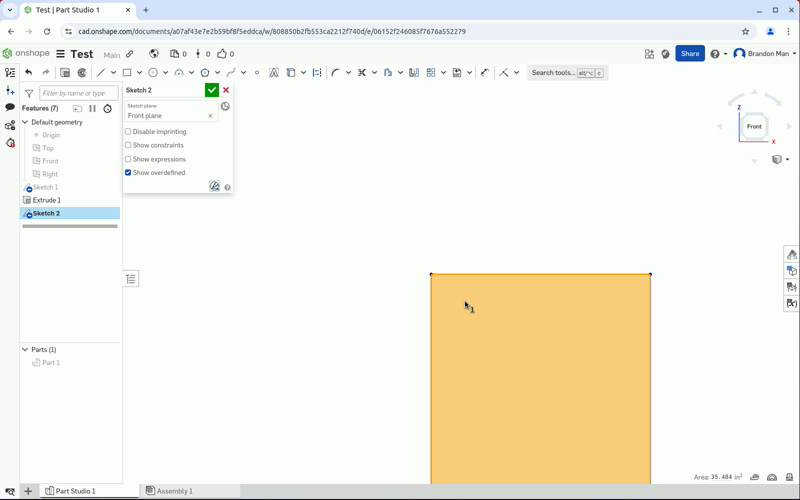
scroll(-6)
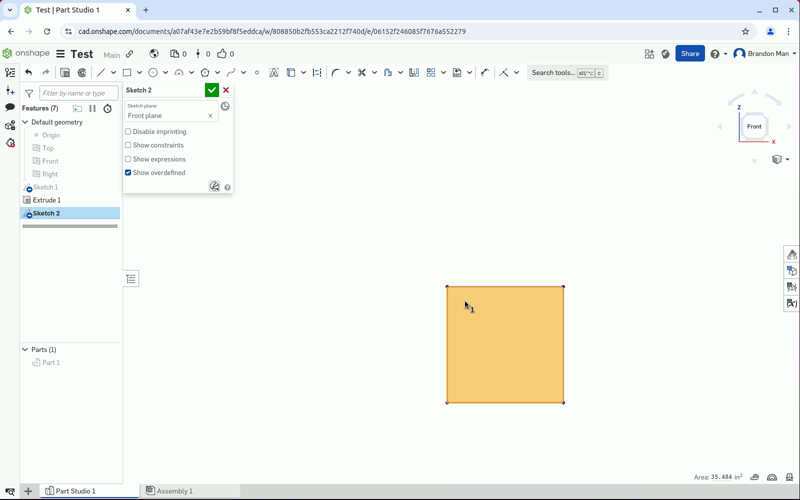
scroll(-6)
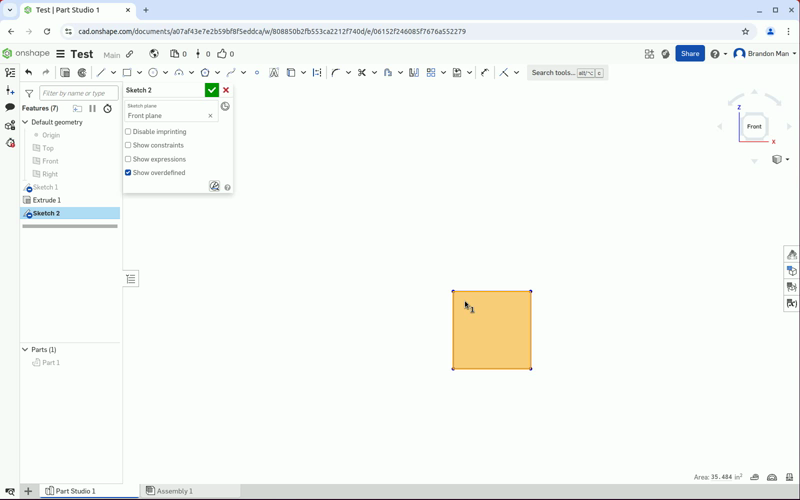
scroll(-6)
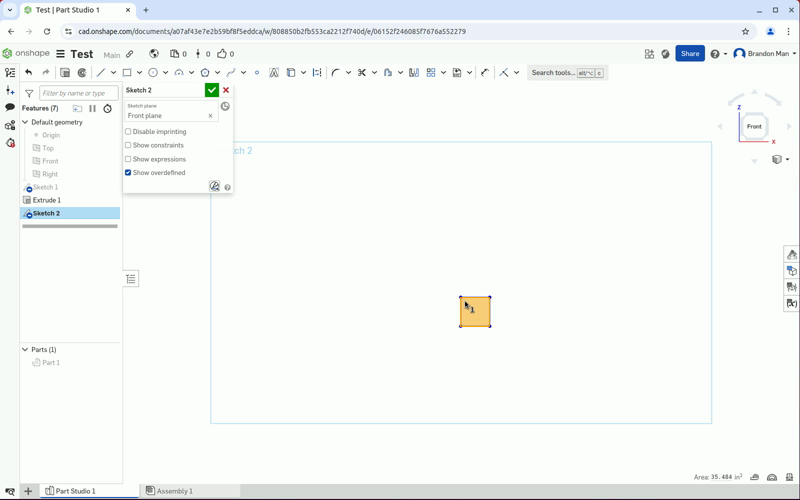
mouse_move(73, 352)
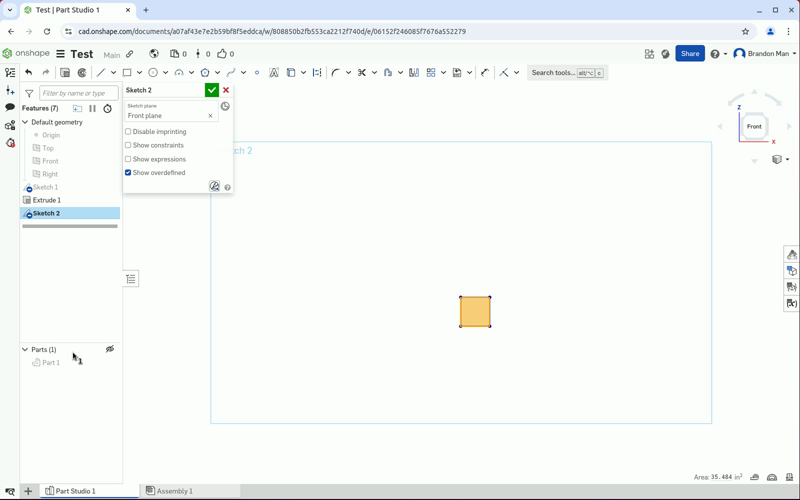
key(shift+y)
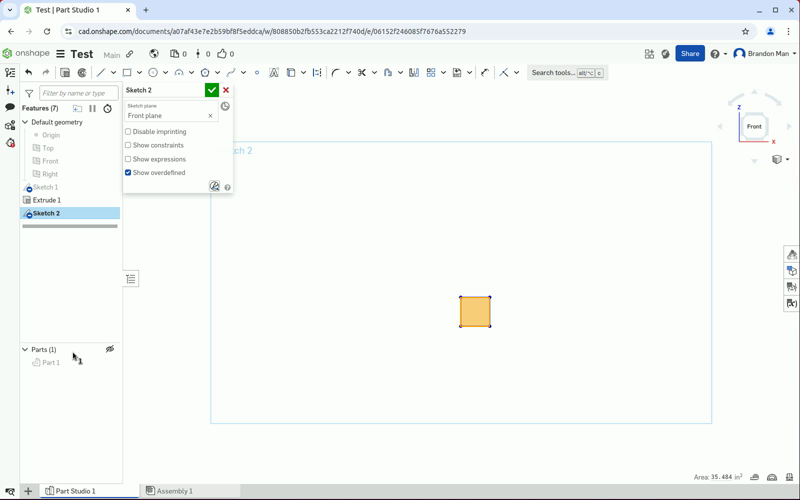
key(shift+e)
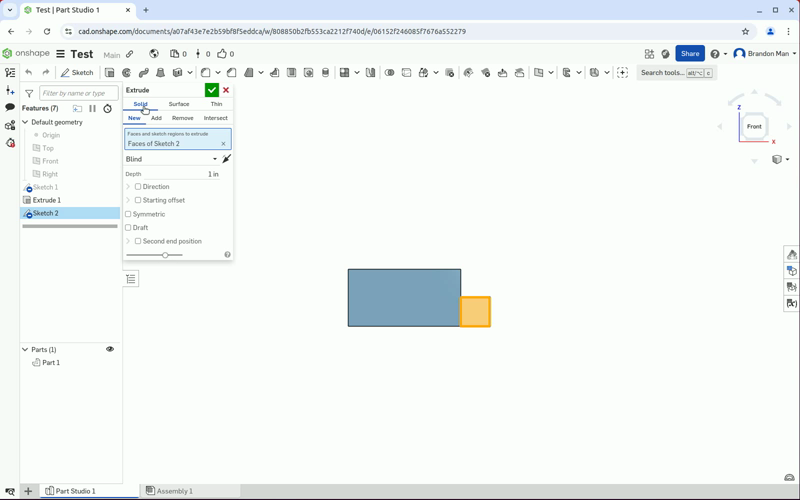
mouse_move(143, 106)
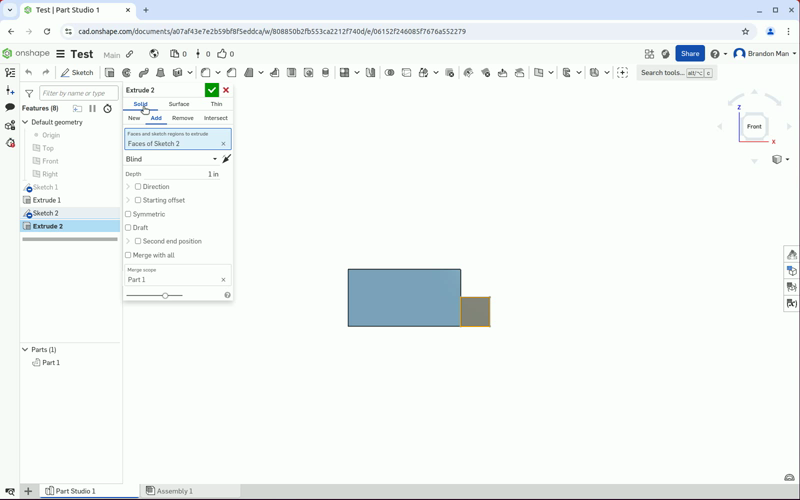
click(143, 106)
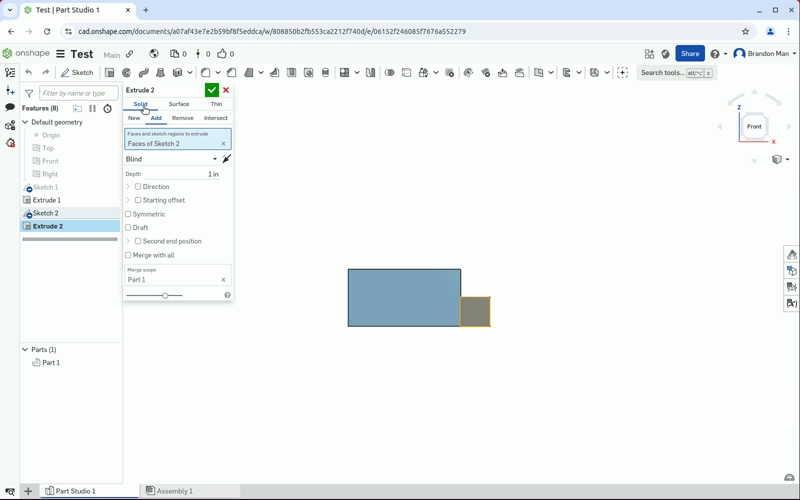
mouse_move(137, 120)
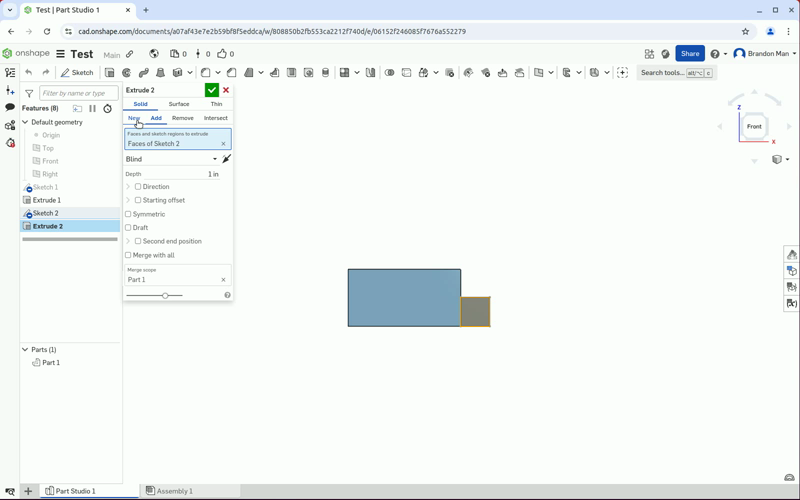
click(137, 120)
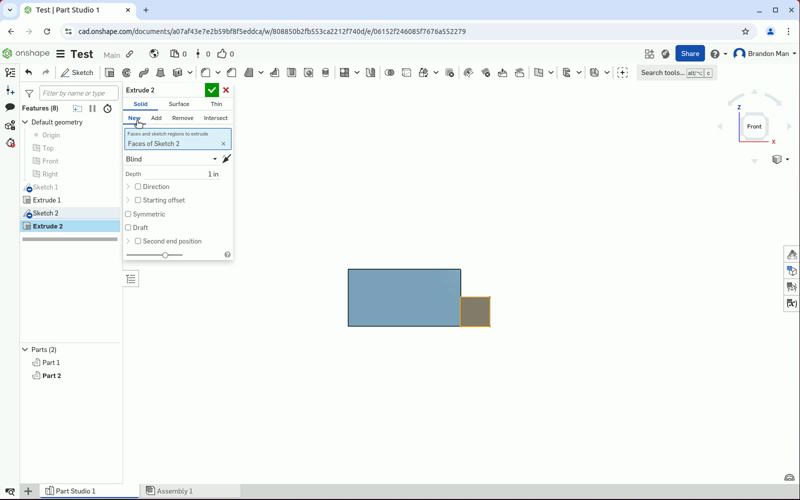
key(tab, 4)
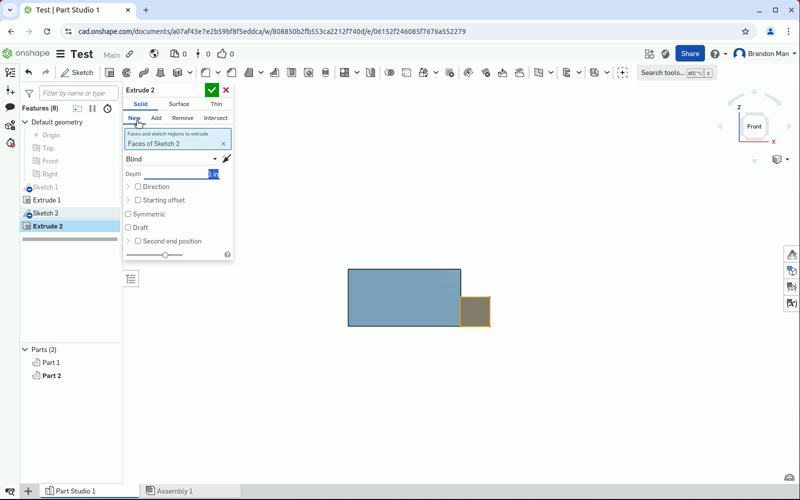
text(17.331)
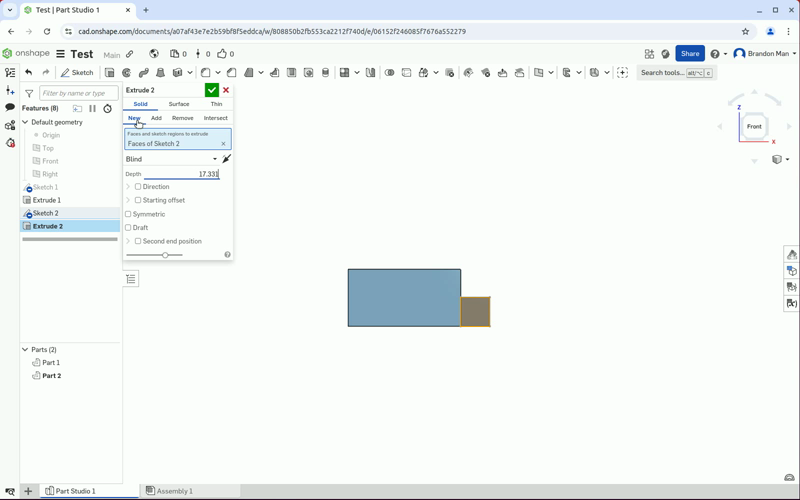
key(enter)
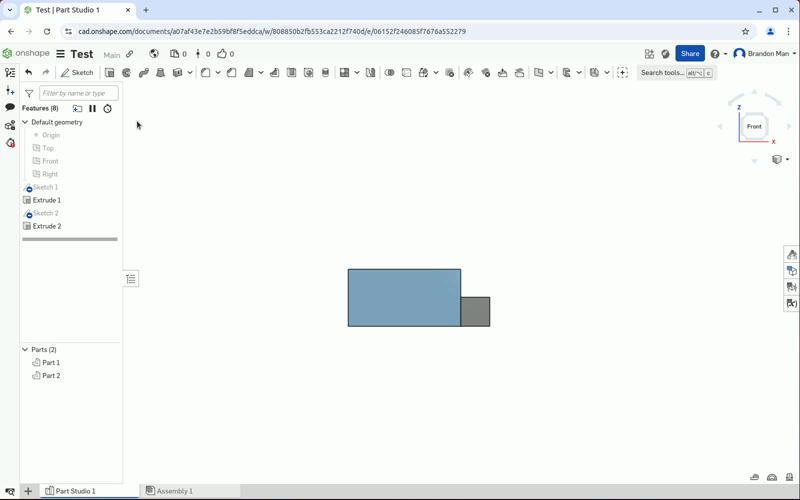
key(shift+h)
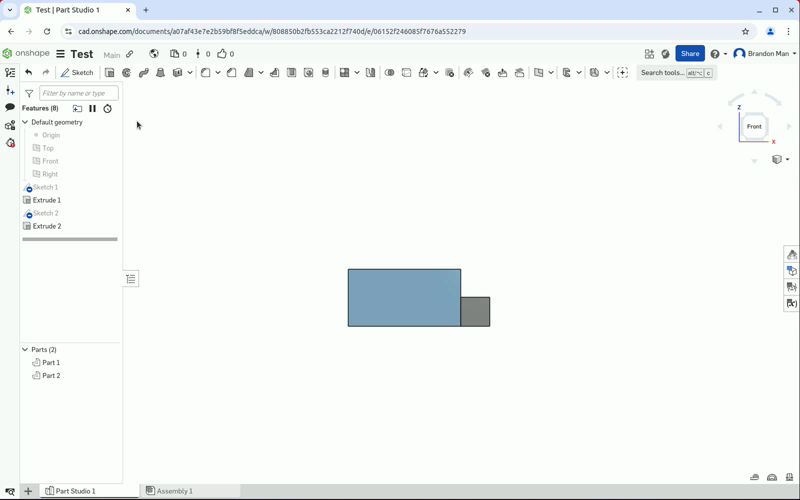
key(shift+h)
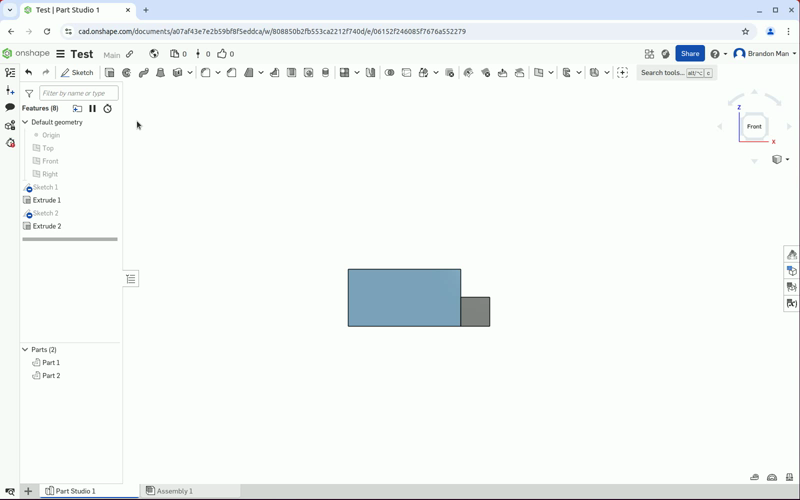
mouse_move(73, 189)
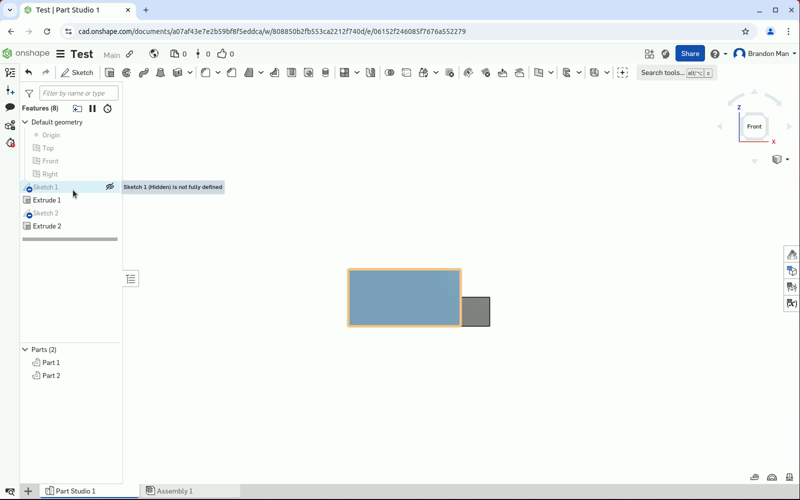
click(73, 189)
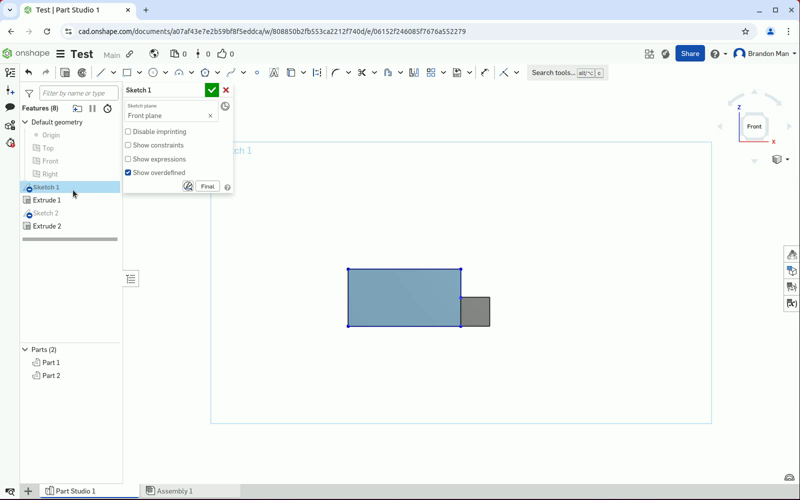
mouse_move(229, 92)
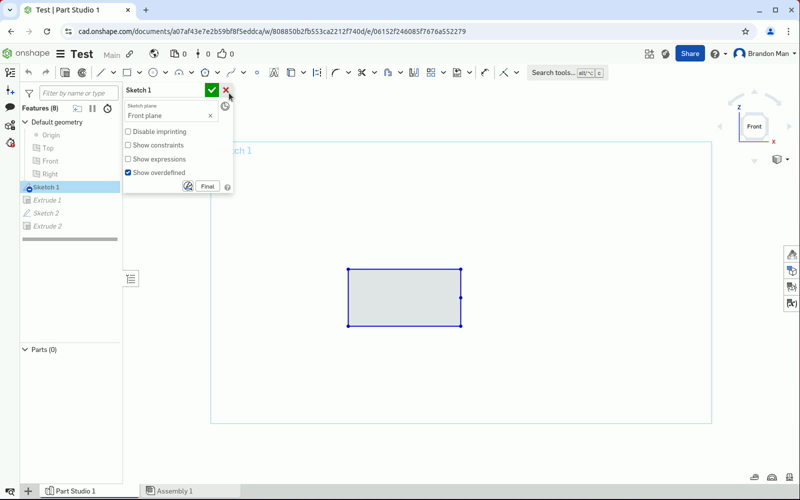
click(229, 92)
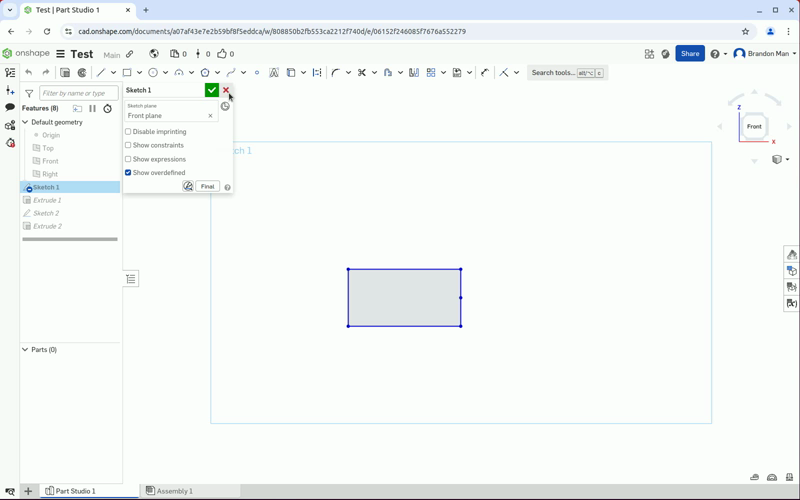
key(shift+s)
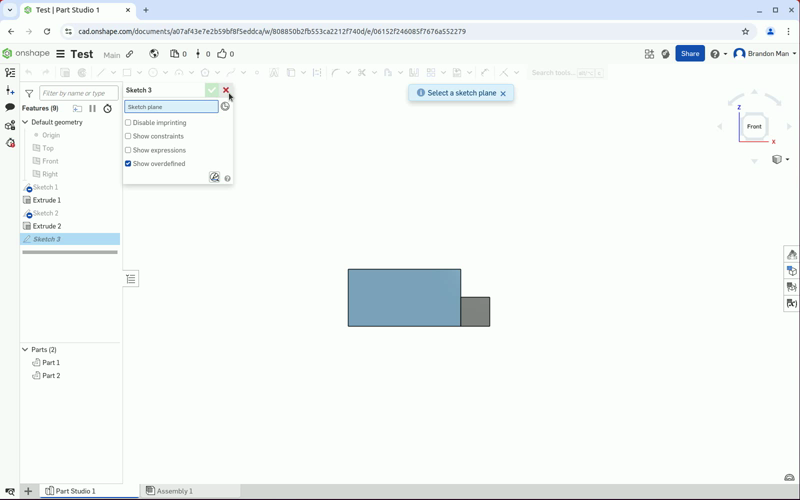
mouse_move(73, 163)
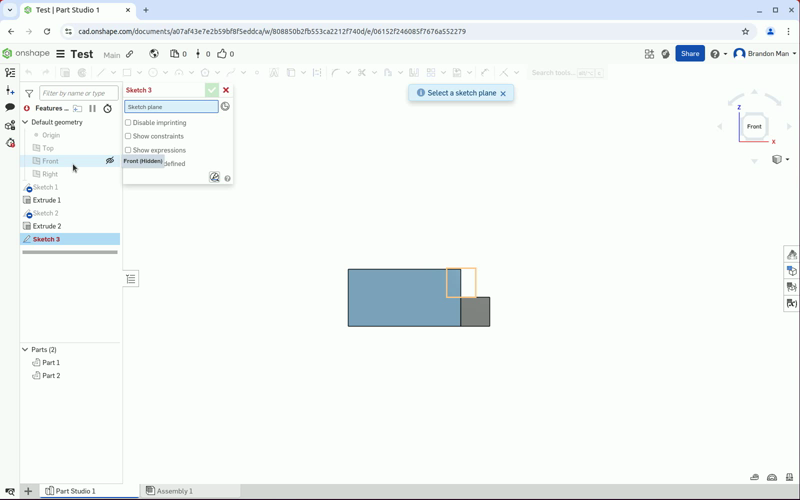
click(73, 163)
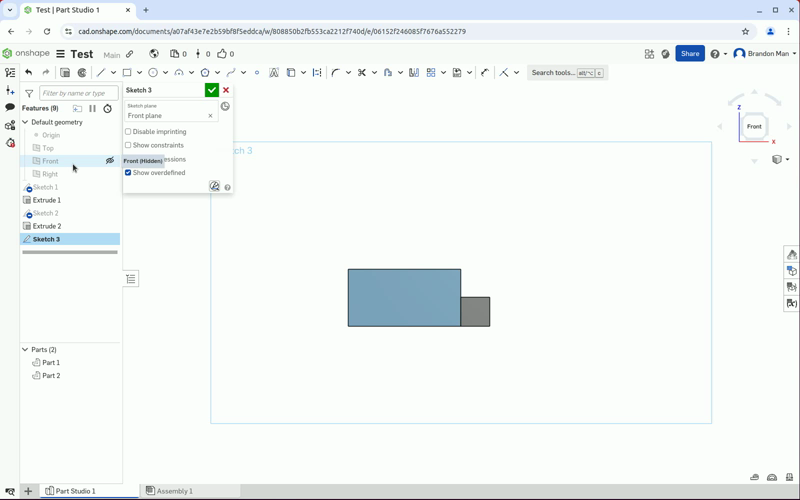
mouse_move(73, 352)
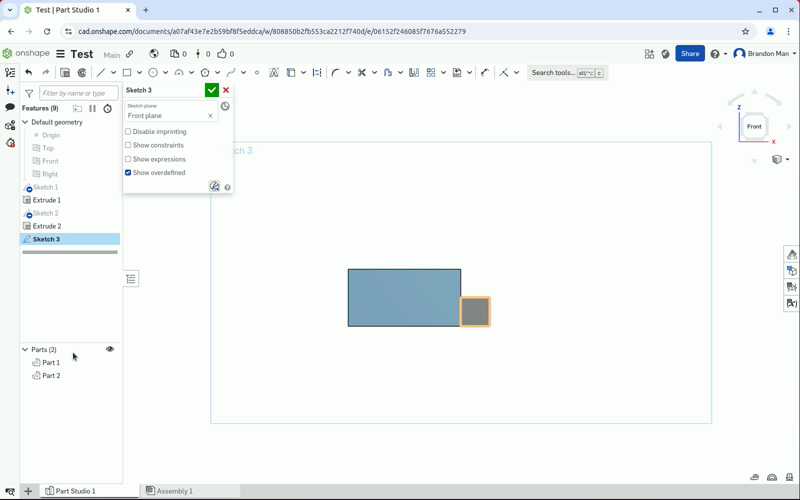
key(y)
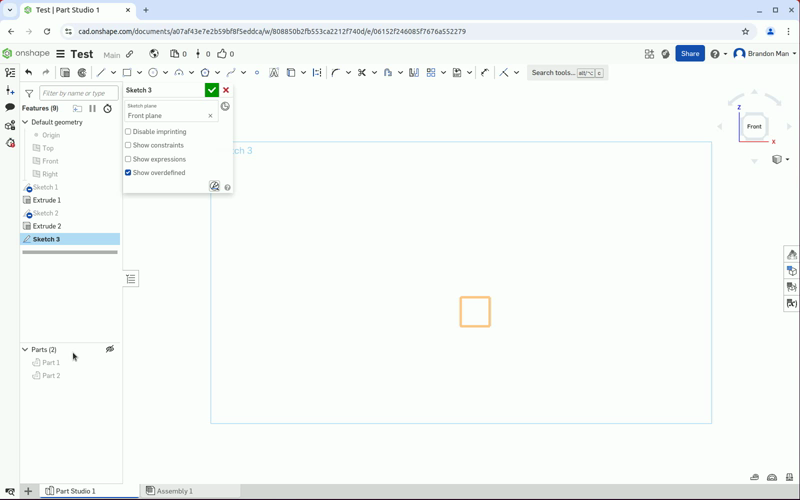
key(l)
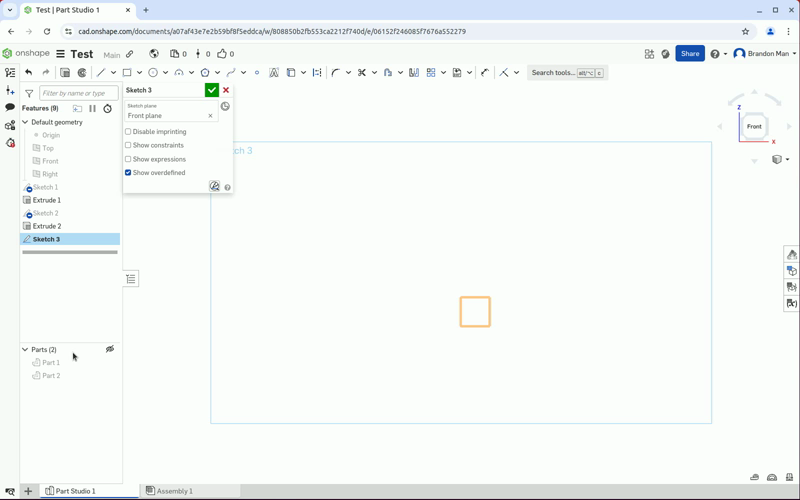
key_down(shift)
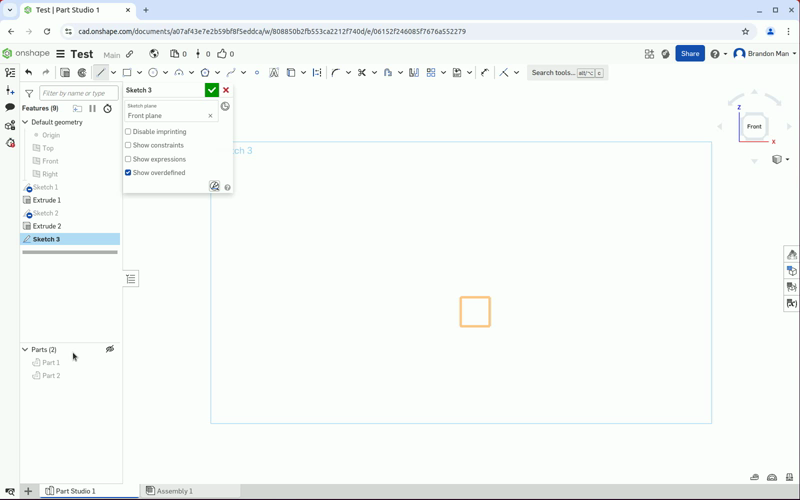
mouse_move(489, 326)
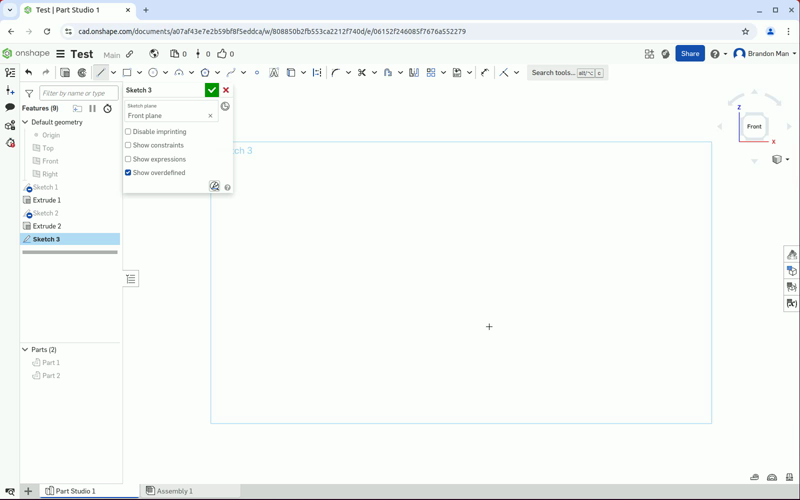
click(489, 326)
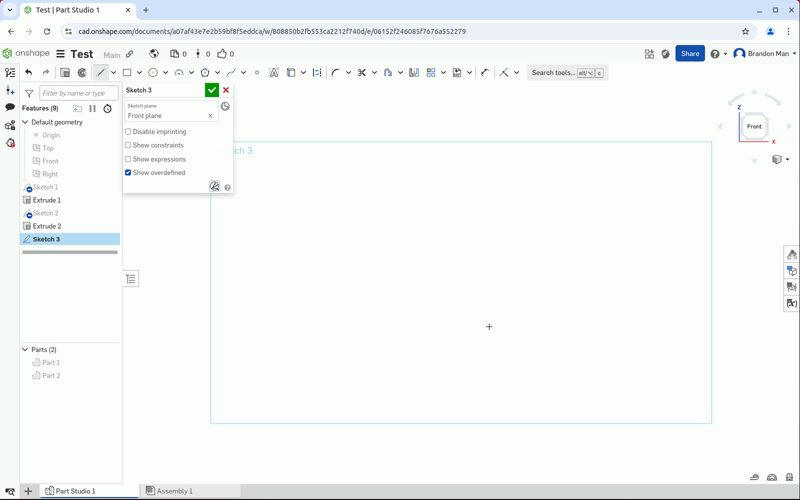
key_up(shift)
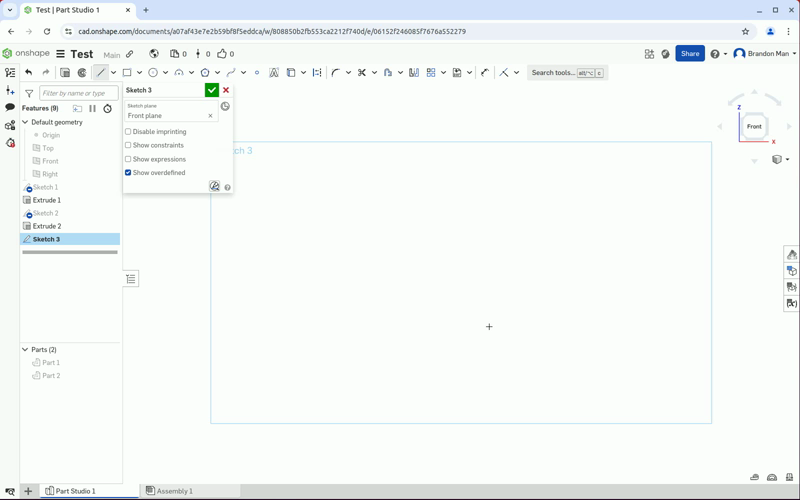
key_down(shift)
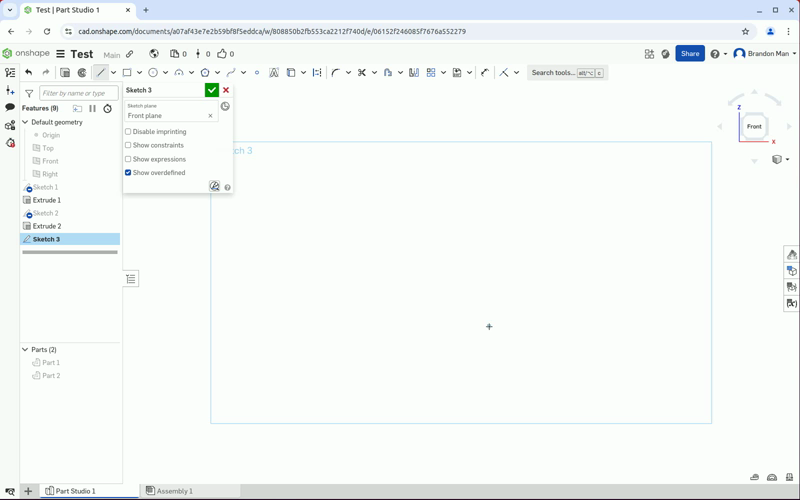
mouse_move(519, 326)
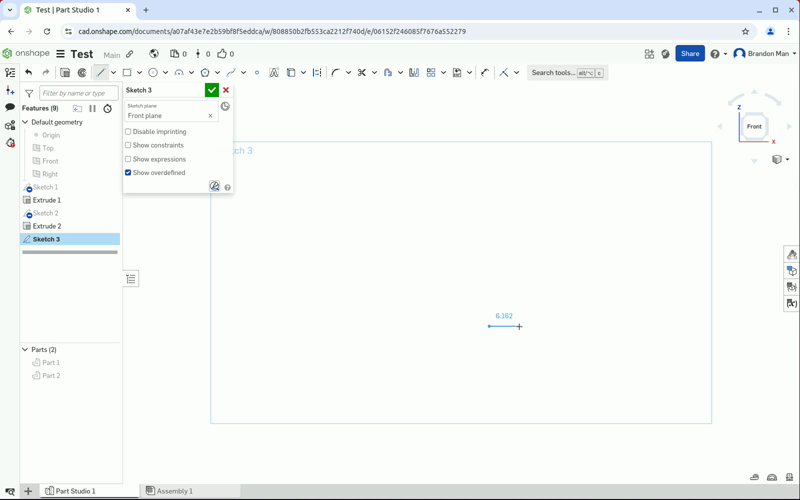
mouse_move(517, 326)
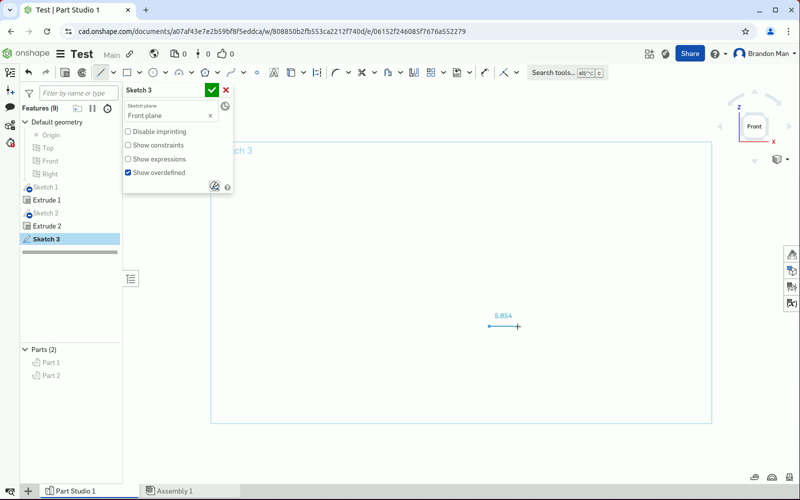
click(517, 326)
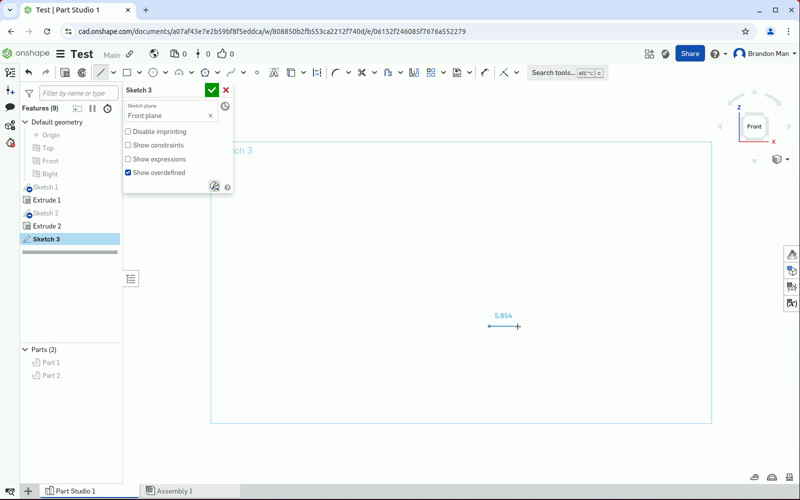
key_up(shift)
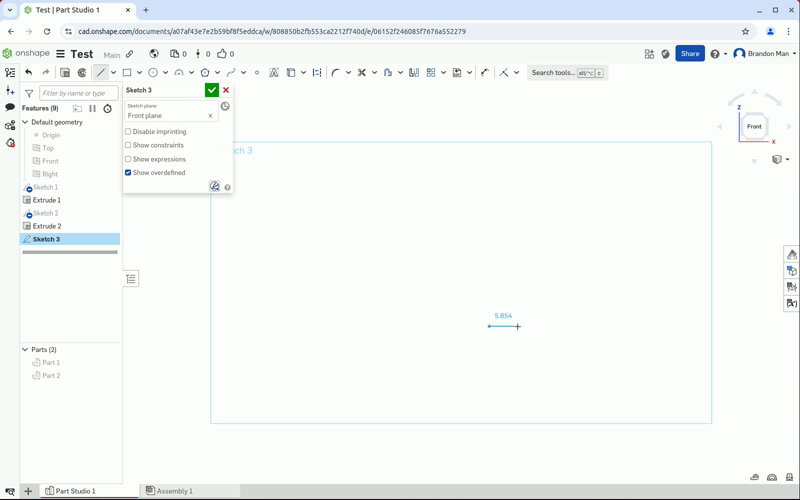
key_down(shift)
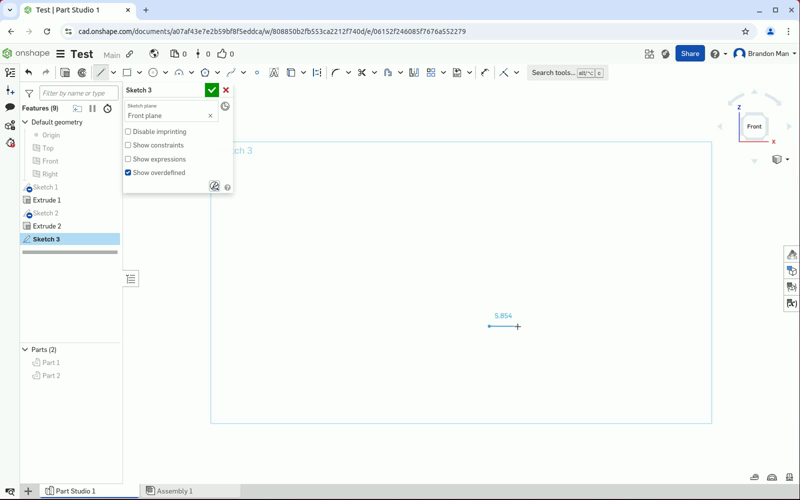
mouse_move(547, 326)
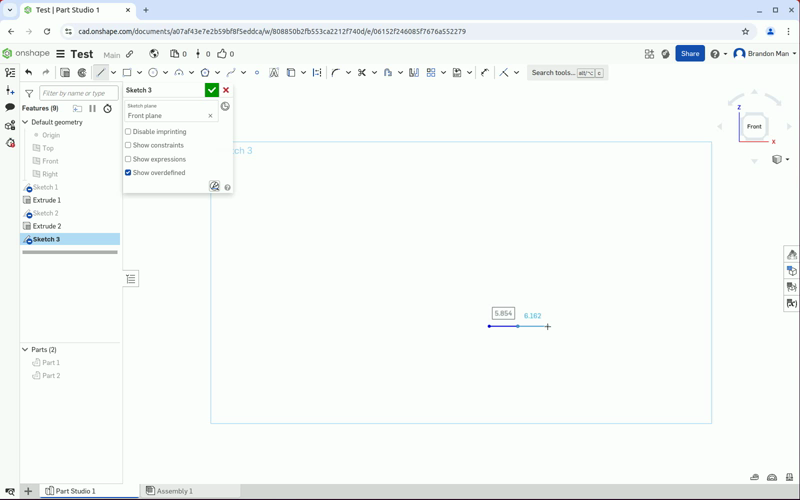
mouse_move(517, 269)
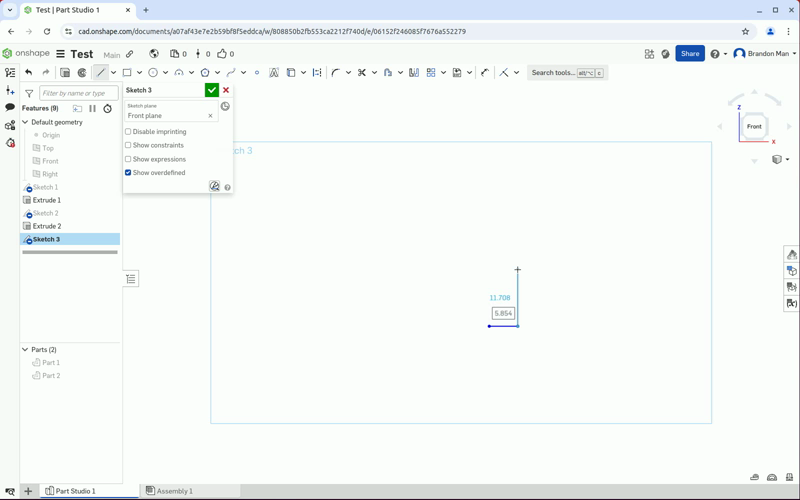
click(517, 269)
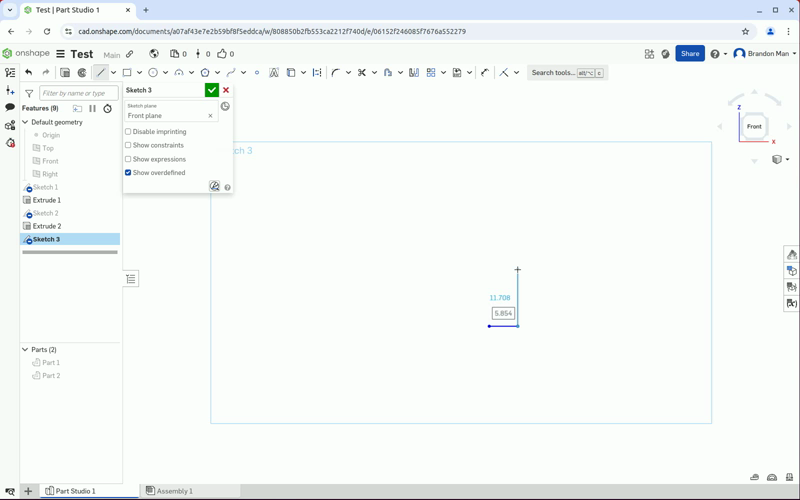
key_up(shift)
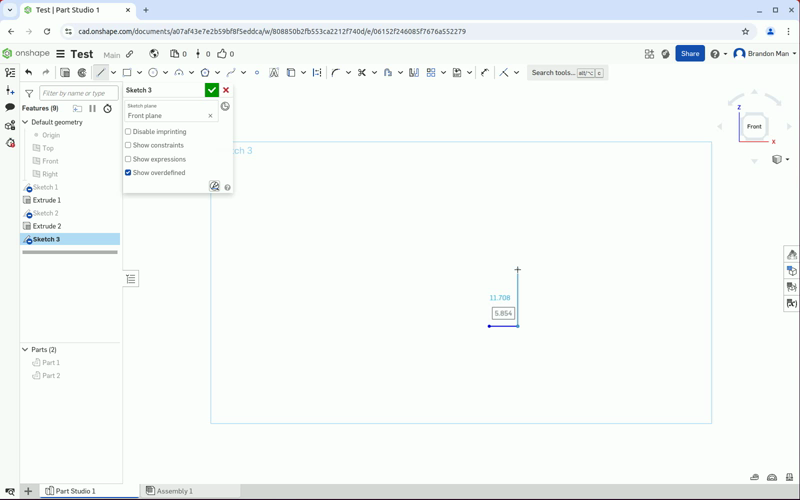
key_down(shift)
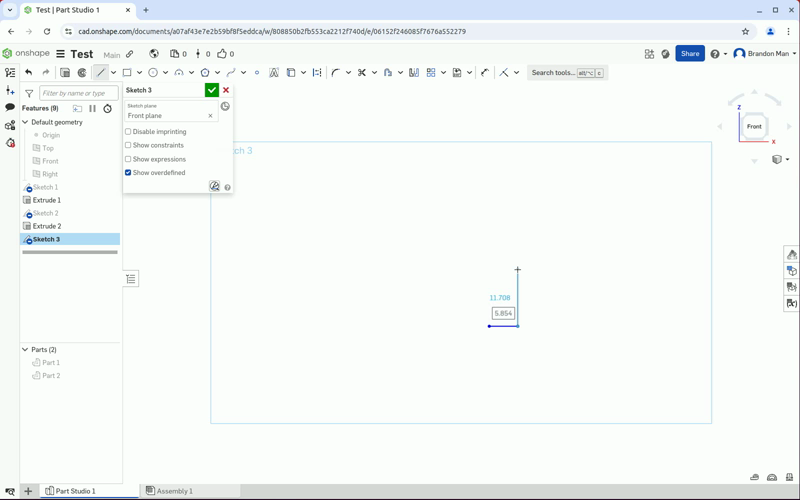
mouse_move(547, 269)
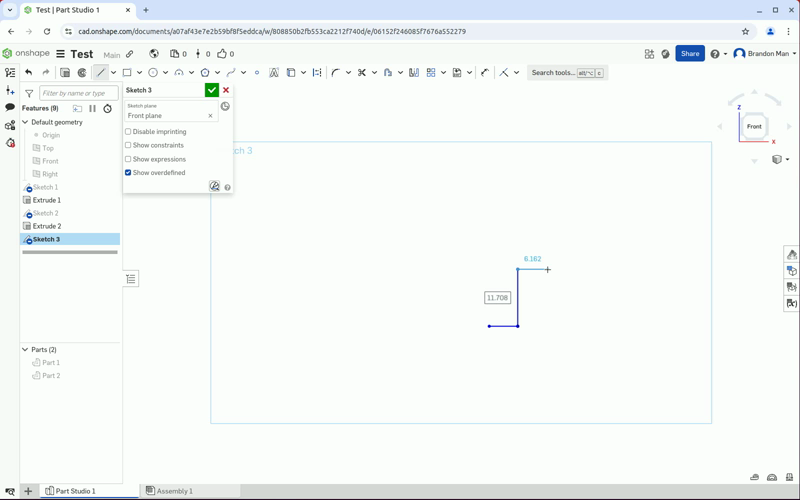
mouse_move(489, 269)
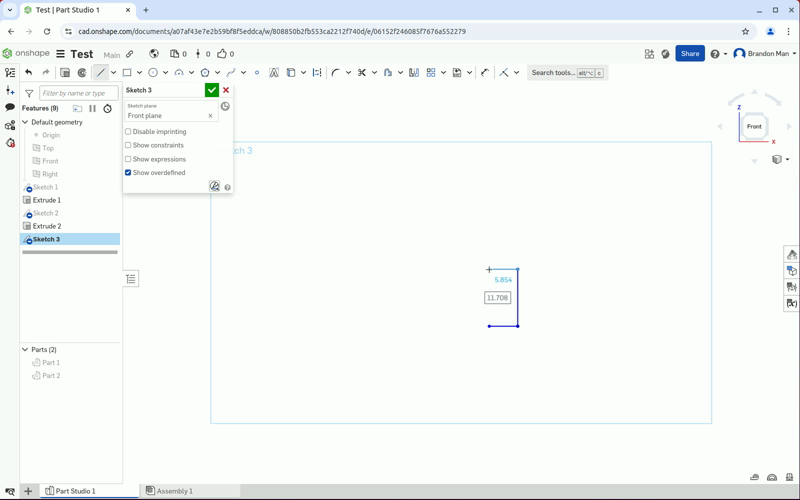
click(489, 269)
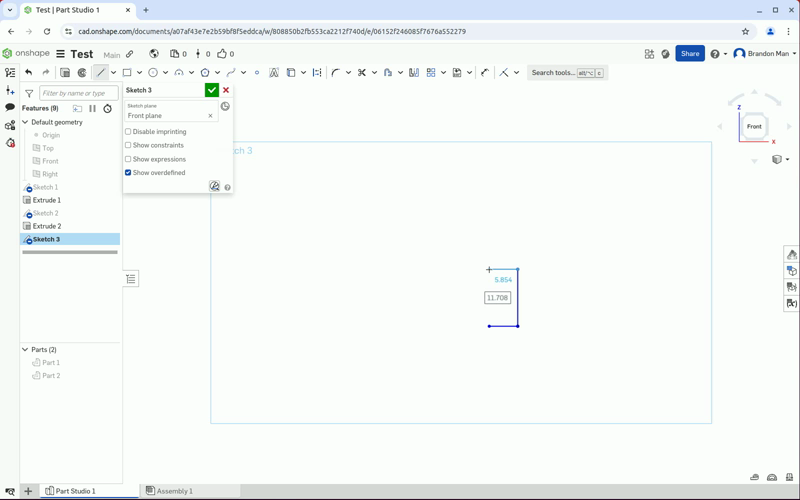
key_up(shift)
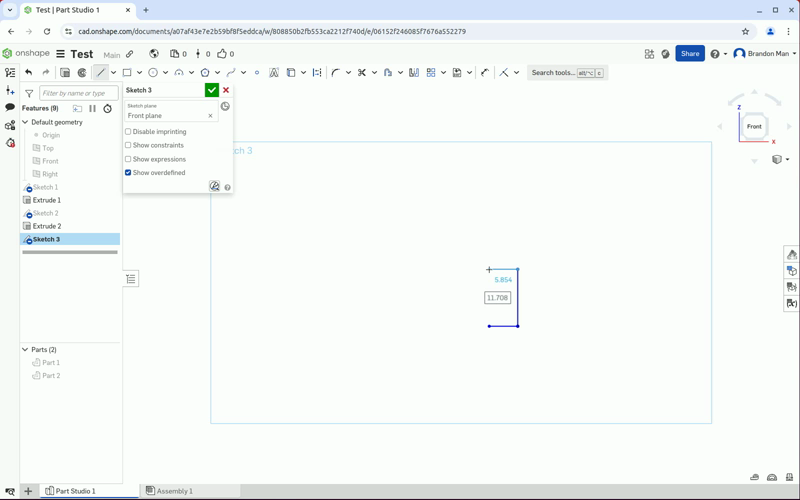
key_down(shift)
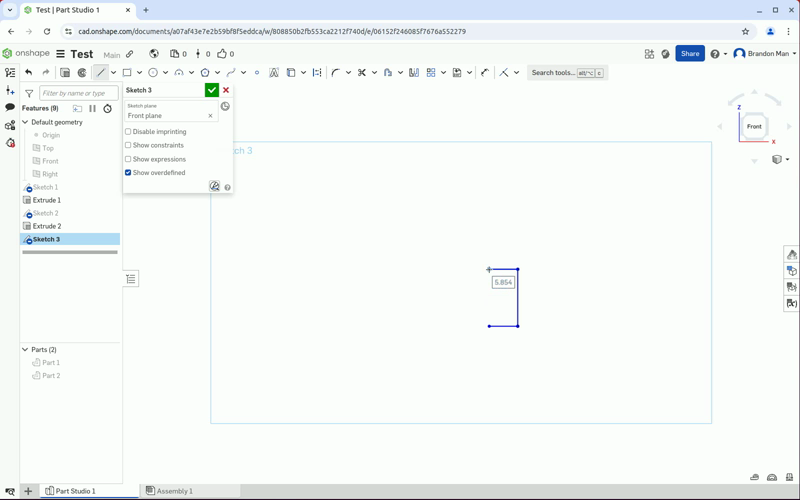
mouse_move(519, 269)
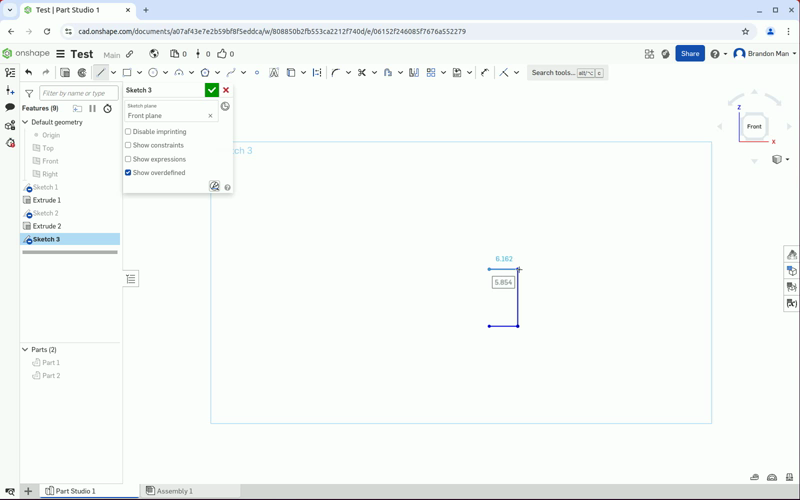
mouse_move(489, 297)
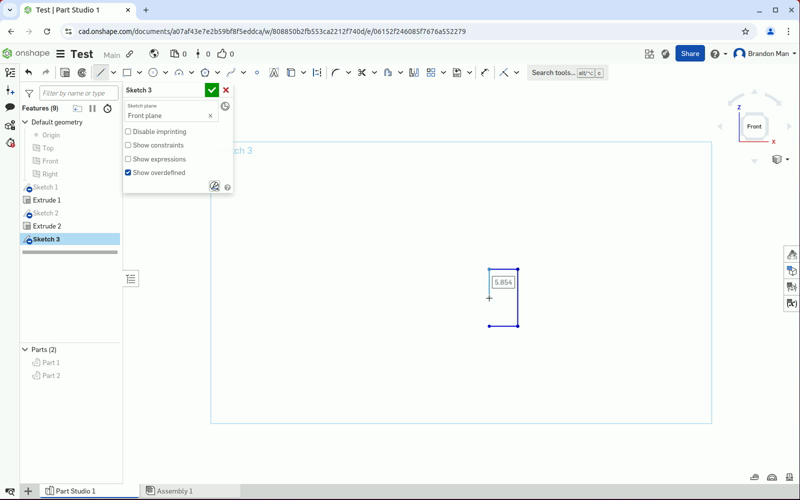
click(489, 297)
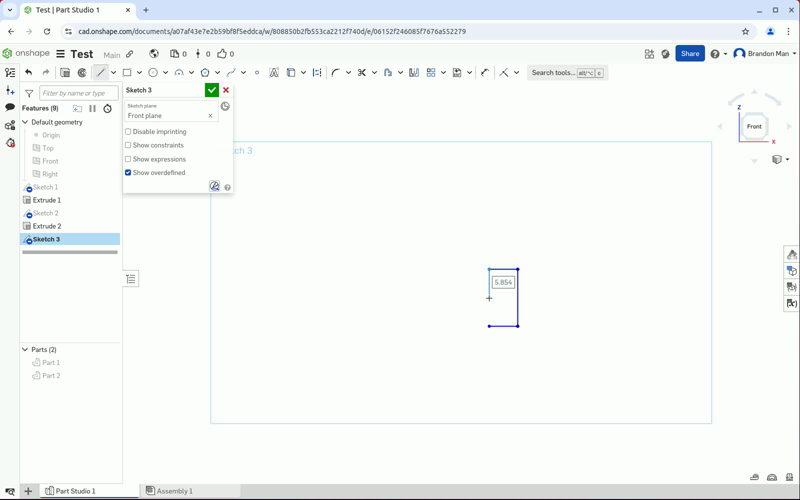
key_up(shift)
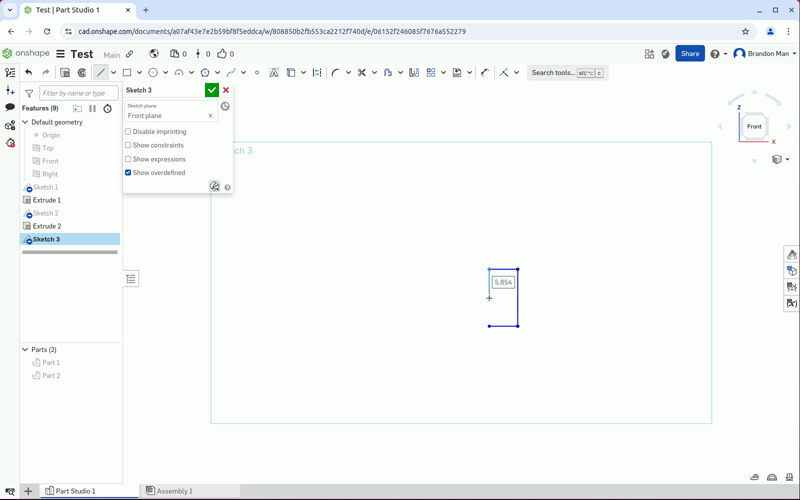
mouse_move(519, 297)
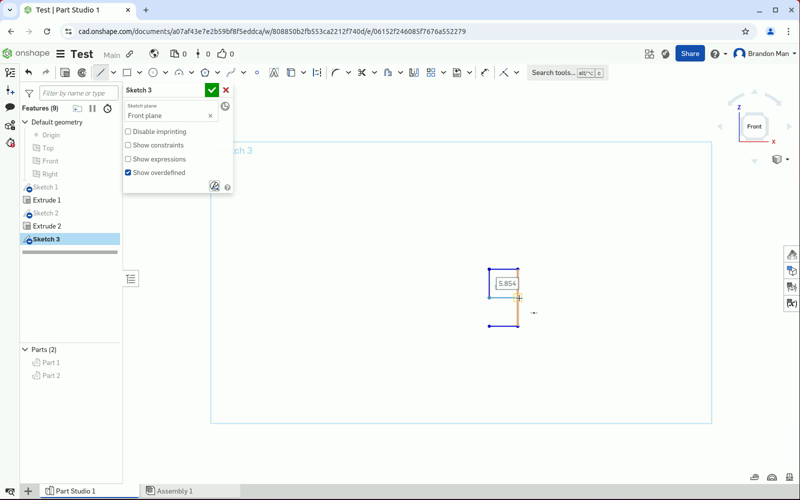
key_down(shift)
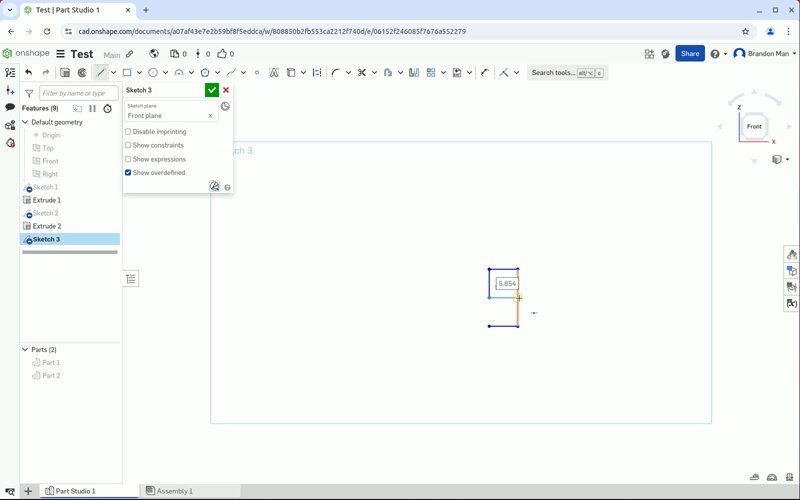
mouse_move(489, 326)
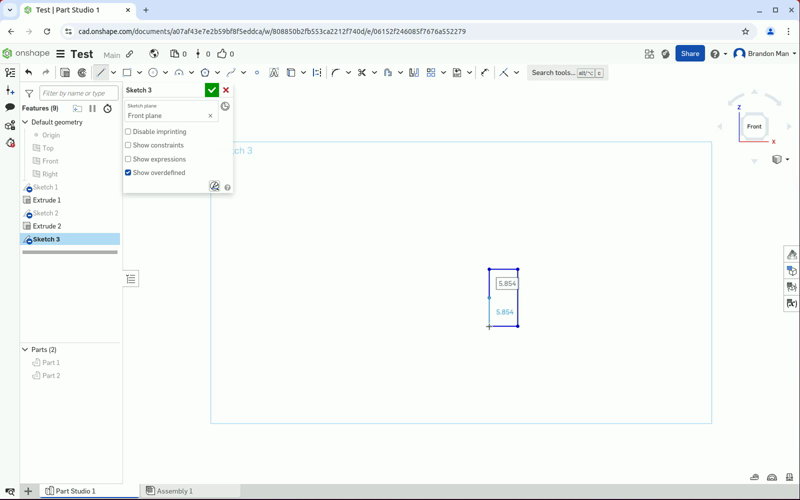
key_up(shift)
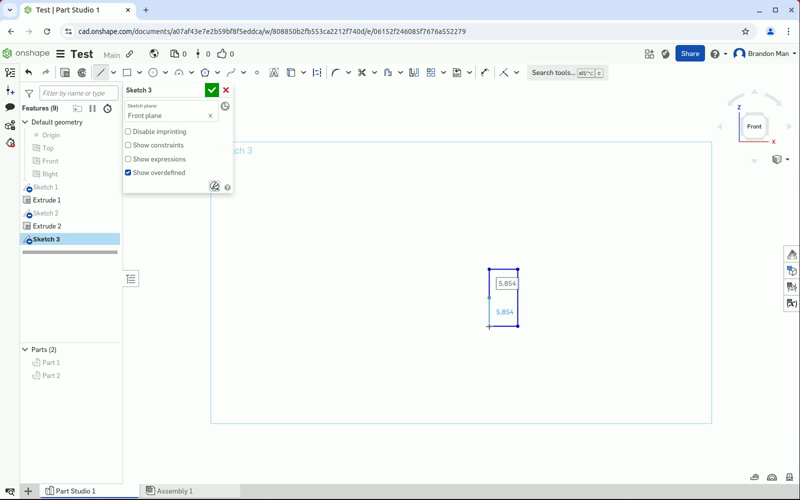
click(489, 326)
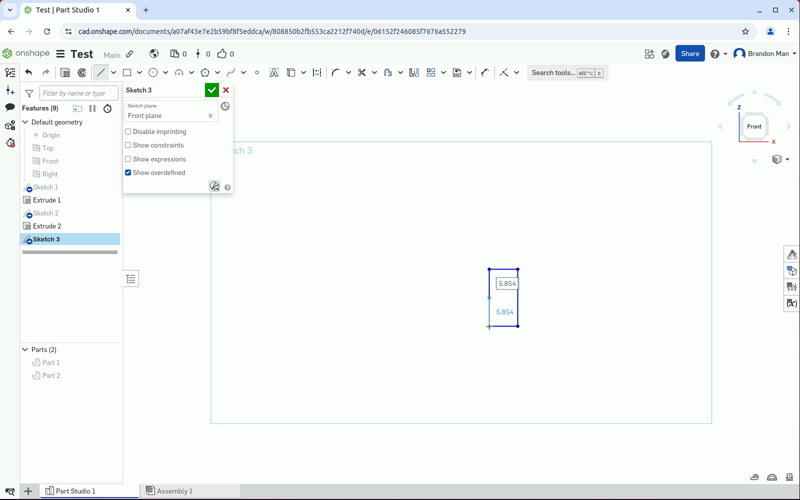
key(esc)
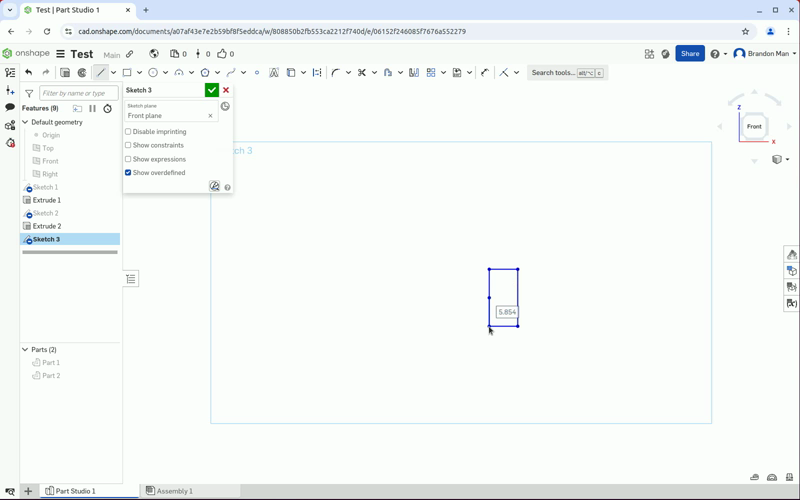
mouse_move(507, 319)
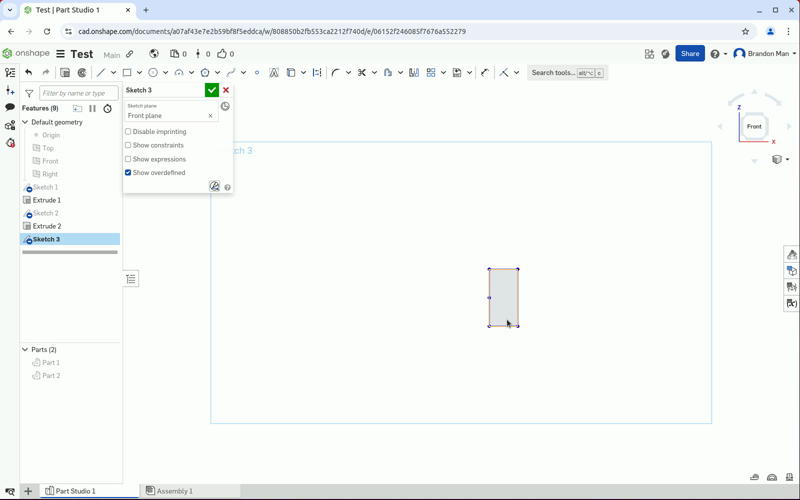
scroll(6)
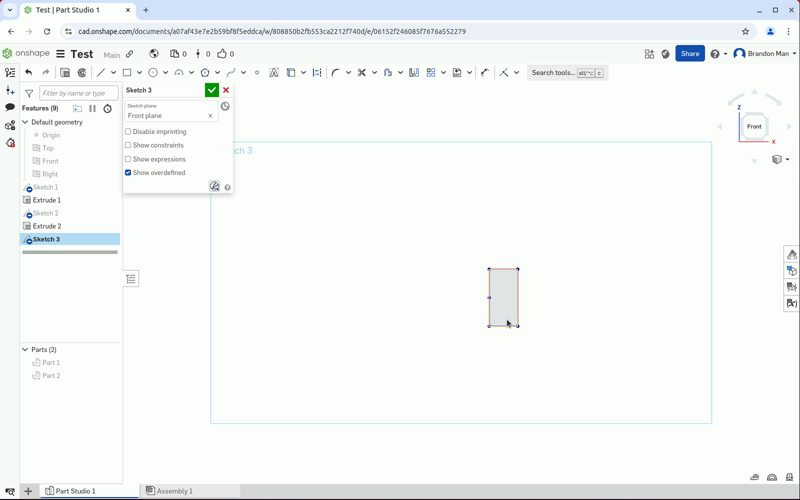
scroll(6)
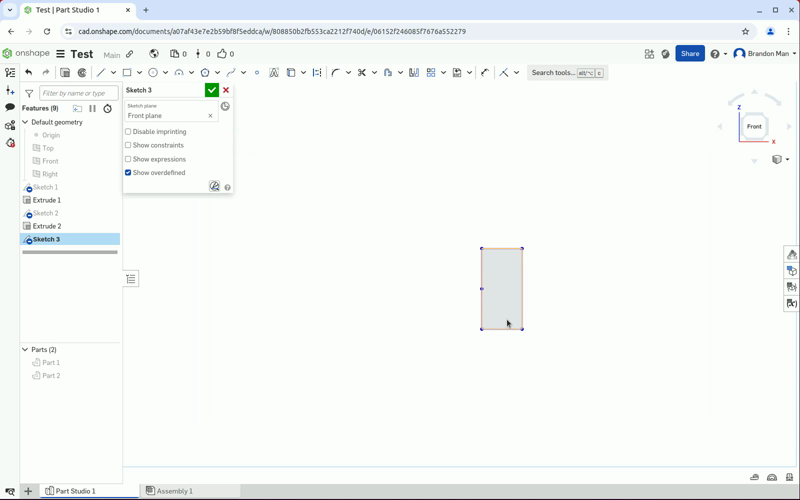
scroll(6)
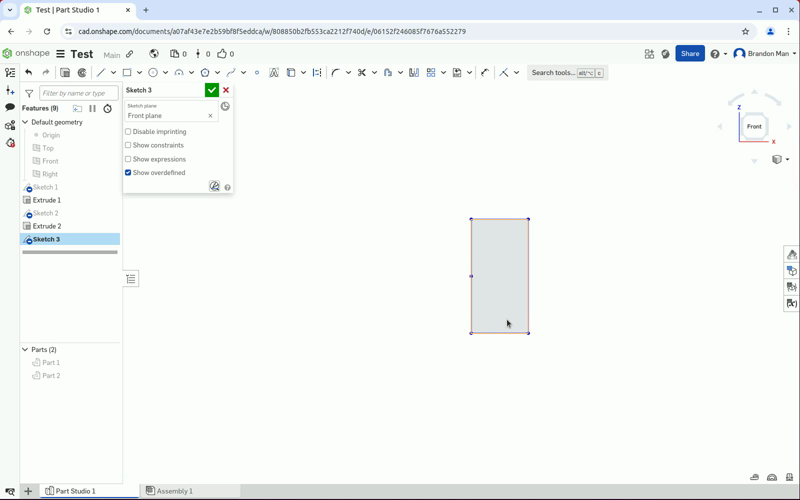
scroll(6)
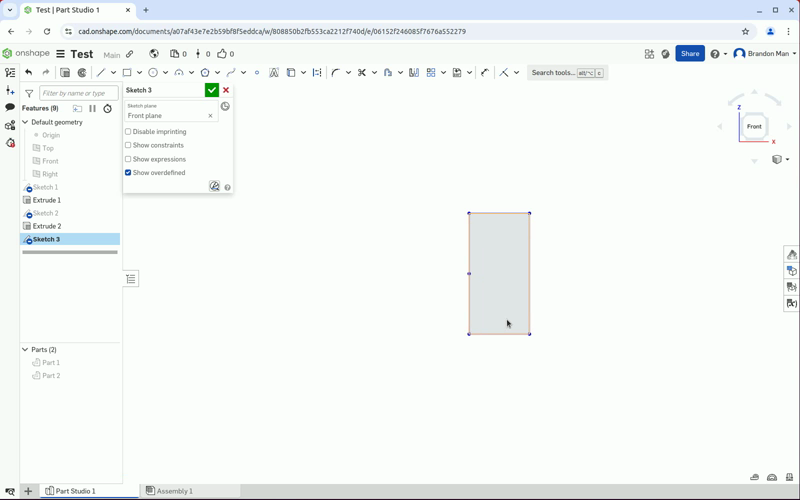
scroll(6)
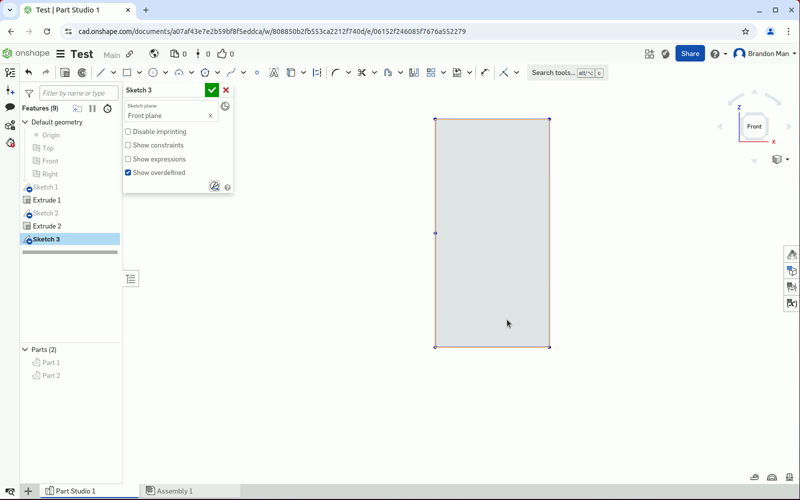
scroll(6)
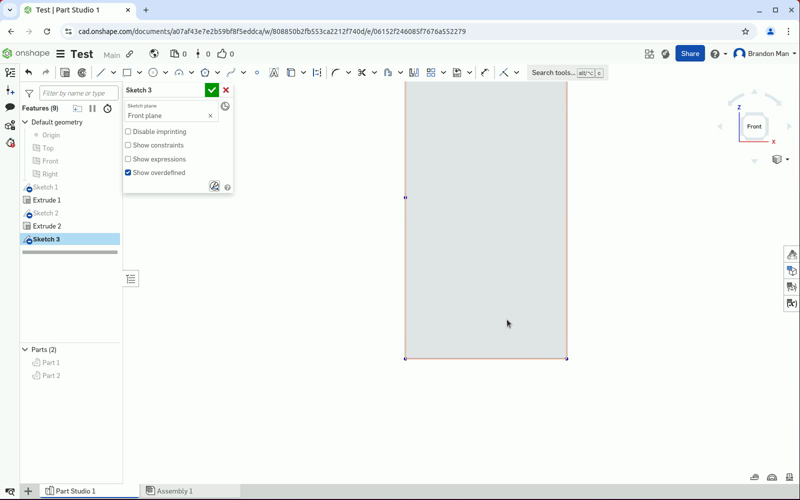
scroll(6)
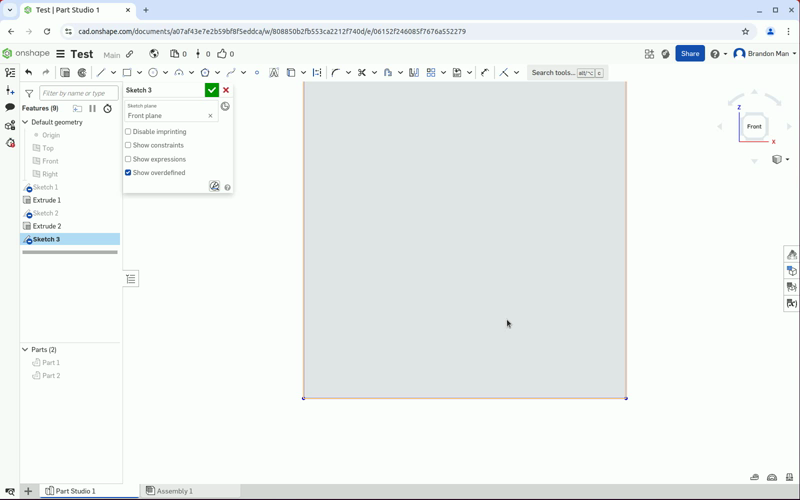
click(507, 319)
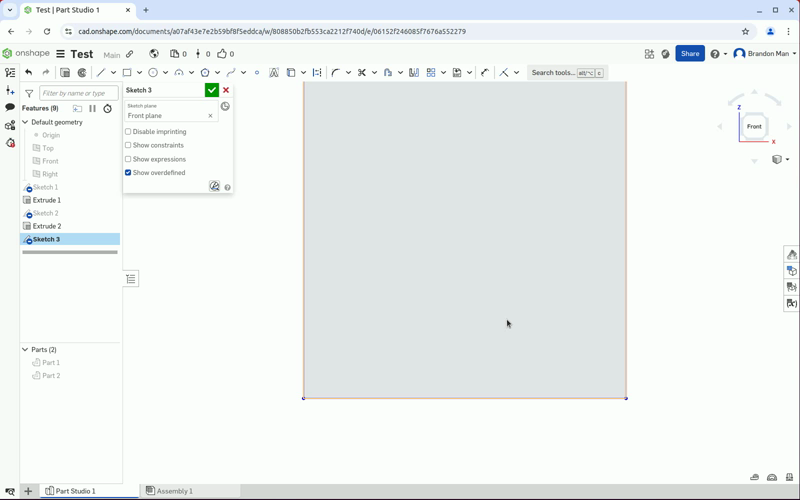
scroll(-6)
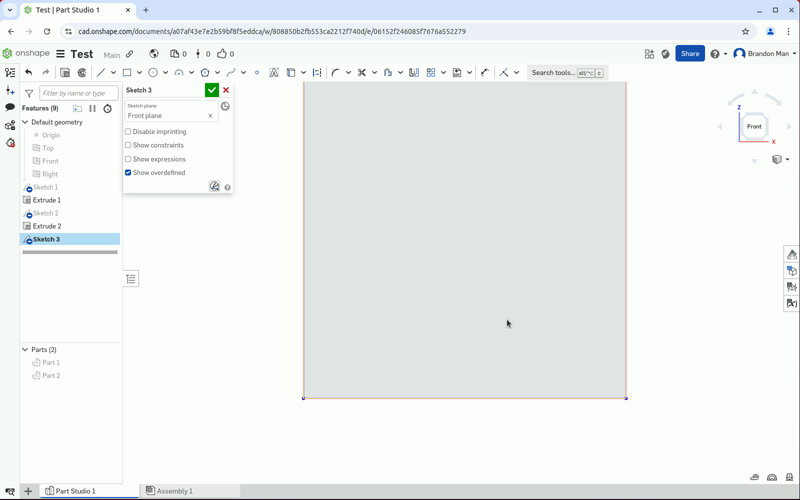
scroll(-6)
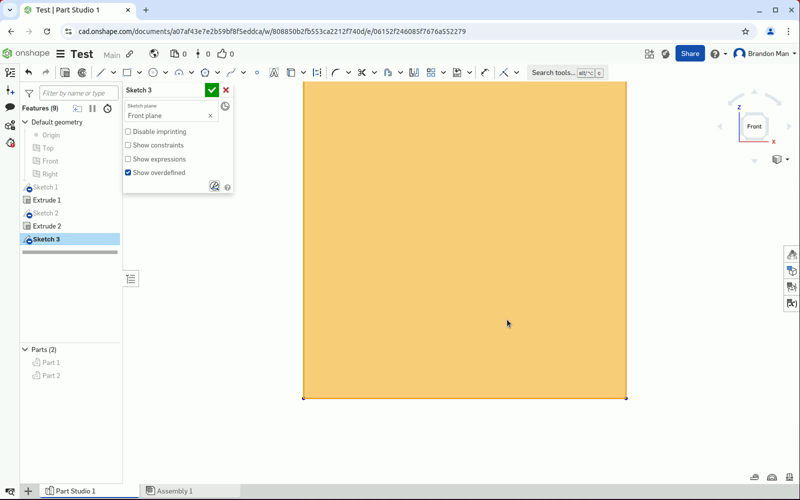
scroll(-6)
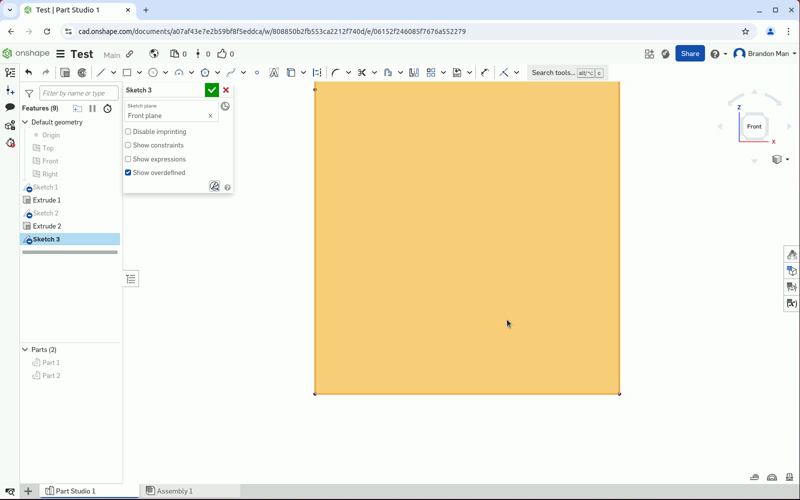
scroll(-6)
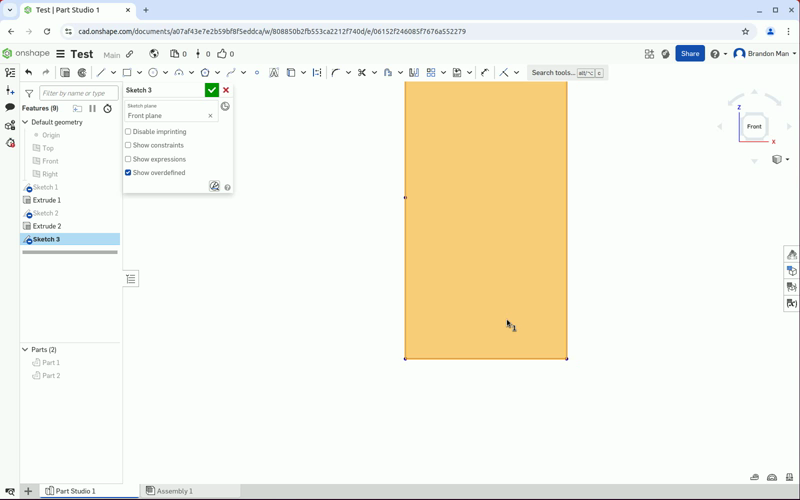
scroll(-6)
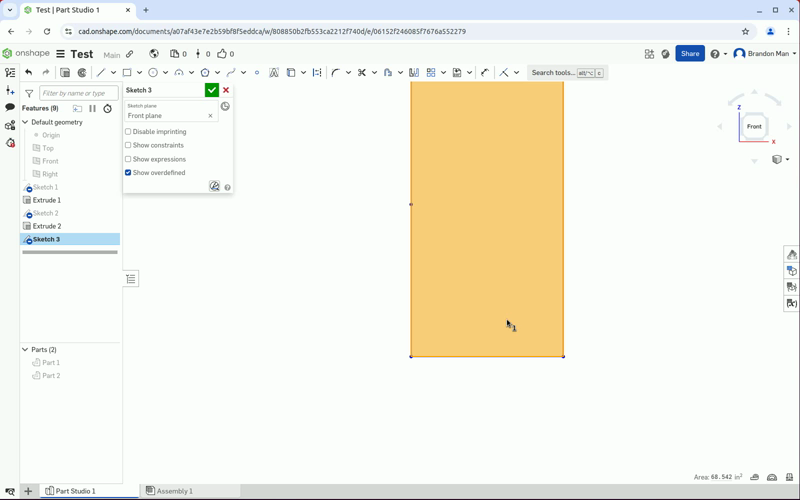
scroll(-6)
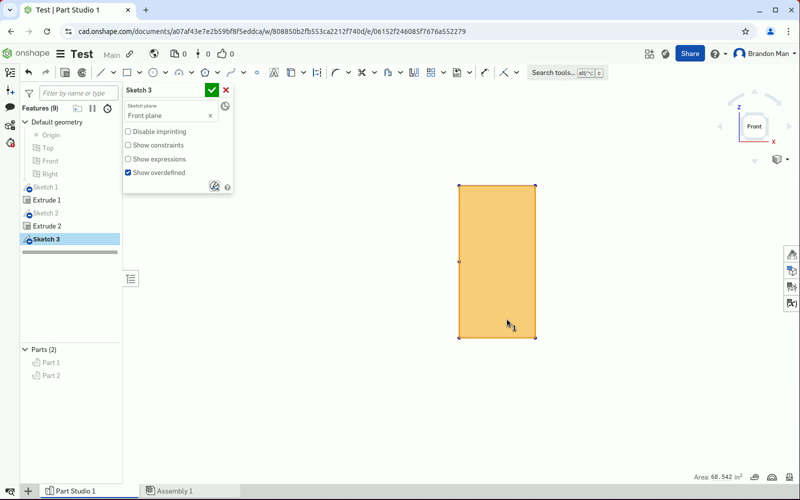
scroll(-6)
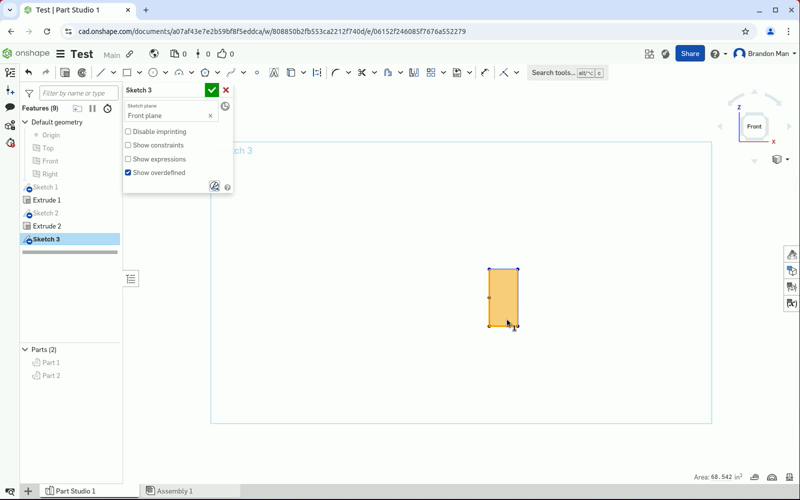
mouse_move(73, 352)
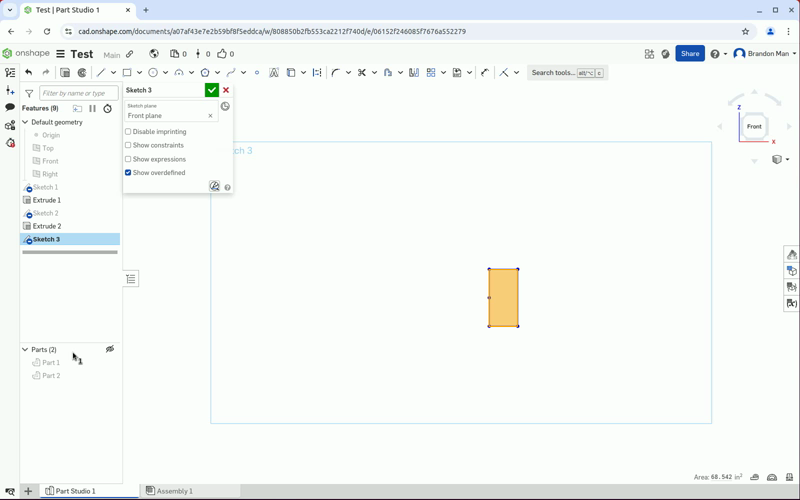
key(shift+y)
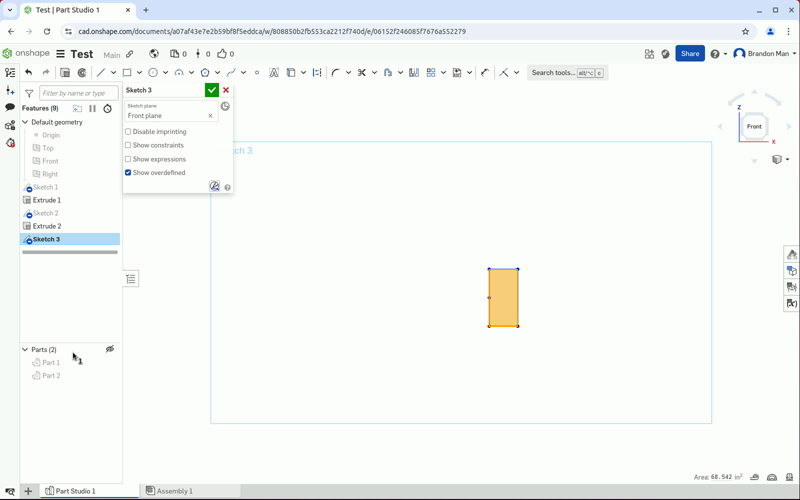
key(shift+e)
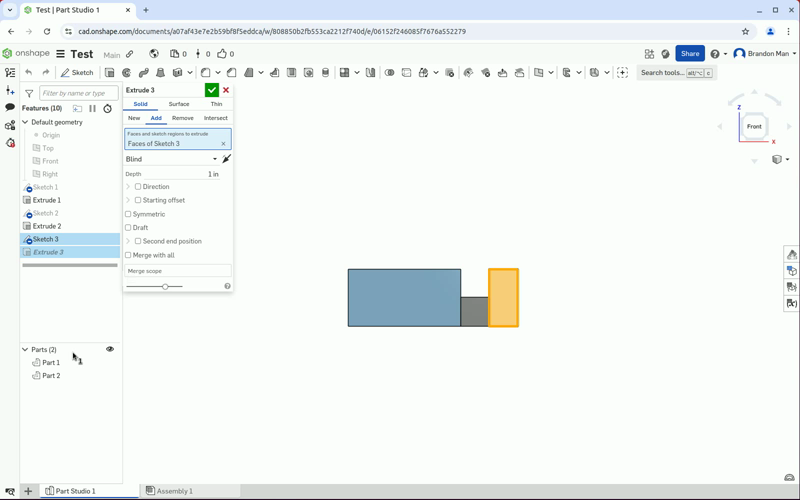
mouse_move(143, 106)
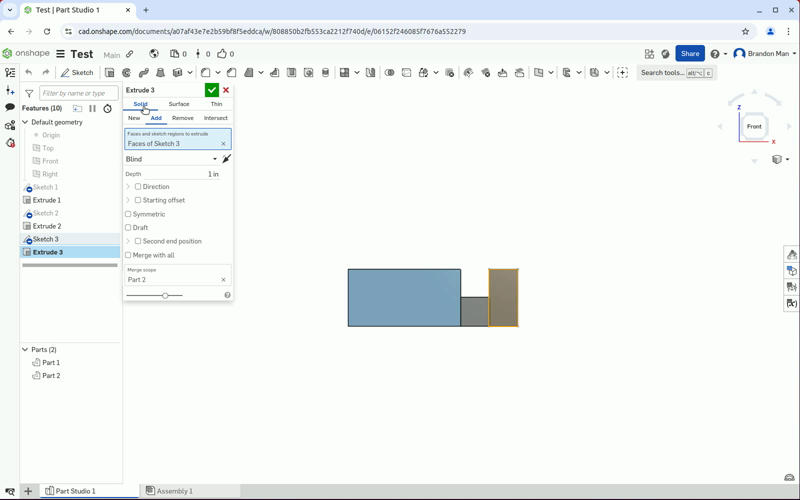
click(143, 106)
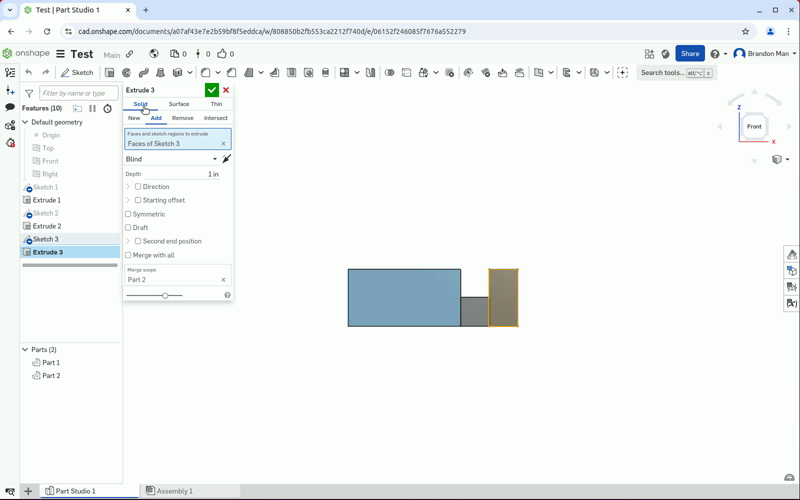
mouse_move(137, 120)
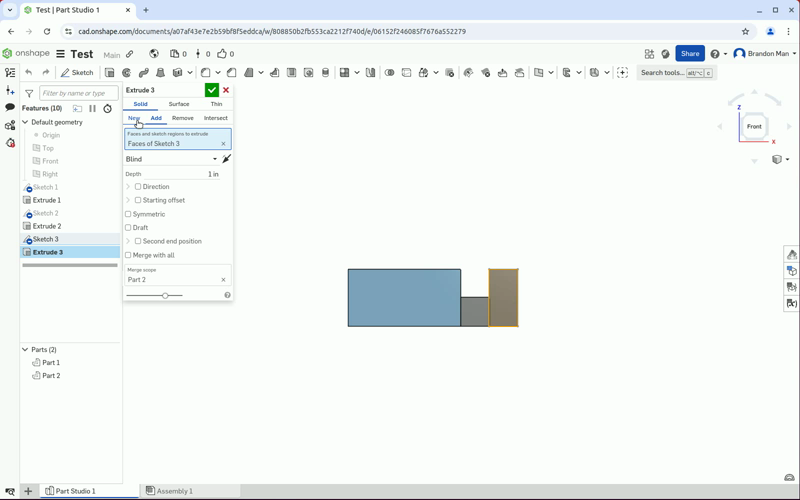
click(137, 120)
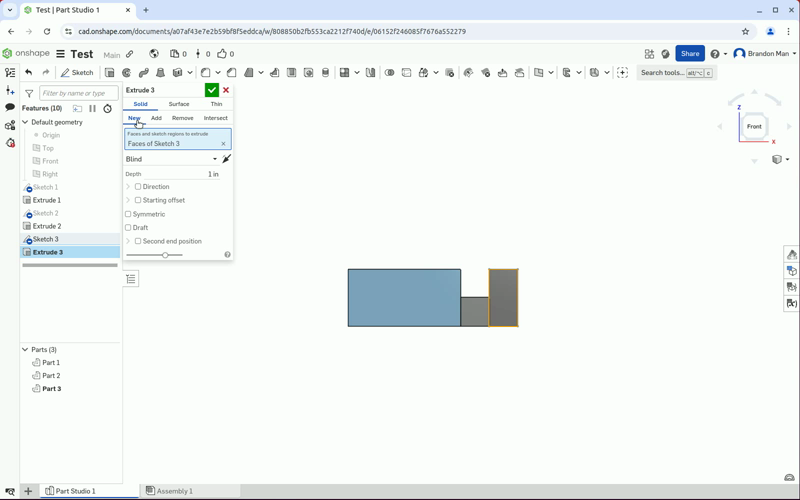
key(tab, 4)
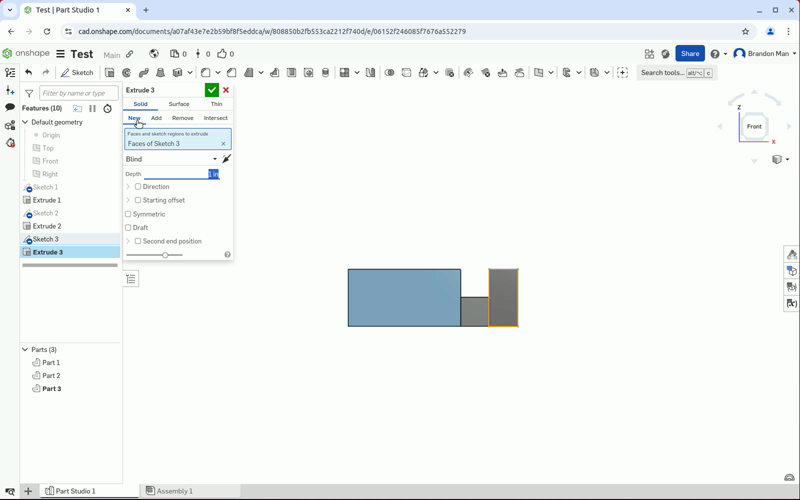
text(17.331)
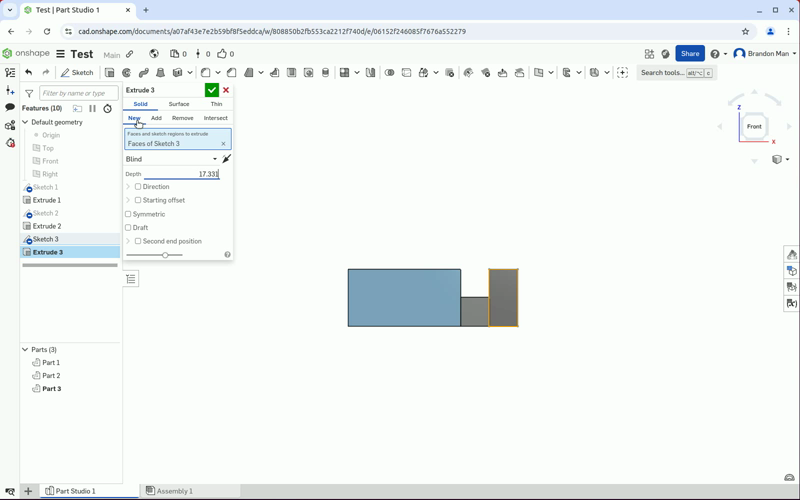
key(enter)
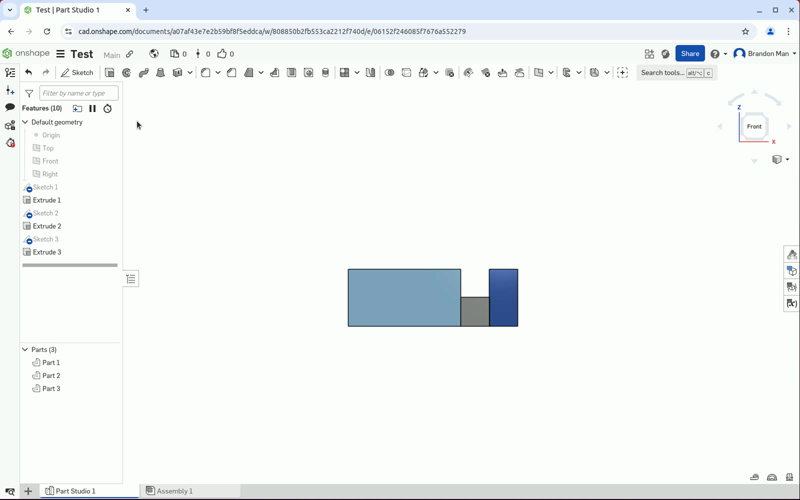
key(shift+h)
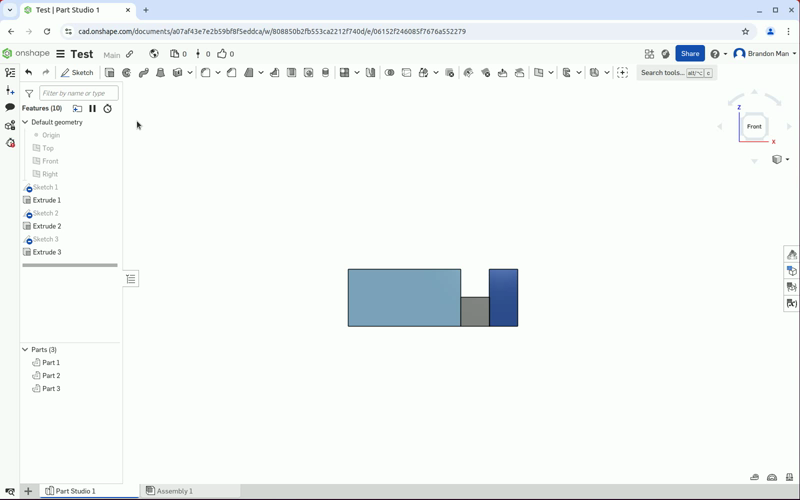
key(shift+h)
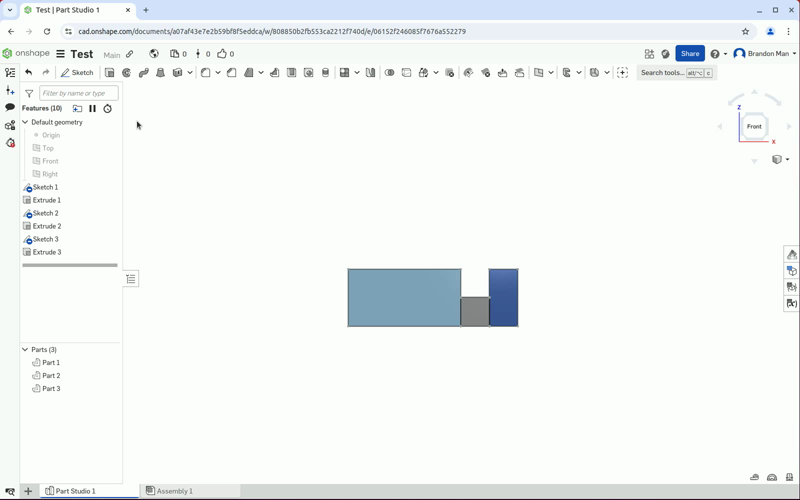
key(shift+7)
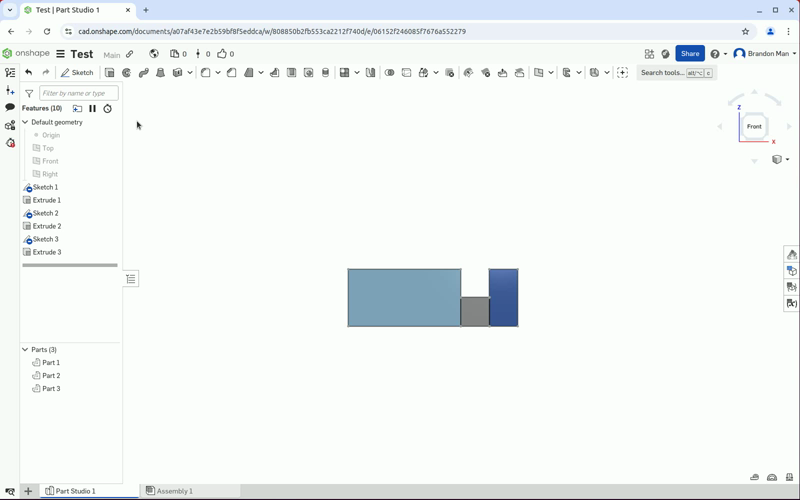
key(left, 2)
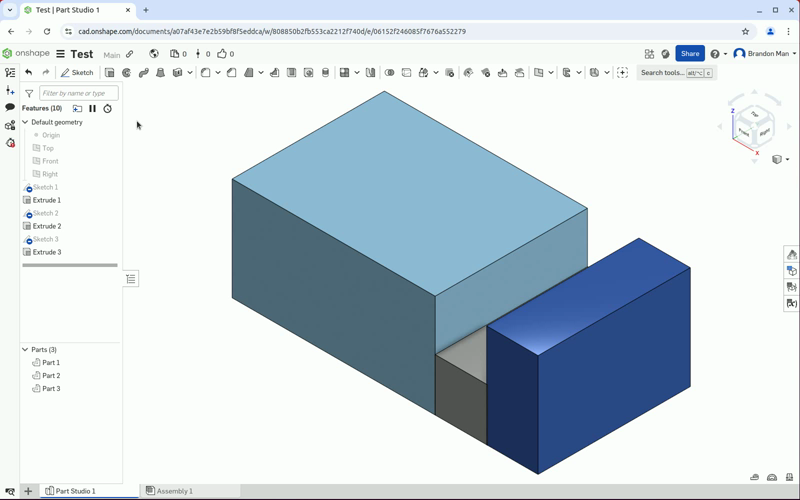
key(down, 2)
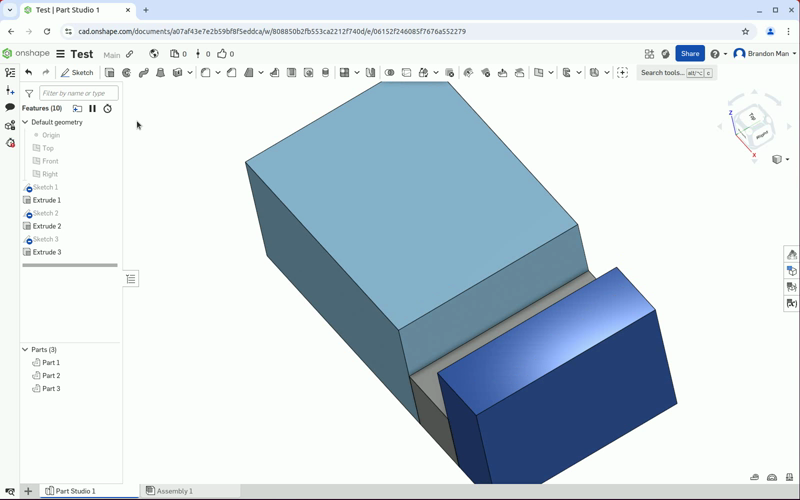
key(up, 2)
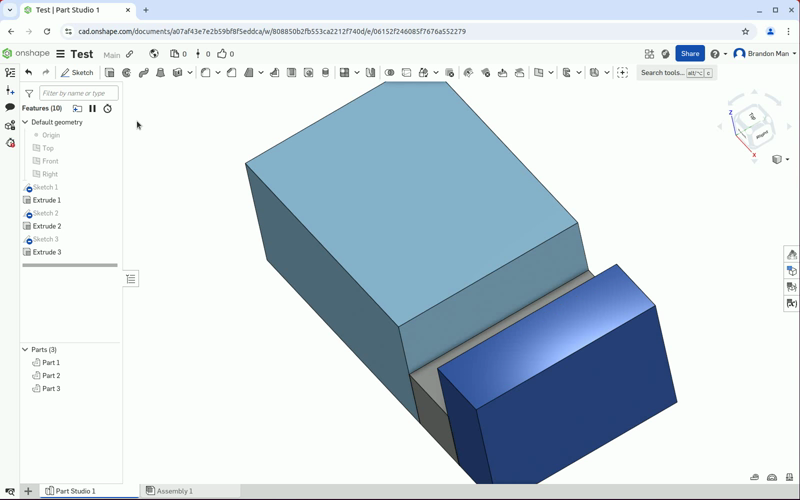
key(right, 2)
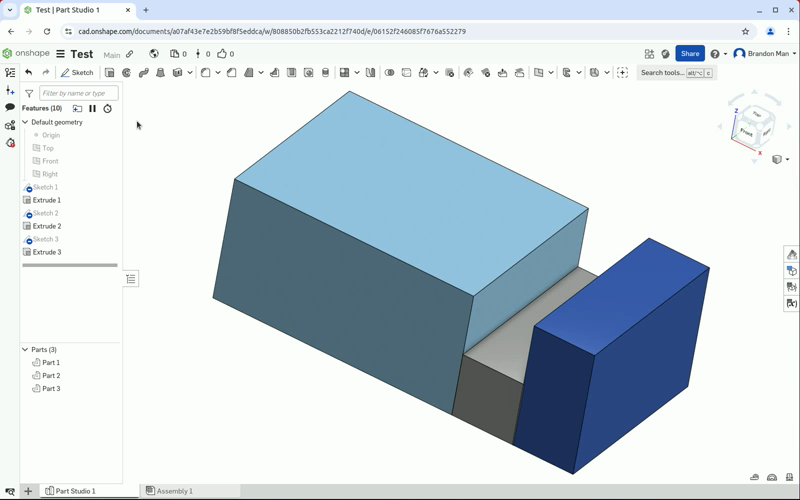
mouse_move(73, 189)
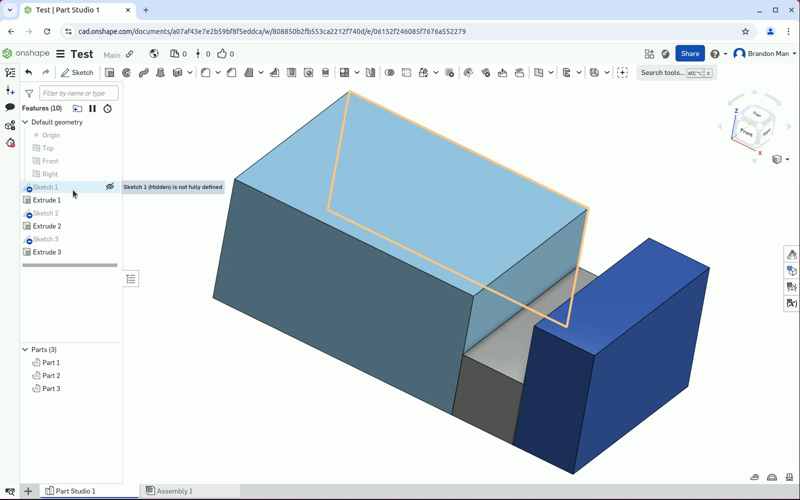
click(73, 189)